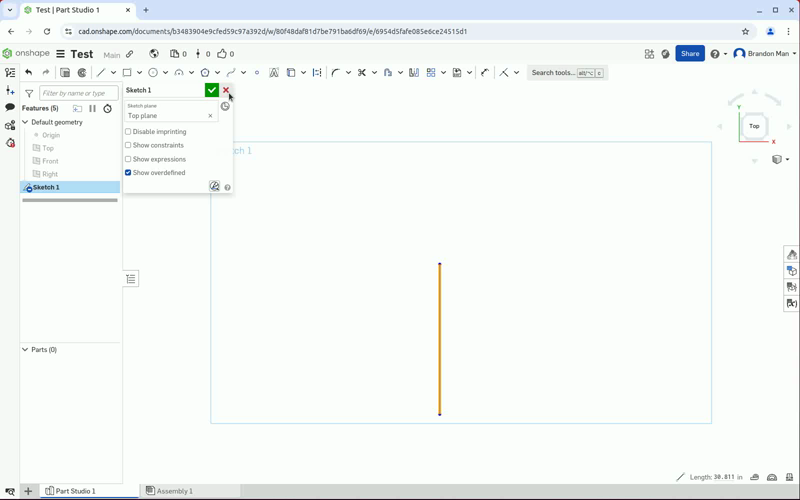
key(shift+h)
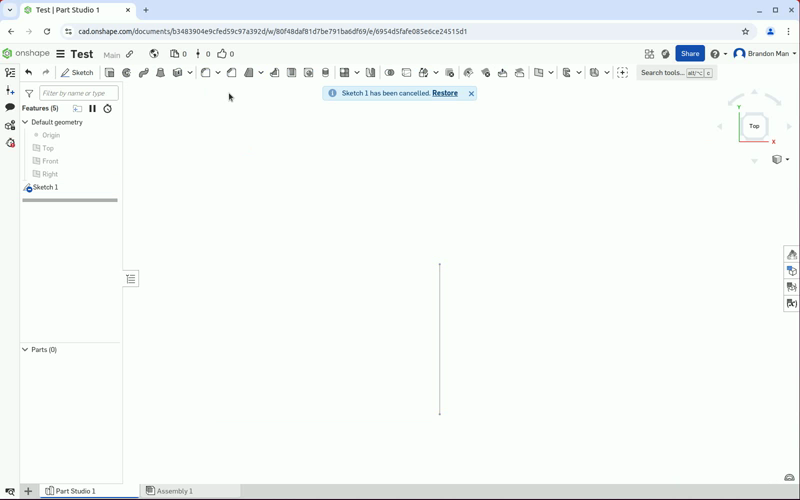
key(shift+s)
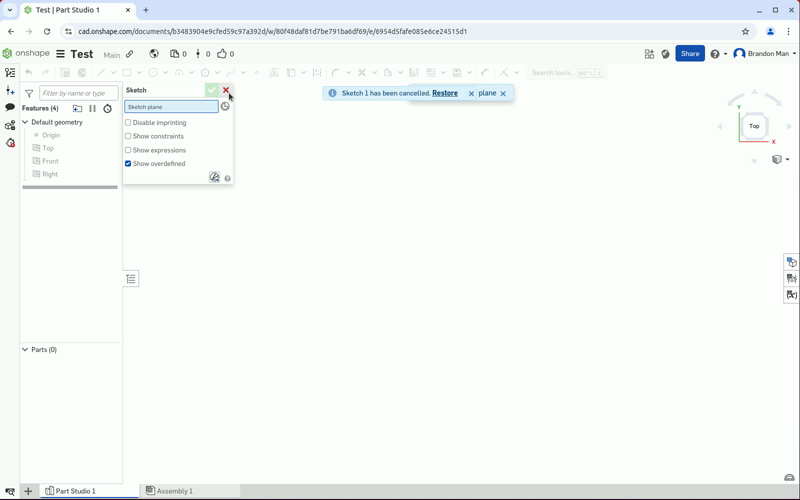
mouse_move(73, 150)
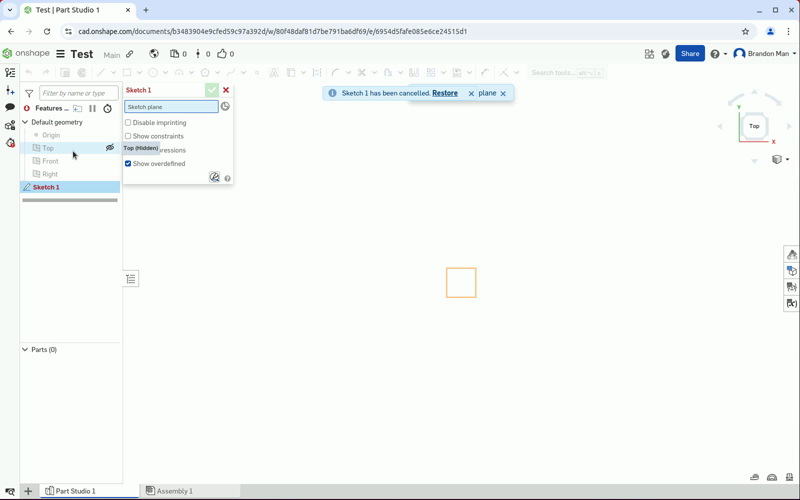
click(73, 150)
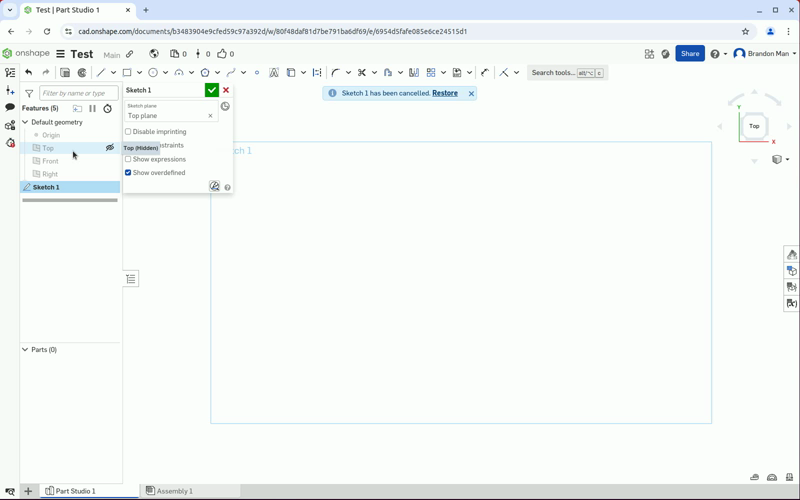
mouse_move(73, 352)
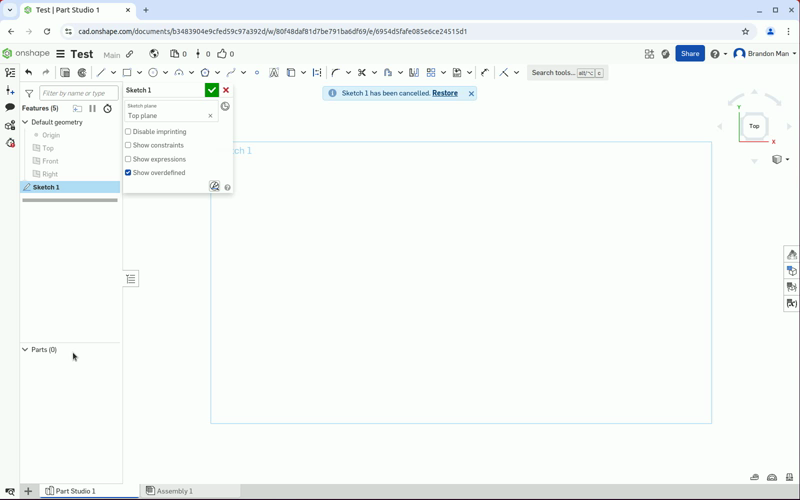
key(y)
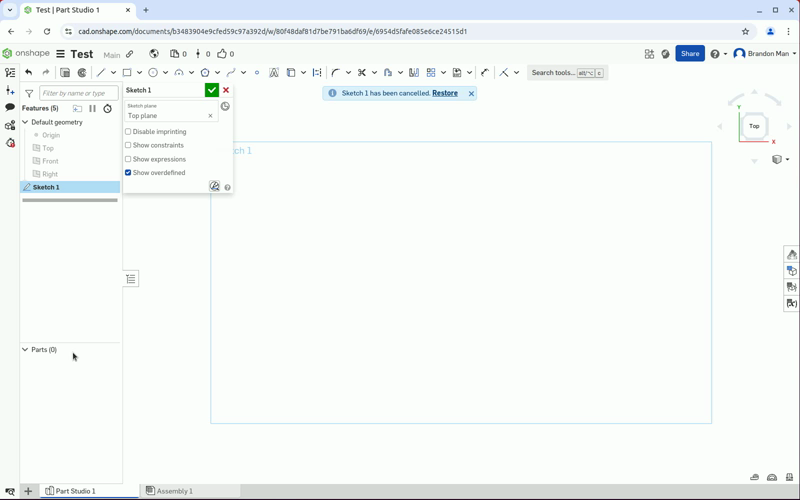
key(c)
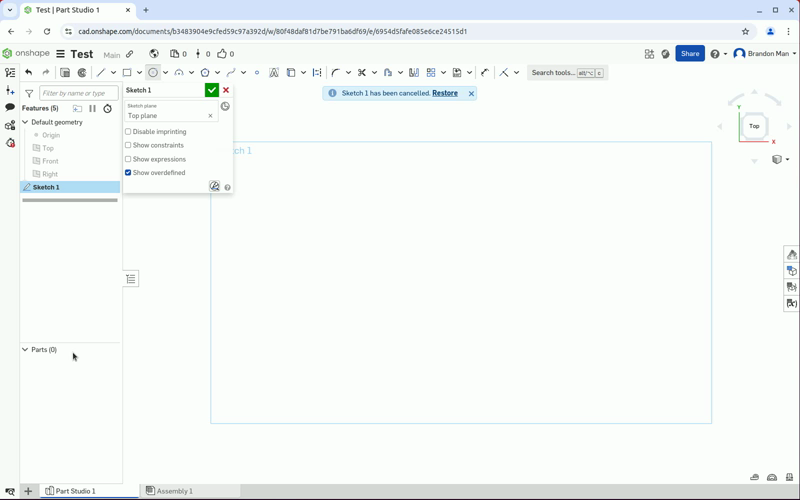
key_down(shift)
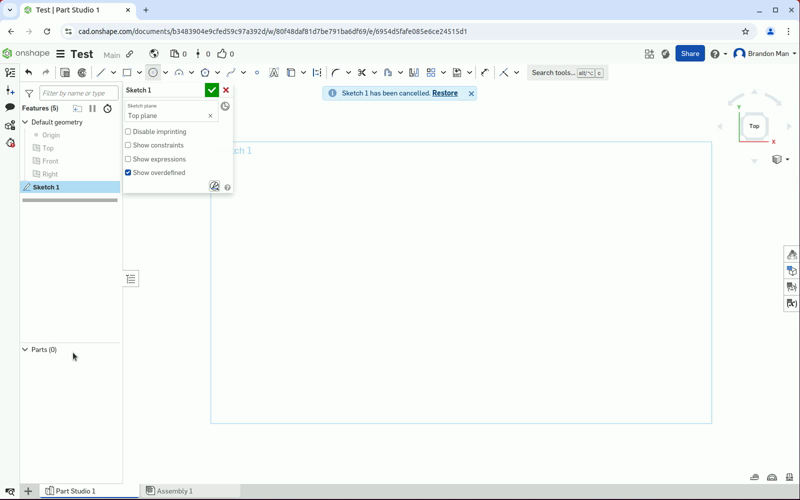
mouse_move(461, 282)
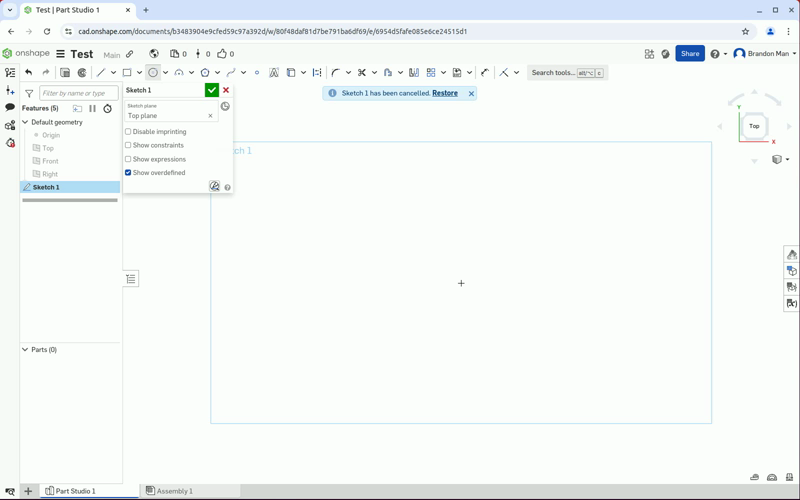
click(461, 282)
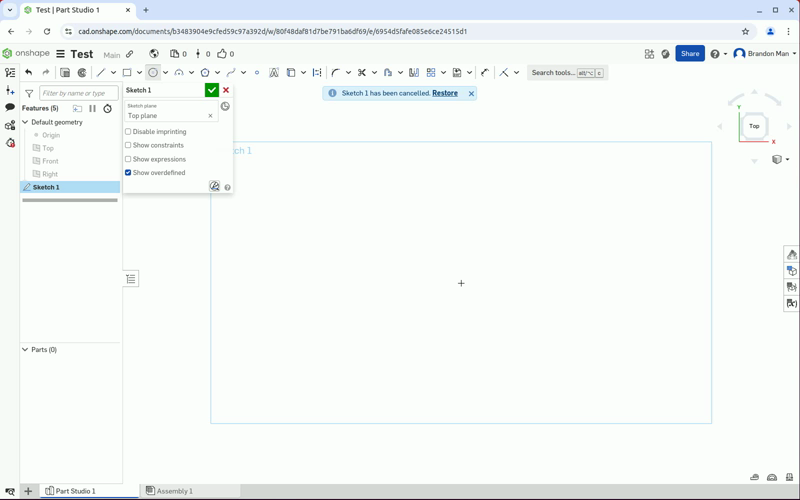
key_up(shift)
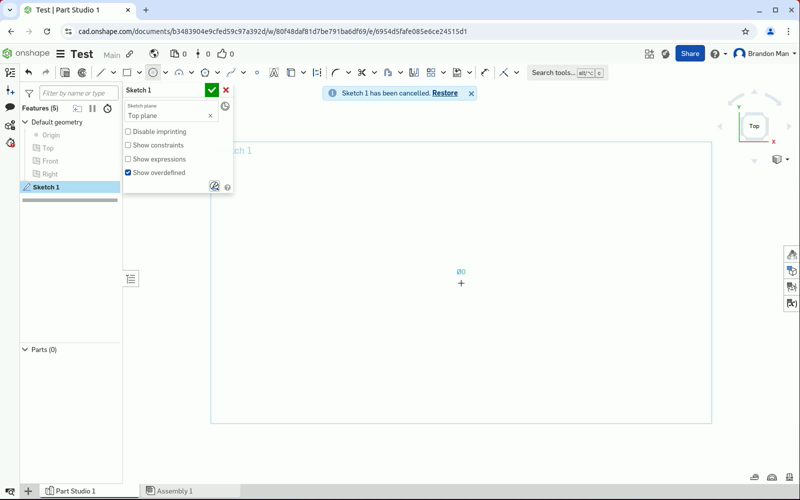
mouse_move(518, 282)
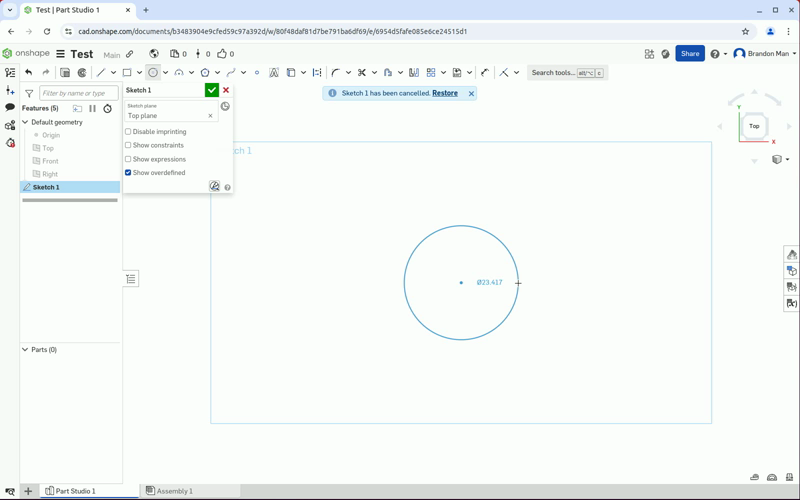
click(518, 282)
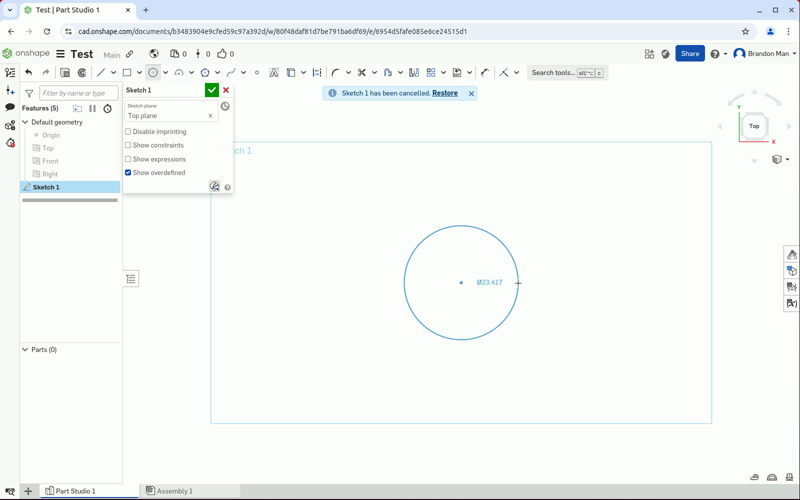
key(esc)
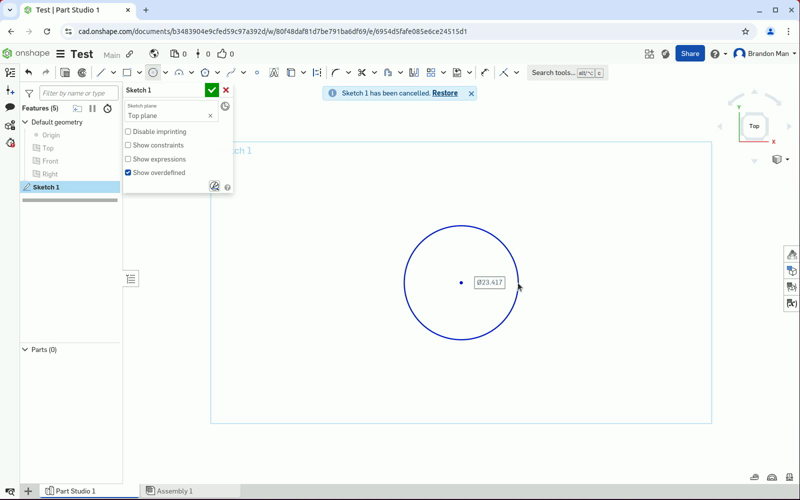
mouse_move(451, 236)
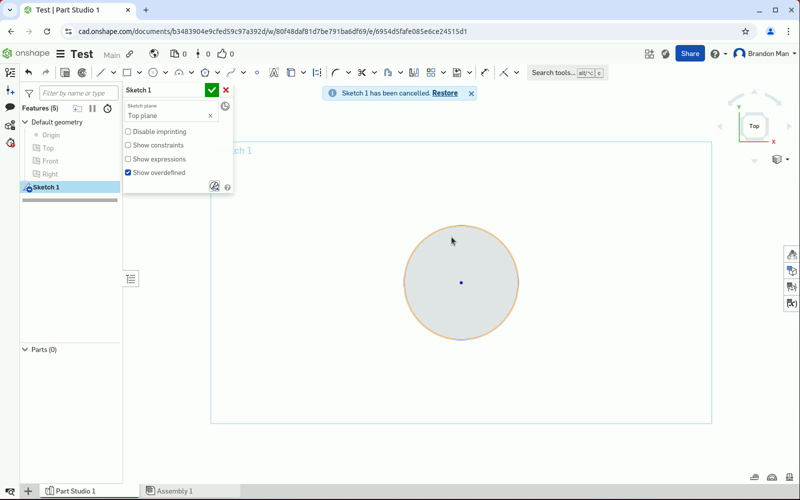
click(451, 236)
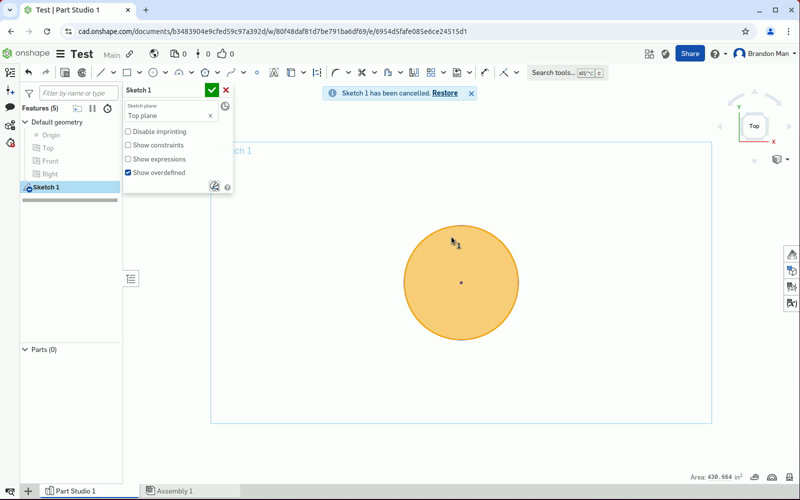
mouse_move(73, 352)
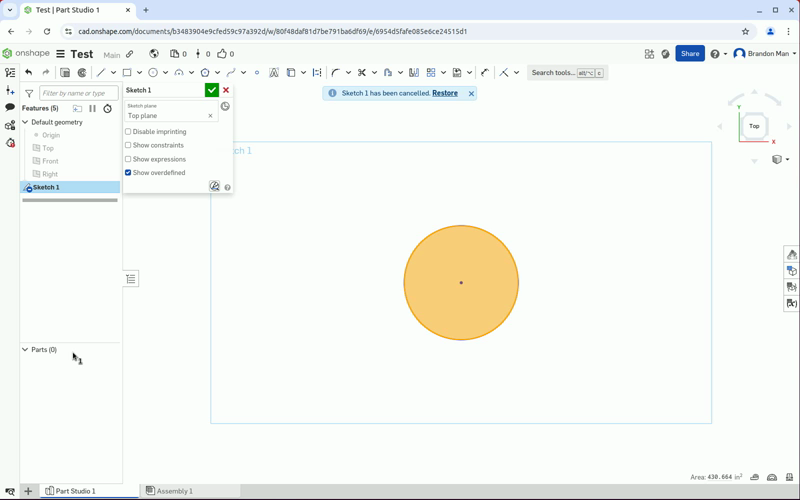
key(shift+y)
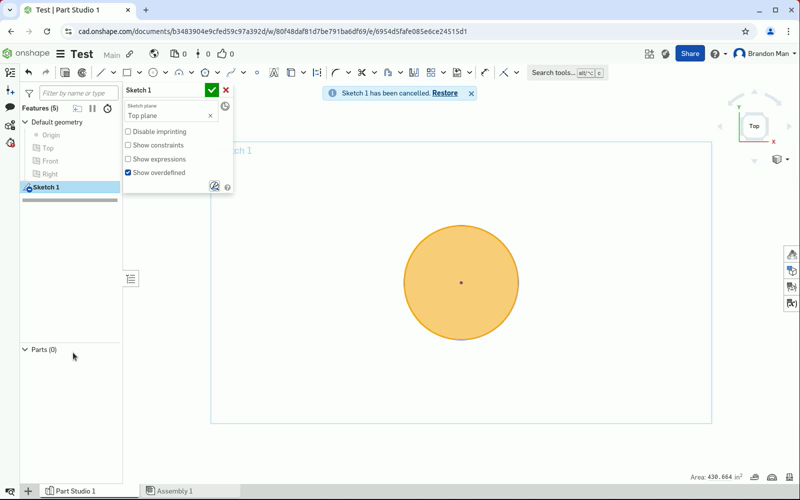
key(shift+e)
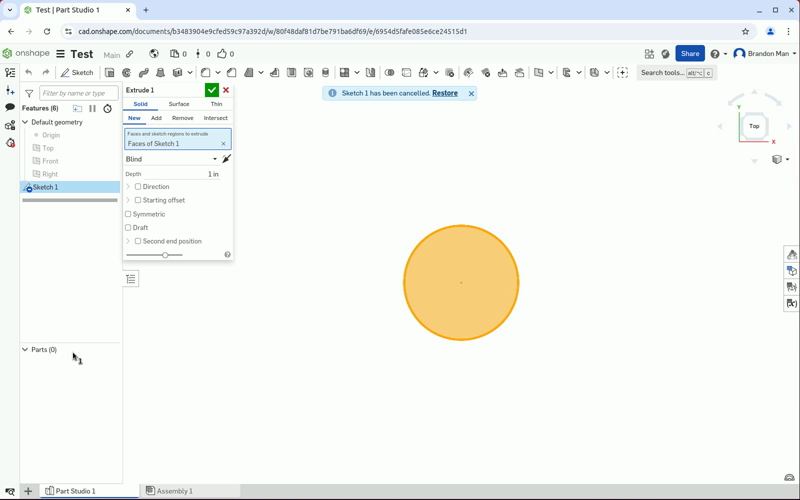
mouse_move(143, 106)
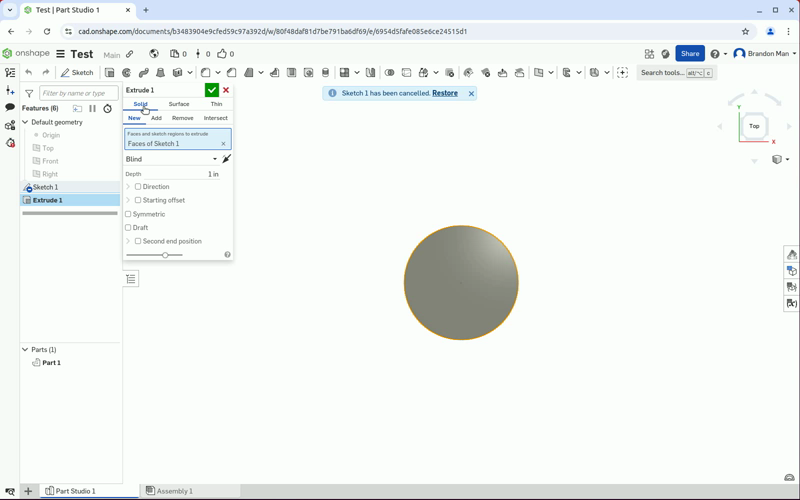
click(143, 106)
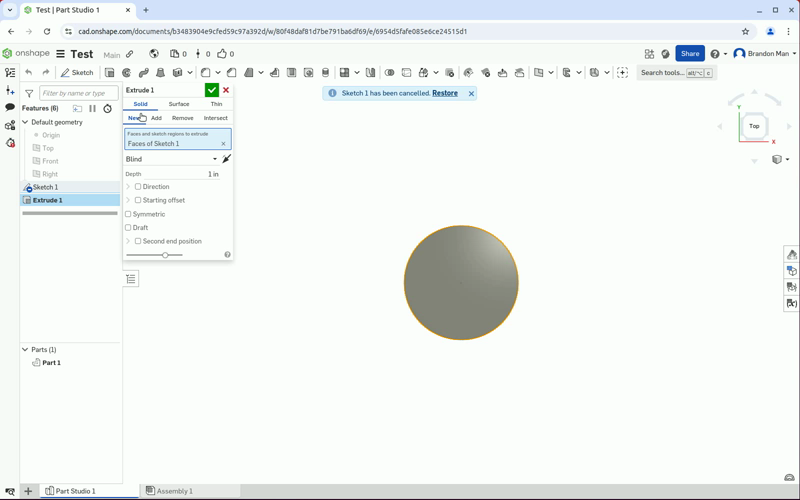
mouse_move(137, 120)
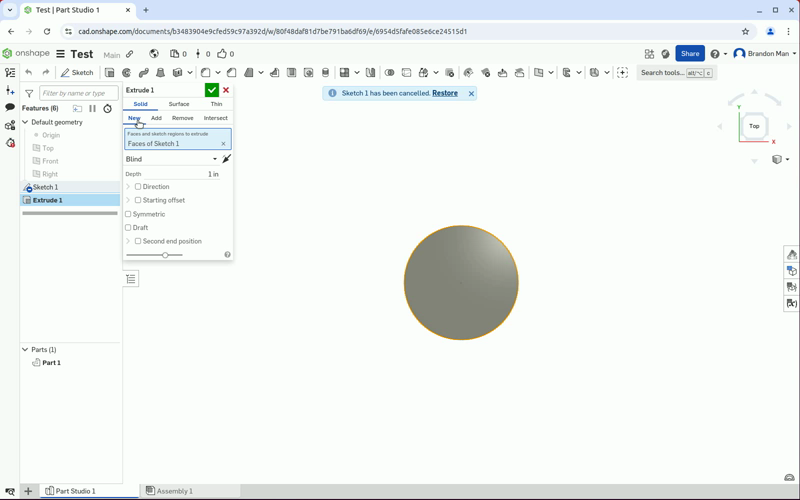
click(137, 120)
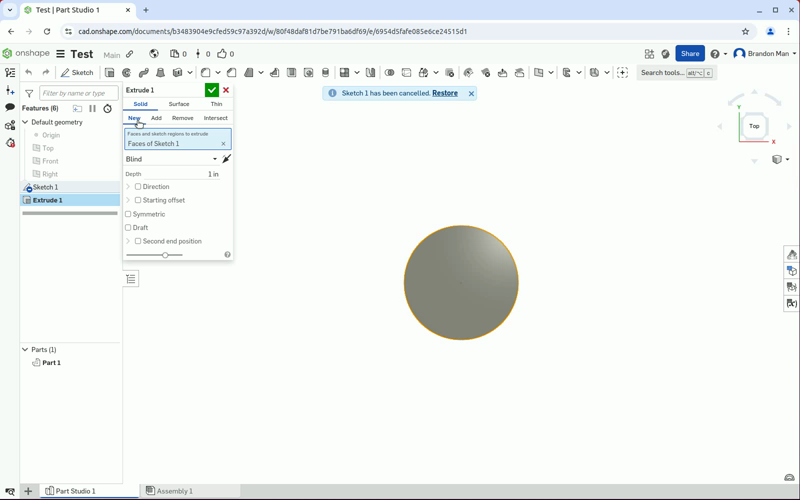
key(tab, 4)
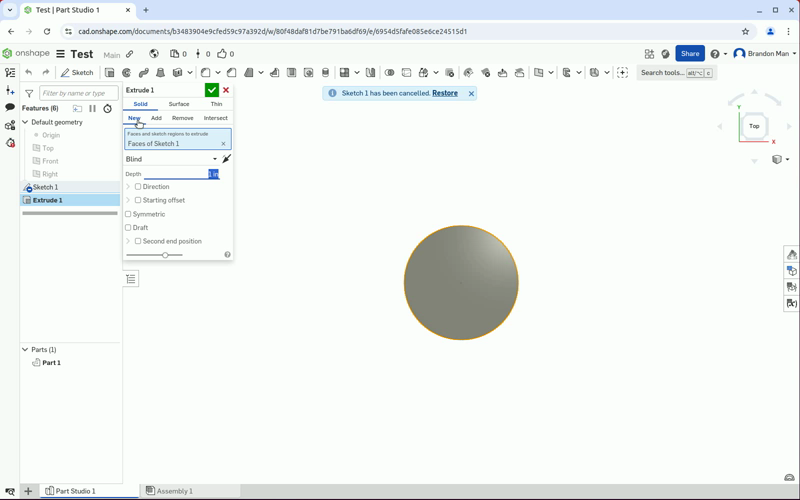
text(23.108)
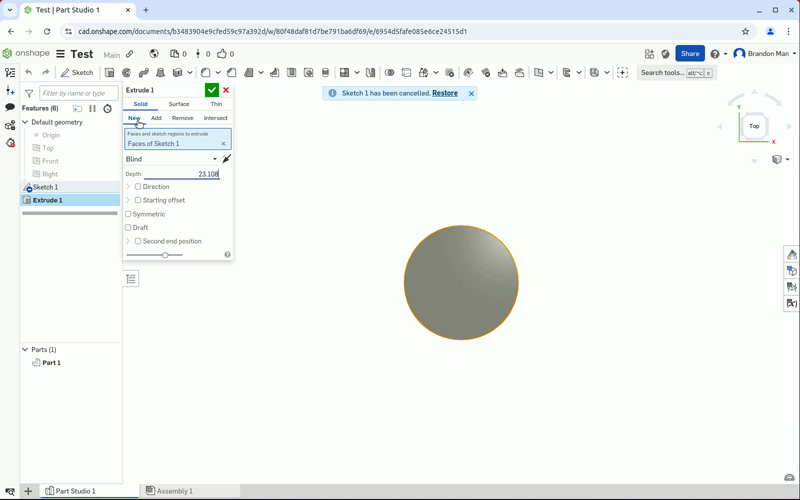
key(enter)
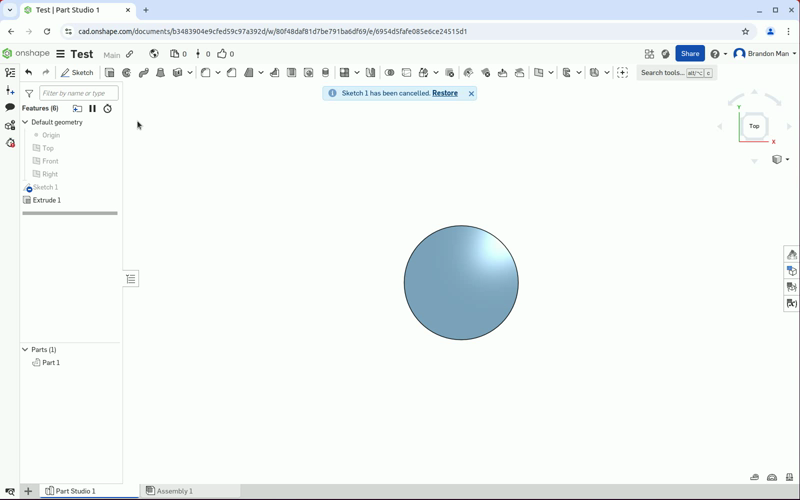
key(shift+h)
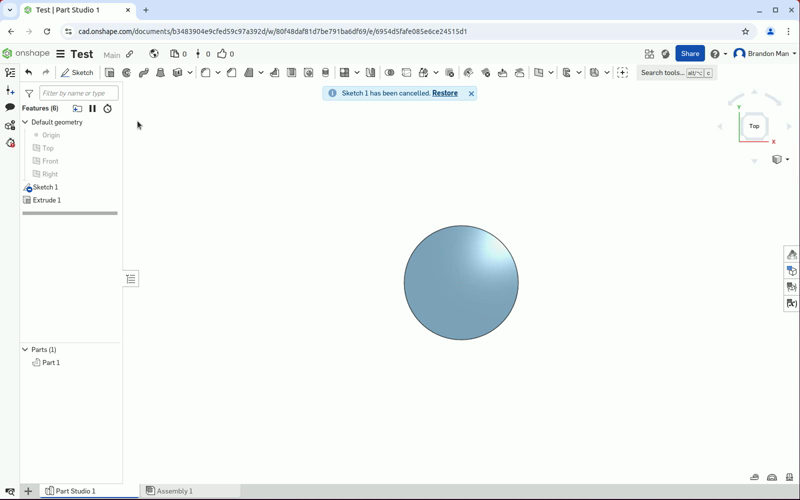
key(shift+h)
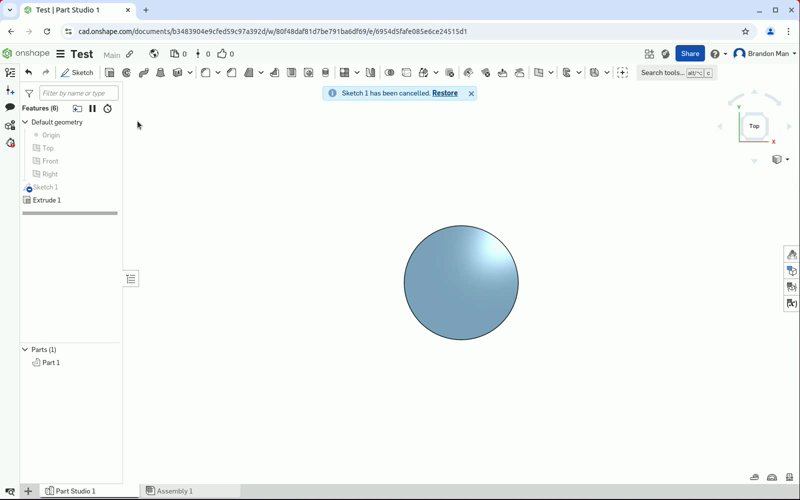
mouse_move(73, 189)
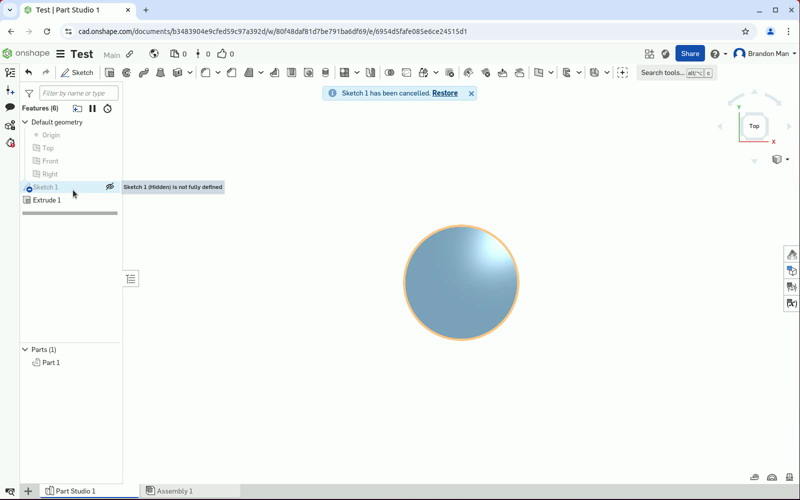
click(73, 189)
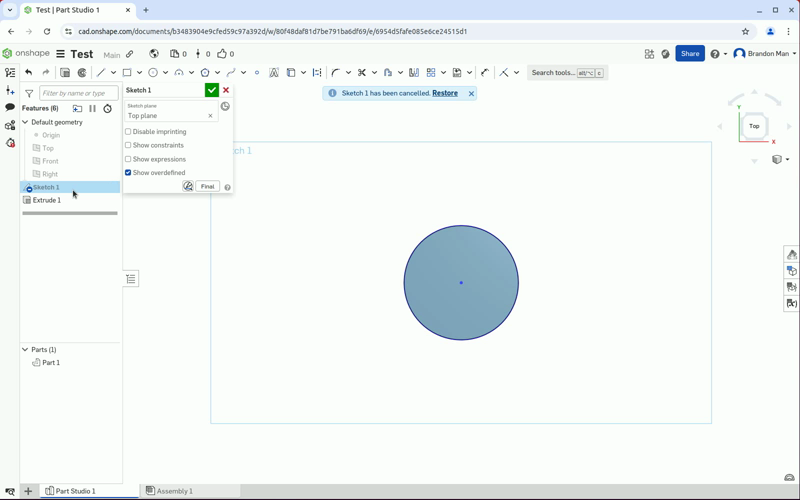
mouse_move(229, 92)
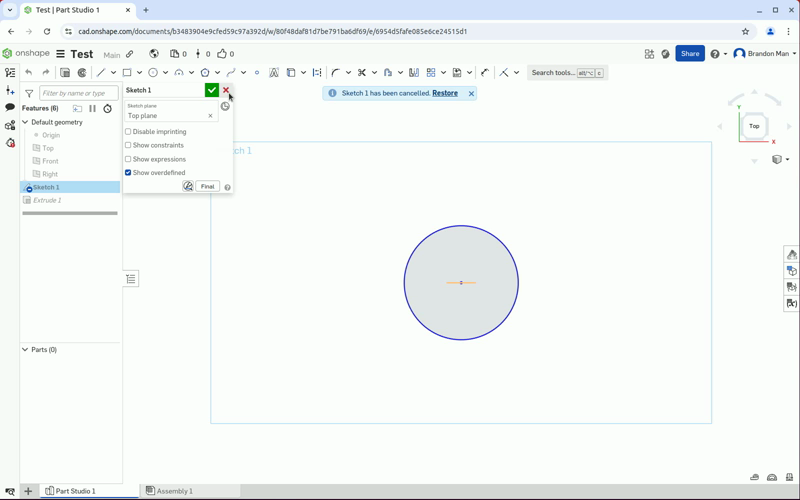
click(229, 92)
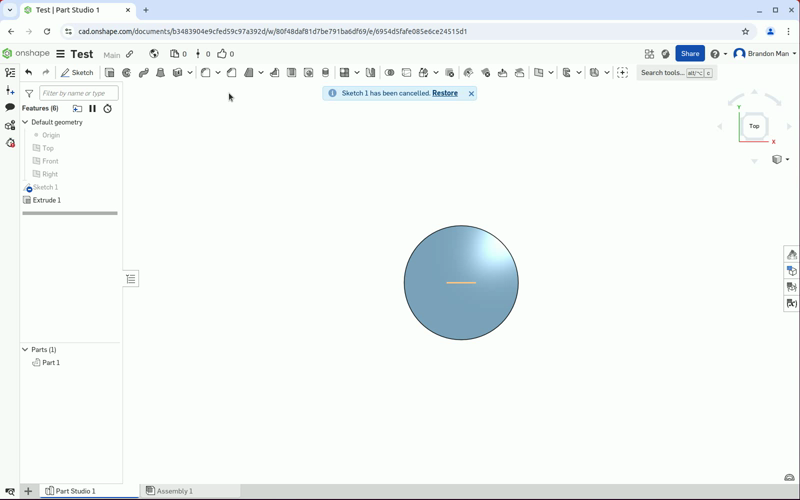
mouse_move(541, 75)
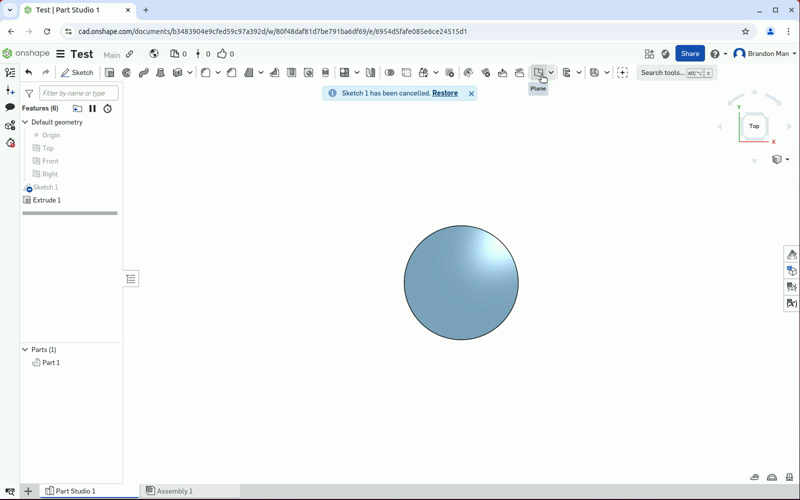
click(541, 75)
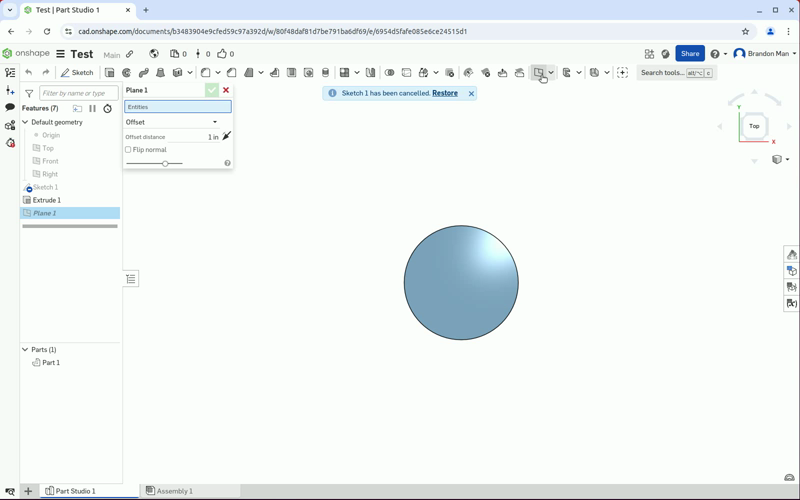
mouse_move(73, 150)
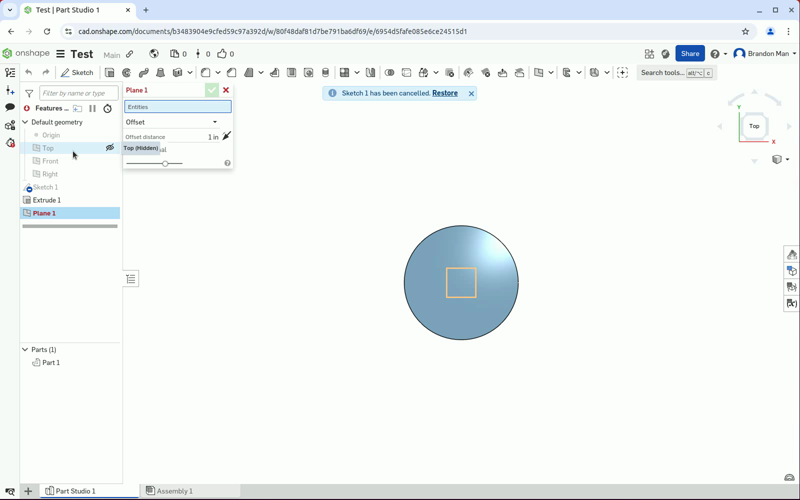
click(73, 150)
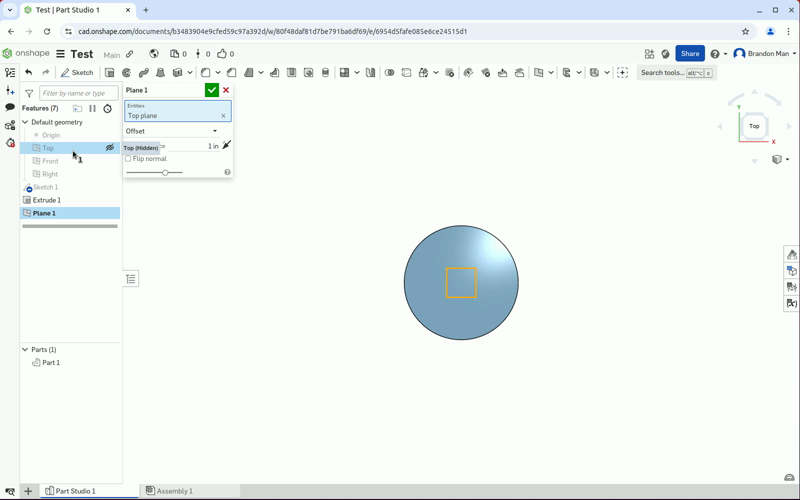
key(tab, 2)
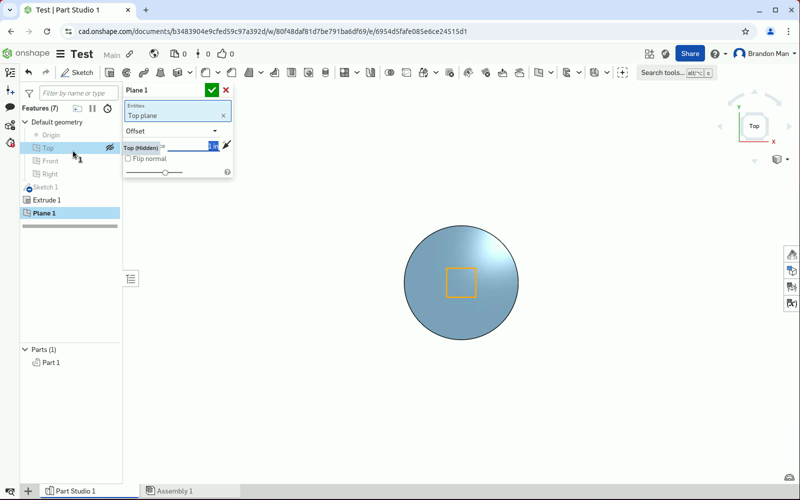
text(23.108)
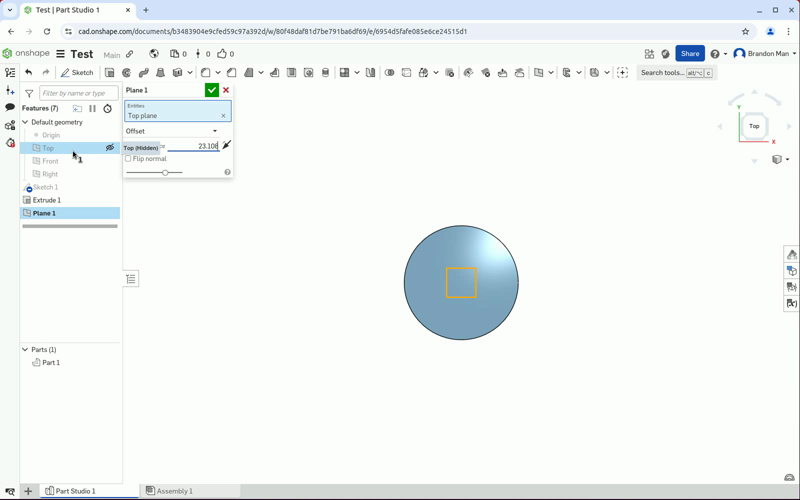
key(enter, 2)
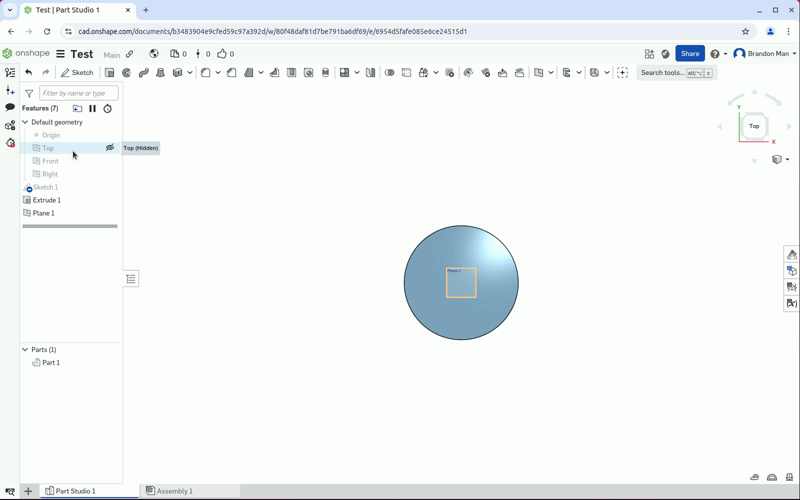
key(shift+s)
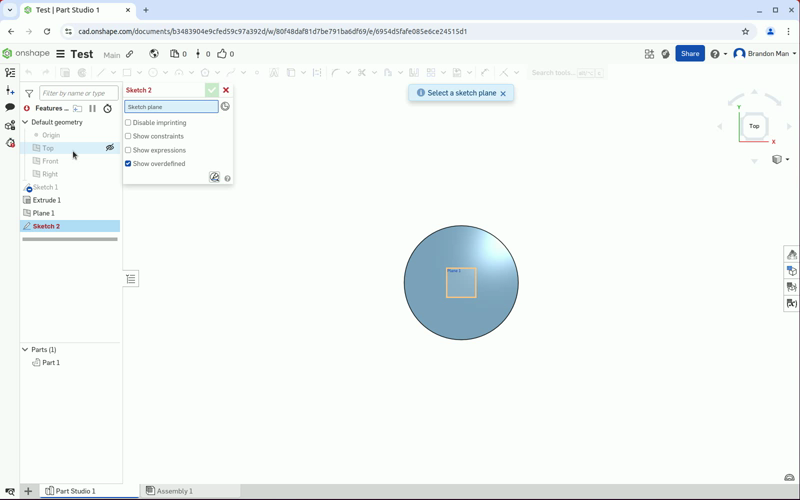
mouse_move(73, 215)
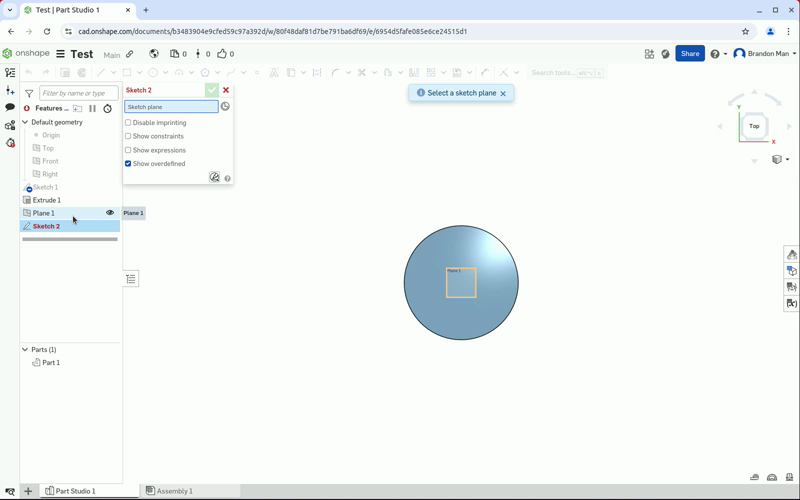
click(73, 215)
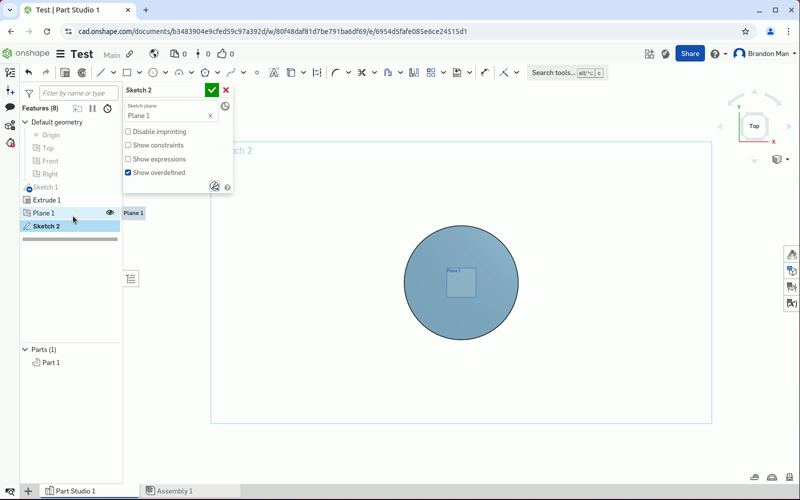
mouse_move(73, 352)
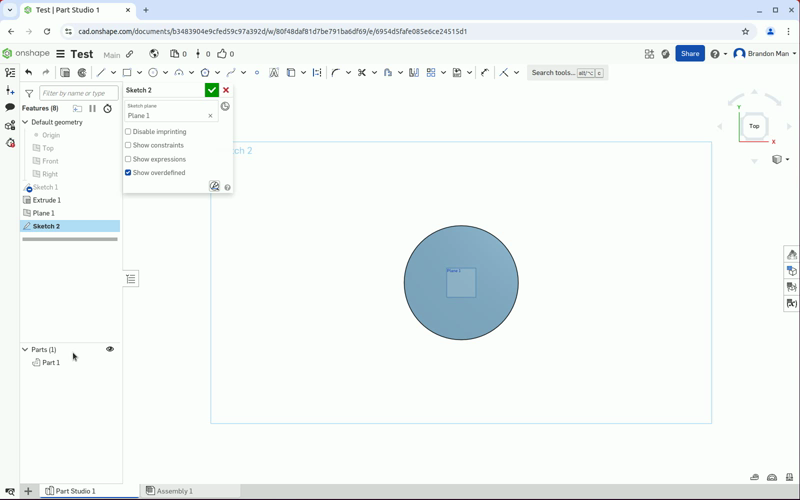
key(y)
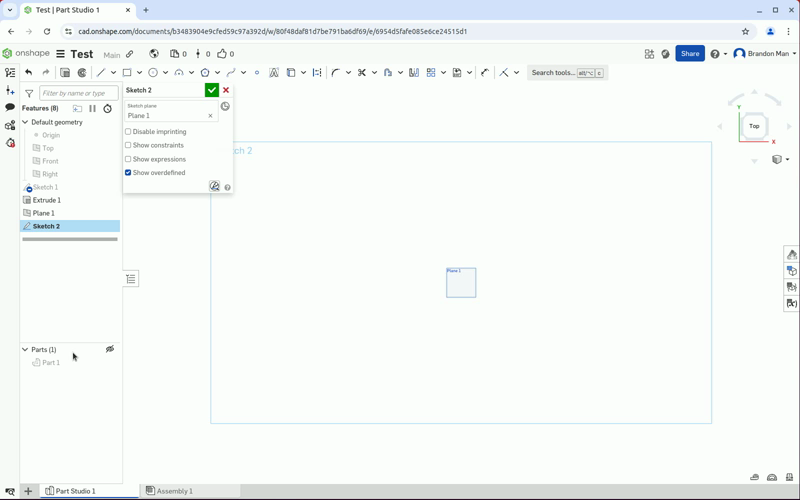
key(c)
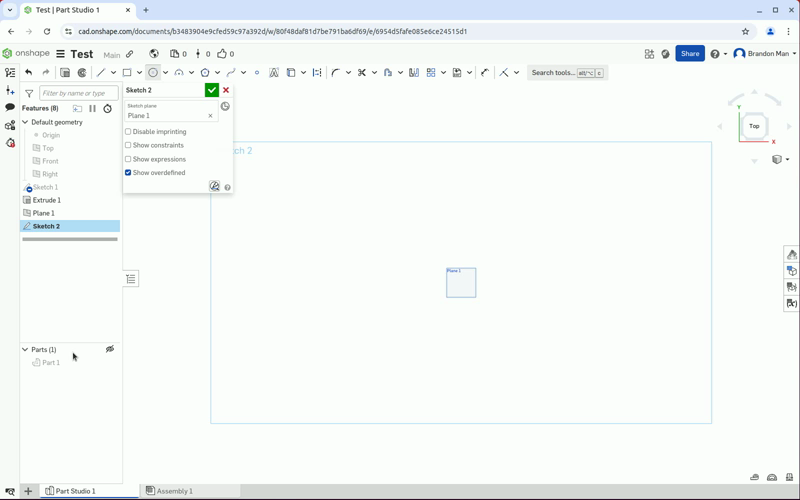
key_down(shift)
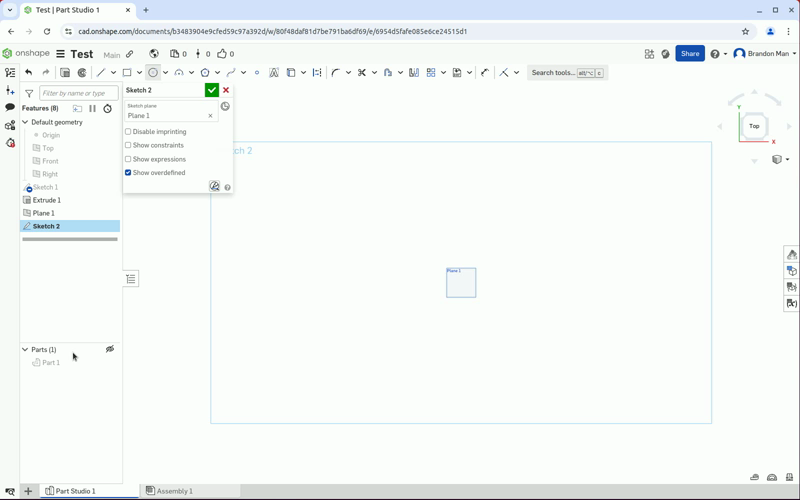
mouse_move(461, 282)
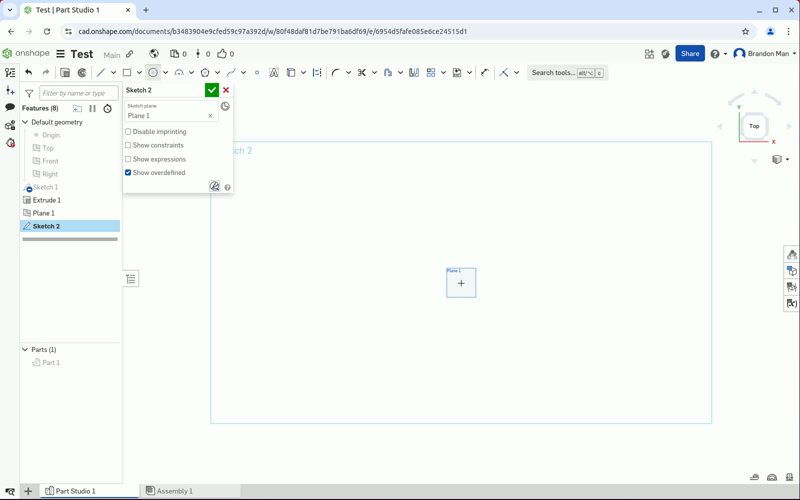
click(461, 282)
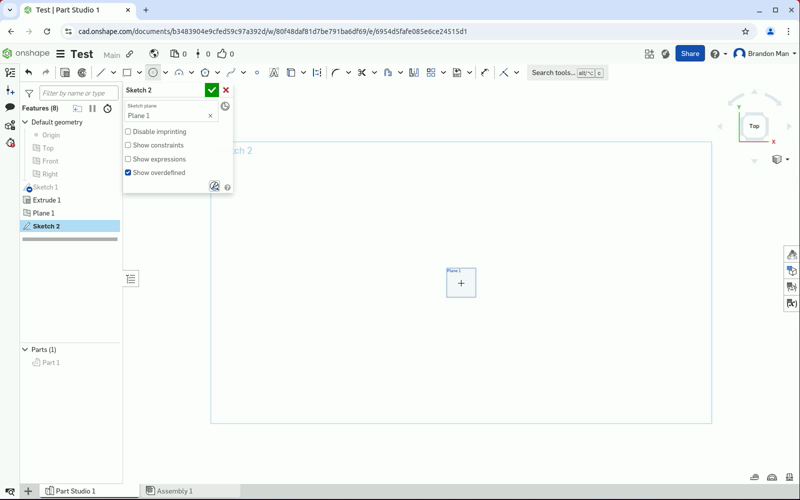
key_up(shift)
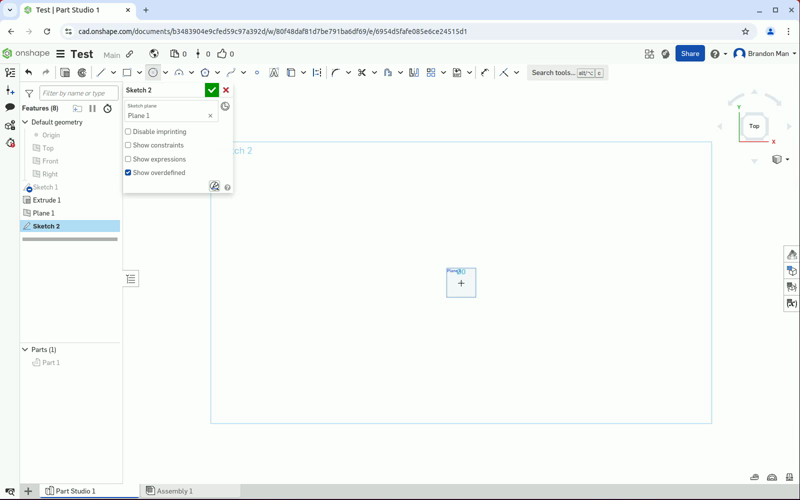
mouse_move(512, 282)
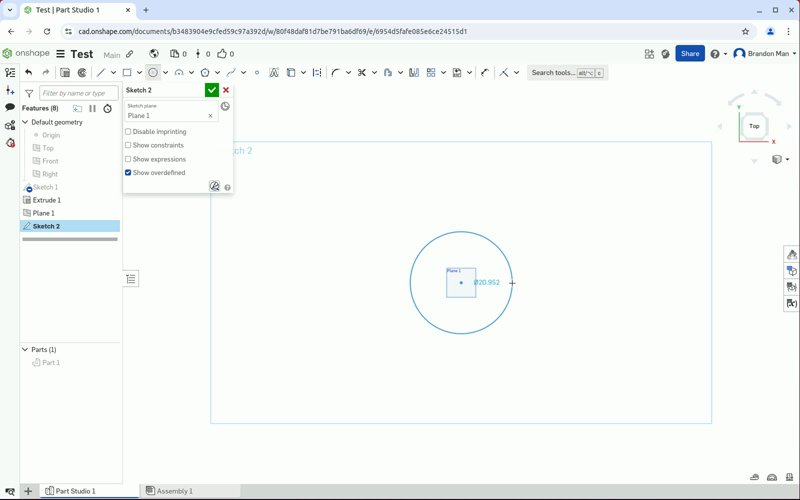
click(512, 282)
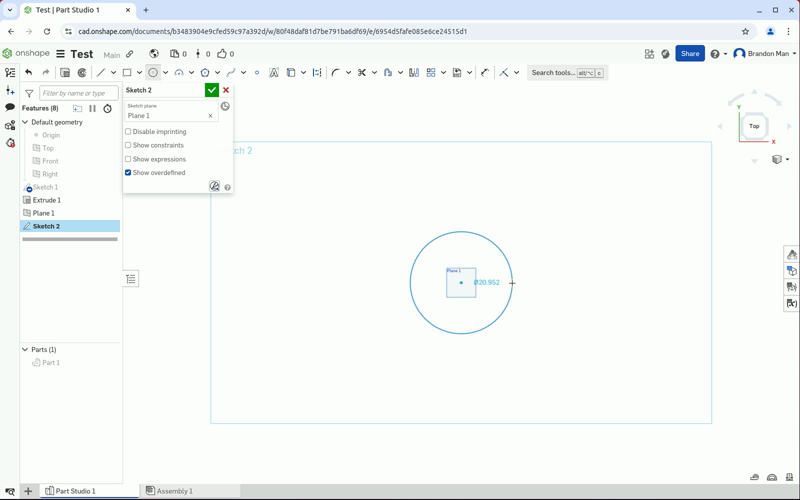
key(esc)
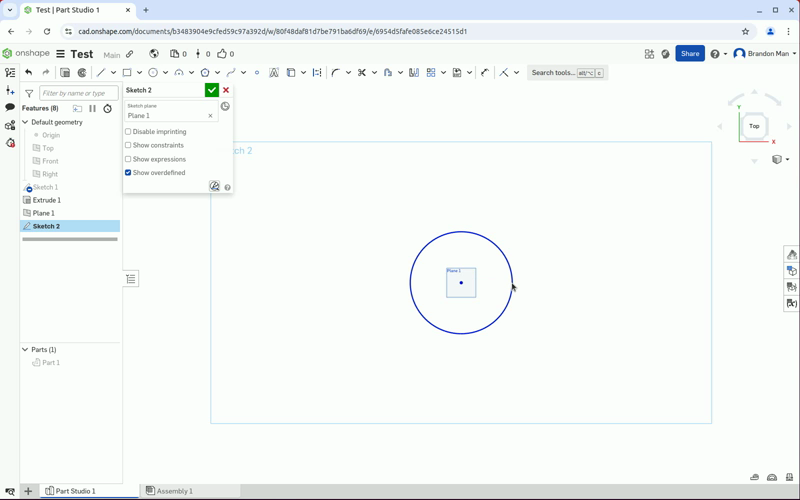
key(c)
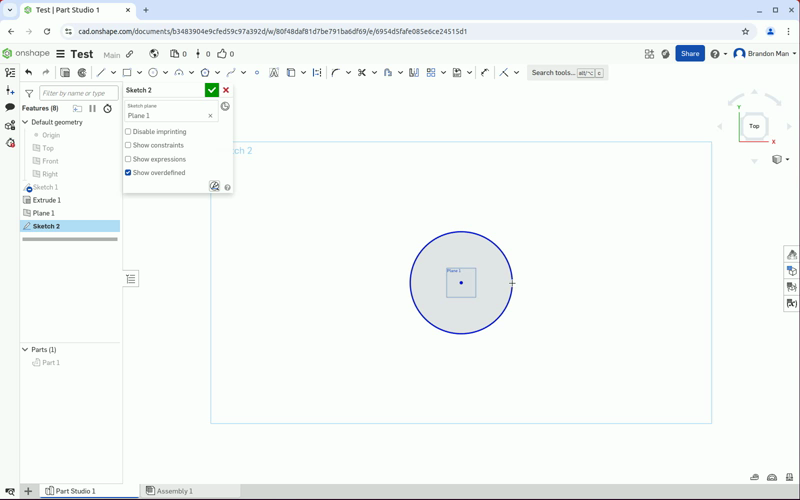
key_down(shift)
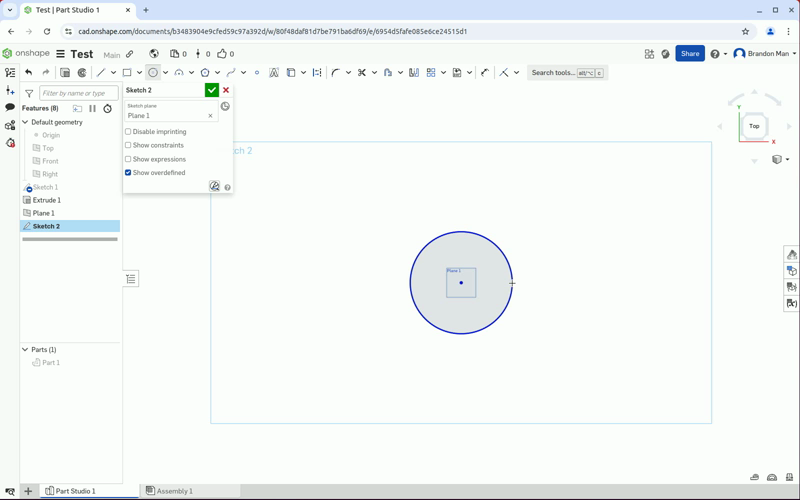
mouse_move(461, 282)
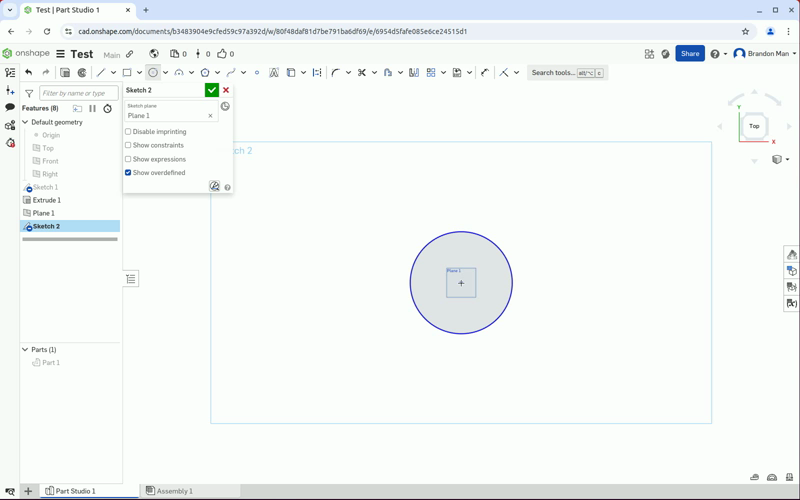
click(461, 282)
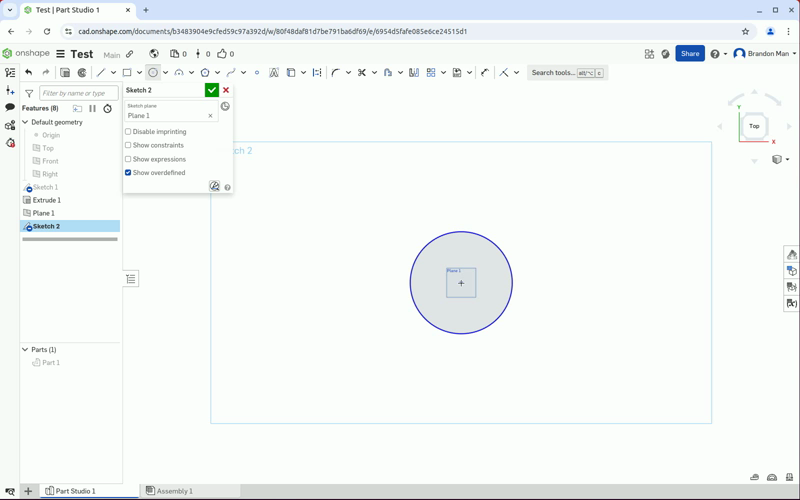
key_up(shift)
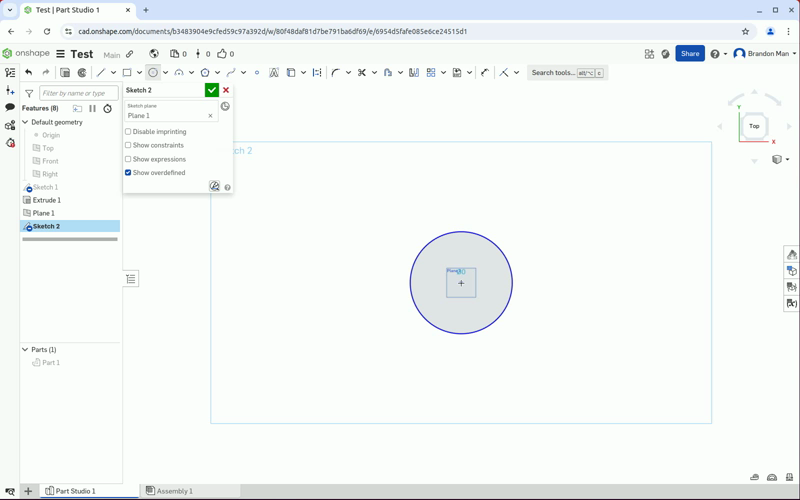
mouse_move(500, 282)
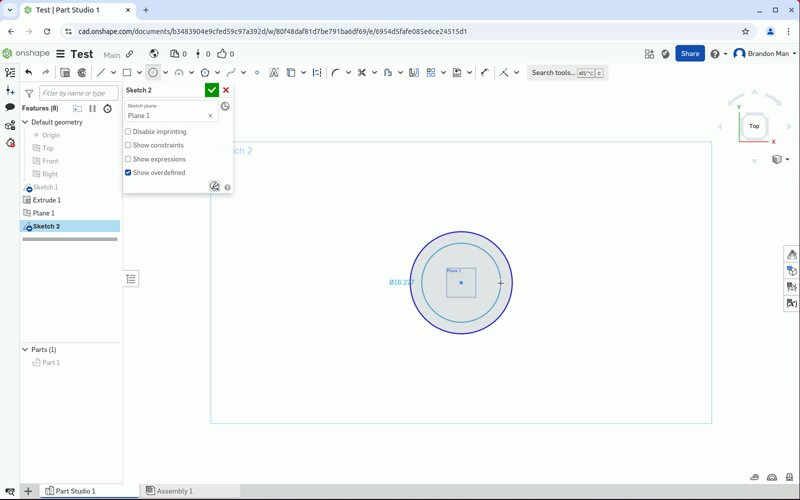
click(500, 282)
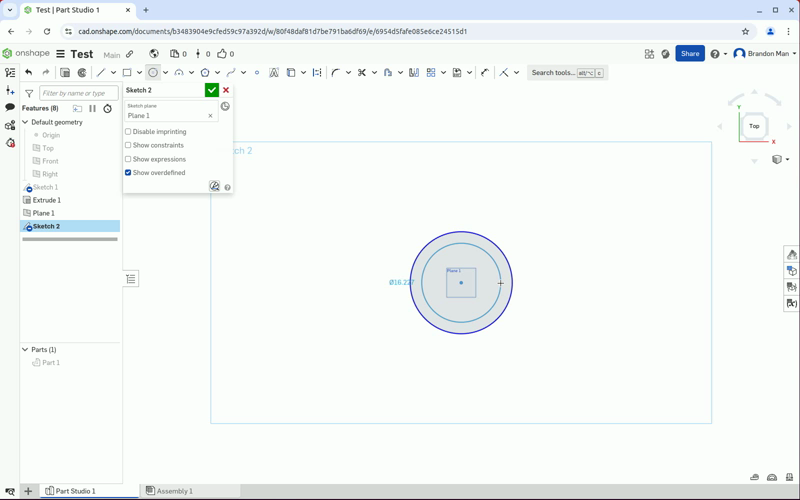
key(esc)
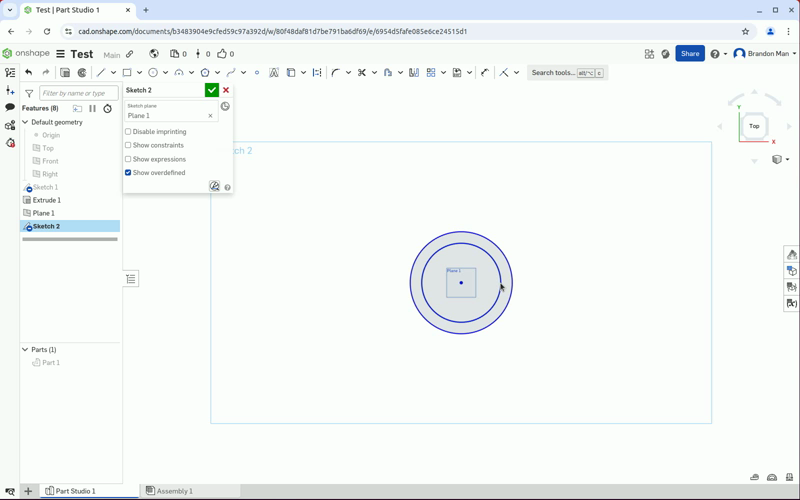
mouse_move(447, 240)
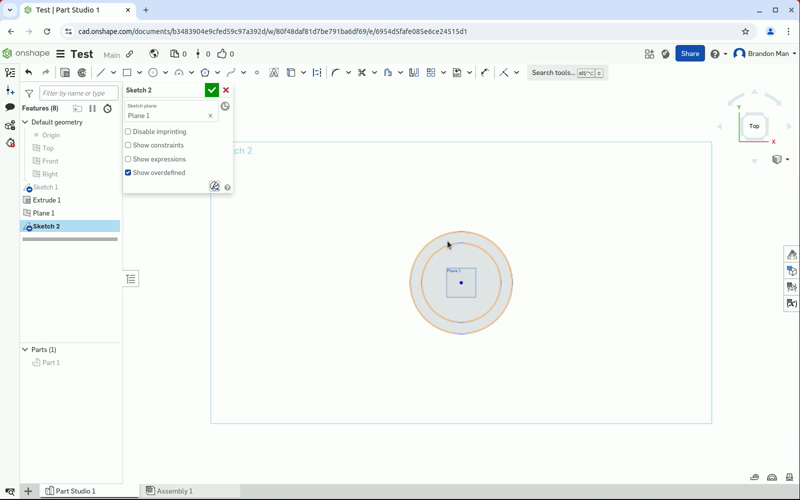
click(447, 240)
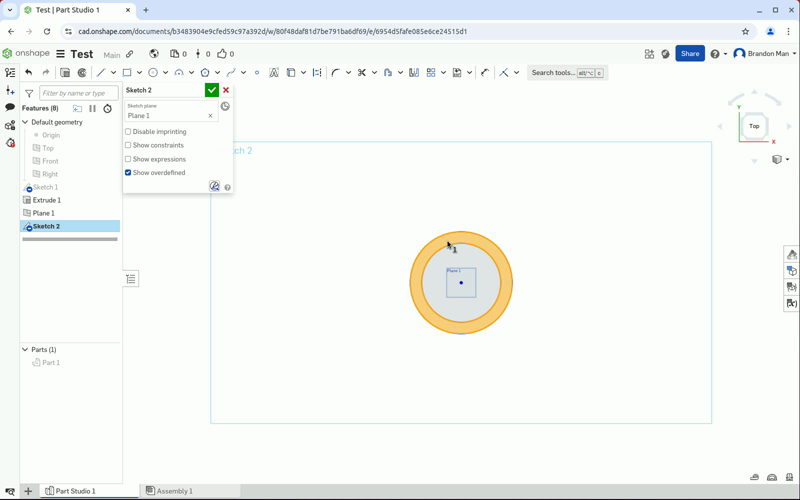
mouse_move(73, 352)
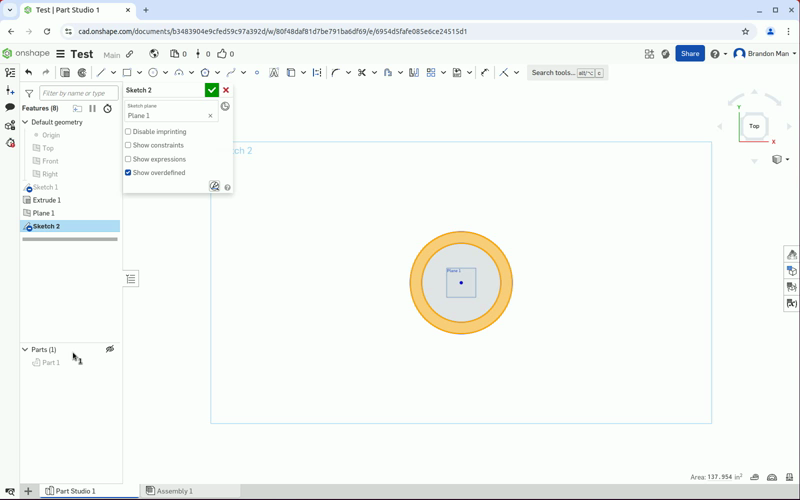
key(shift+y)
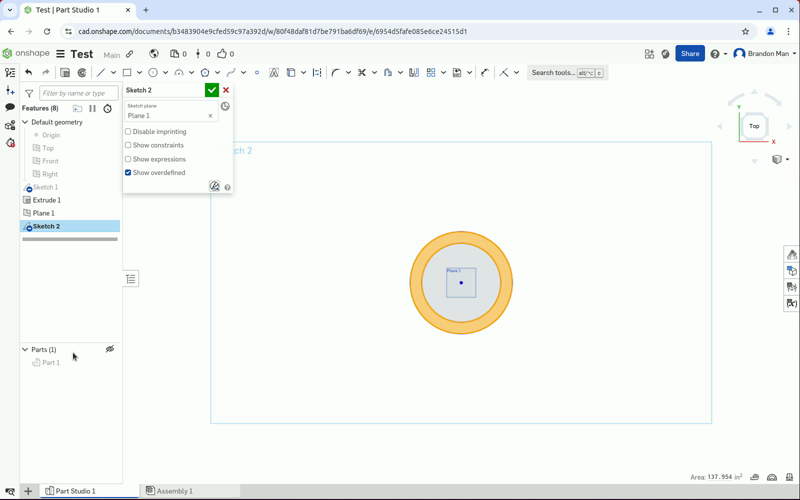
key(shift+e)
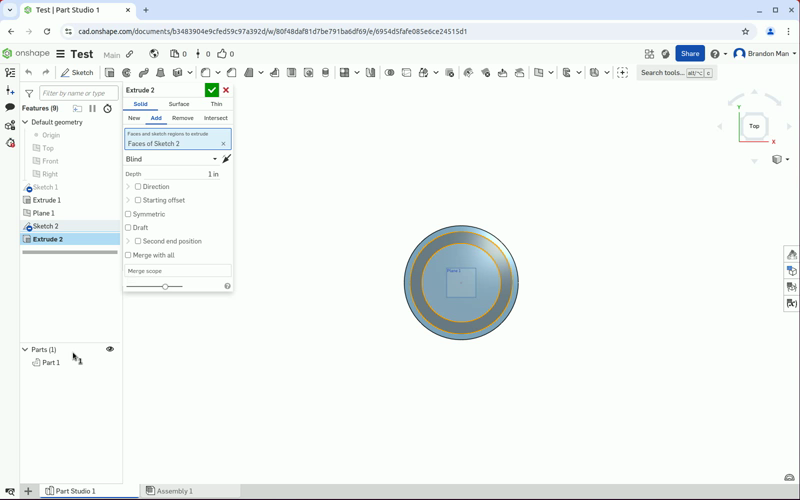
mouse_move(143, 106)
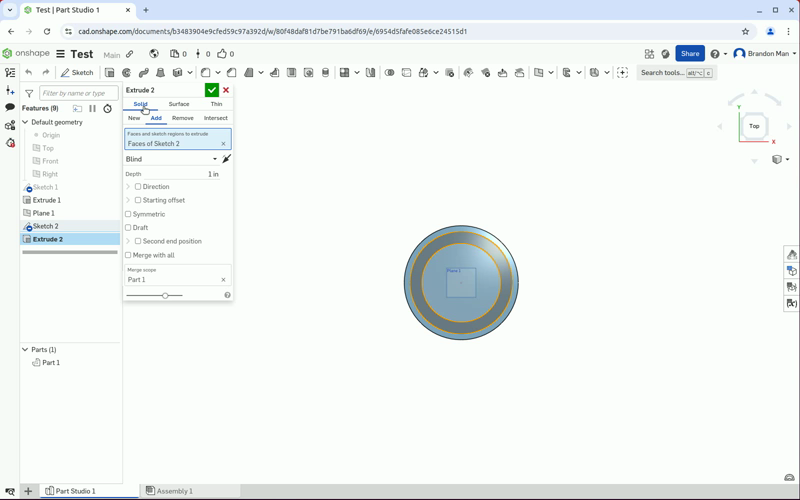
click(143, 106)
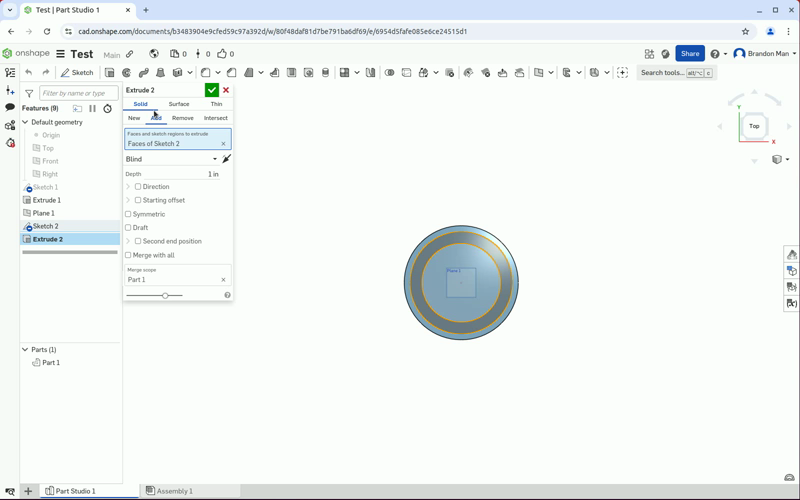
mouse_move(186, 120)
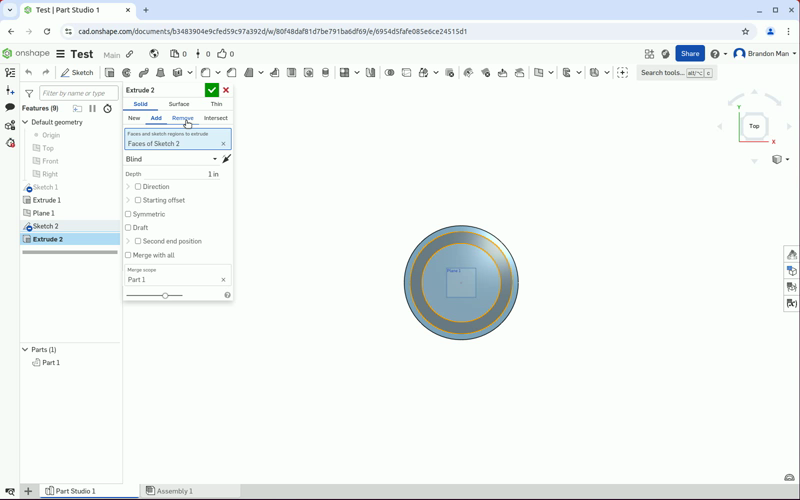
click(186, 120)
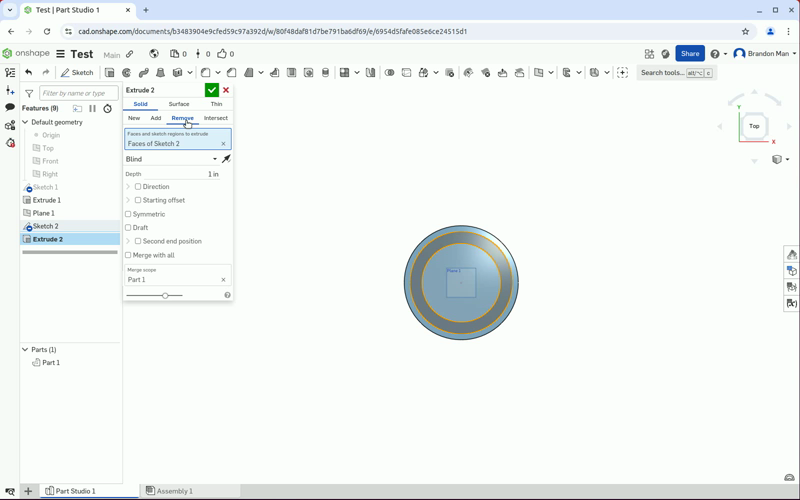
key(tab, 4)
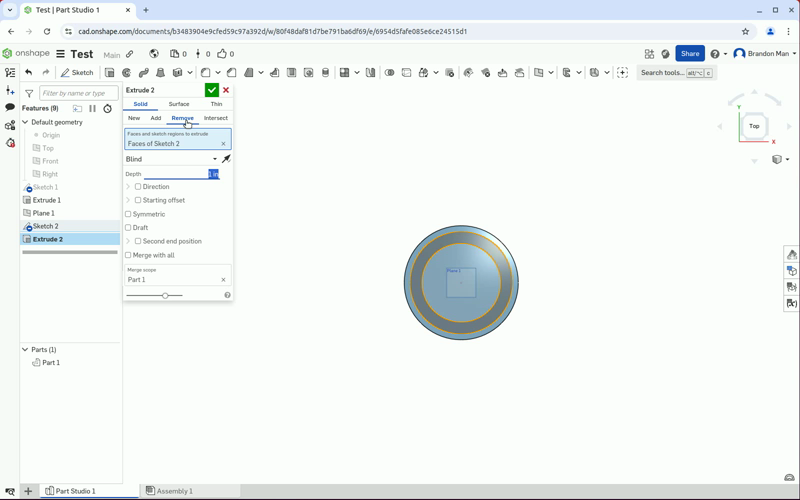
text(20.701)
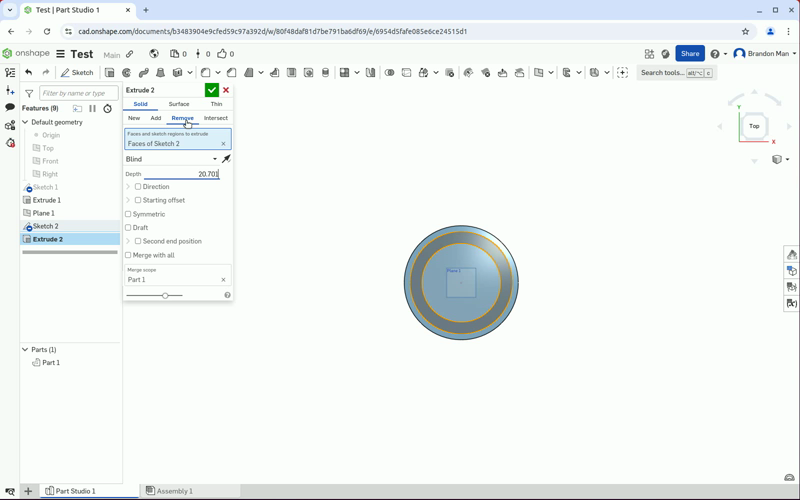
key(tab, 6)
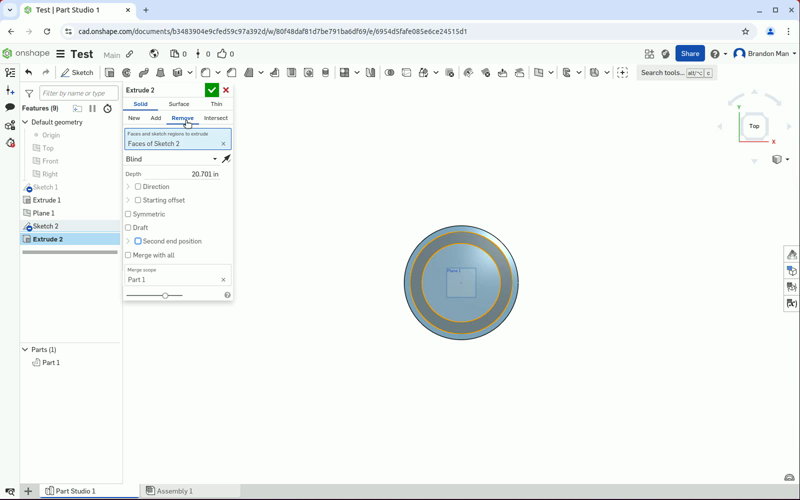
key(space)
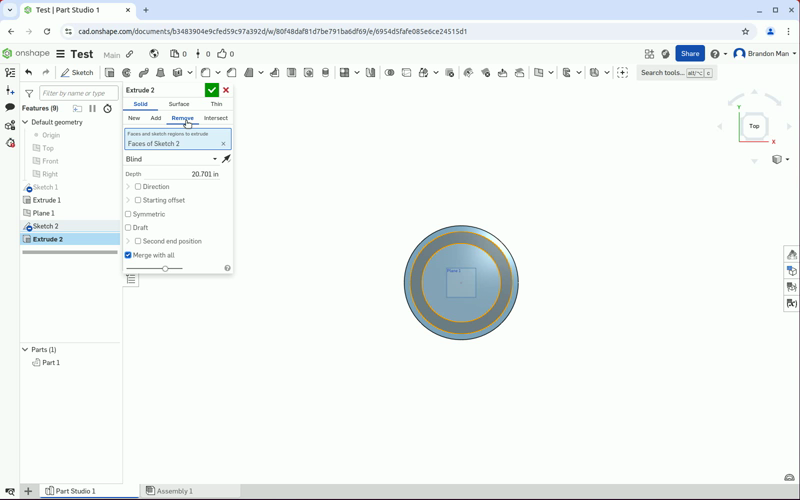
key(enter)
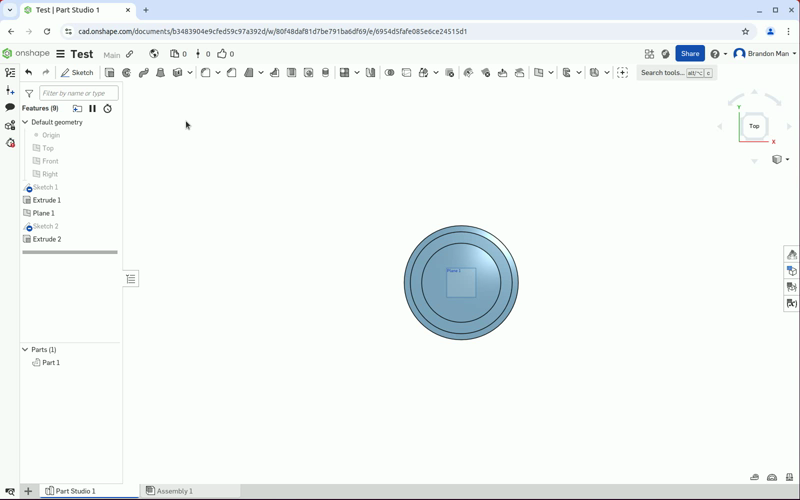
key(shift+h)
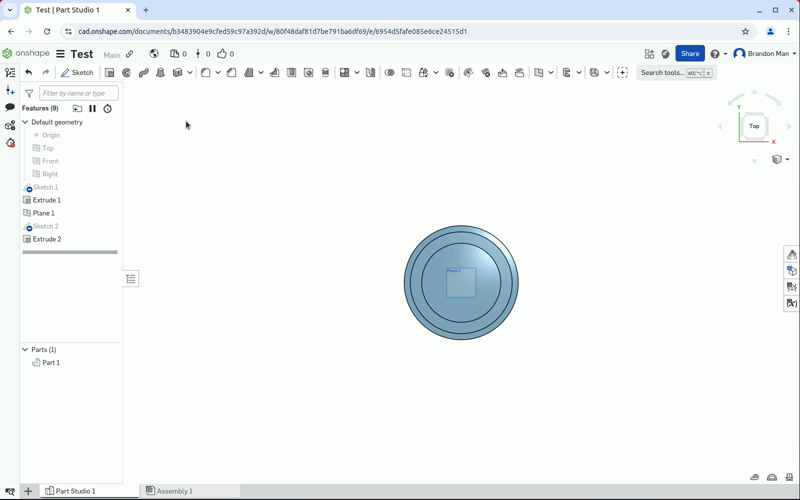
key(shift+h)
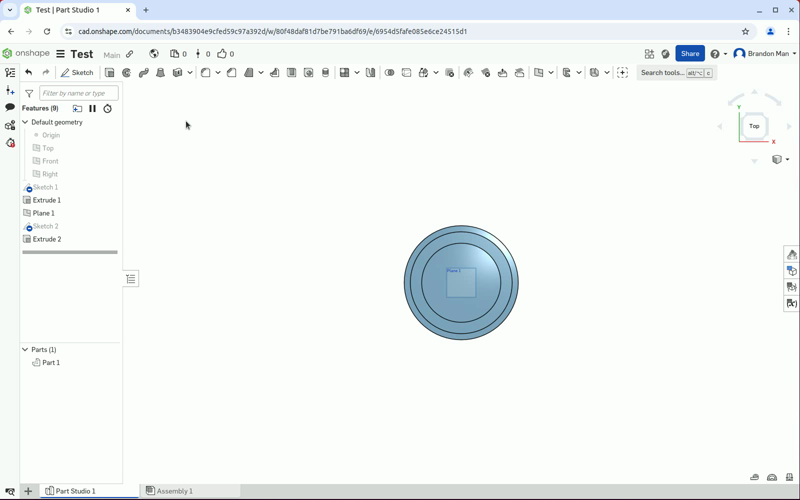
mouse_move(73, 189)
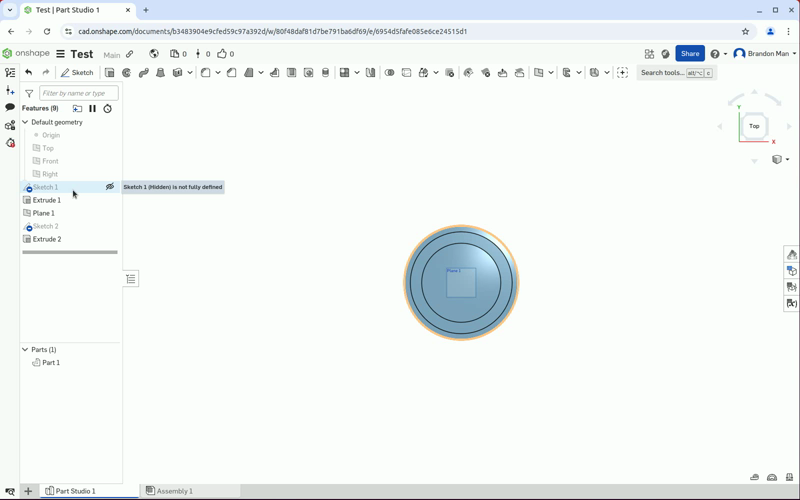
click(73, 189)
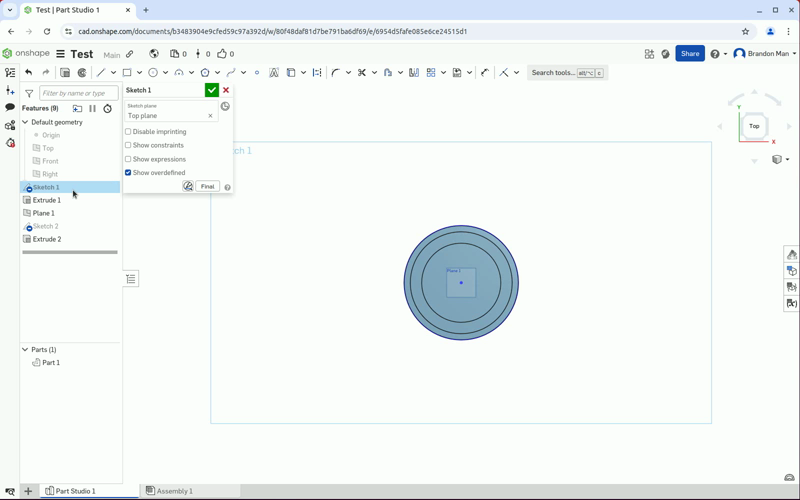
mouse_move(229, 92)
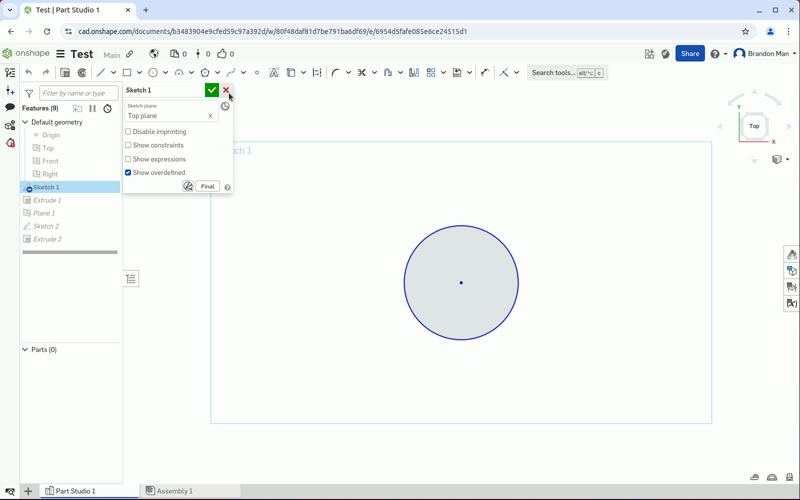
click(229, 92)
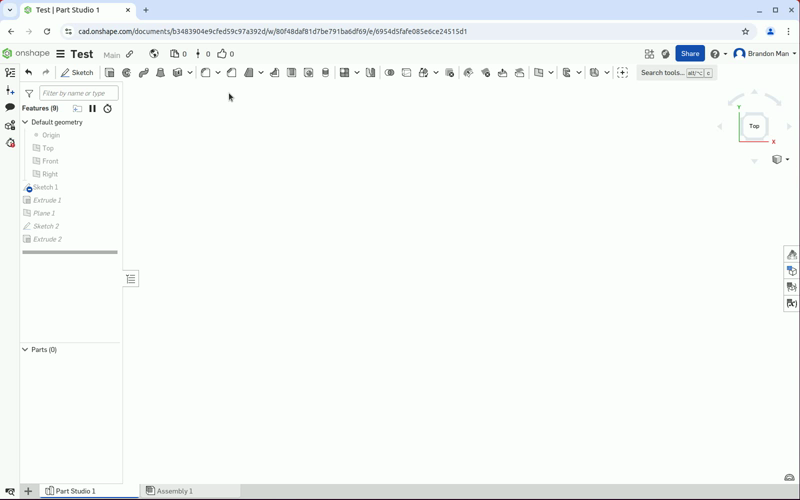
key(shift+s)
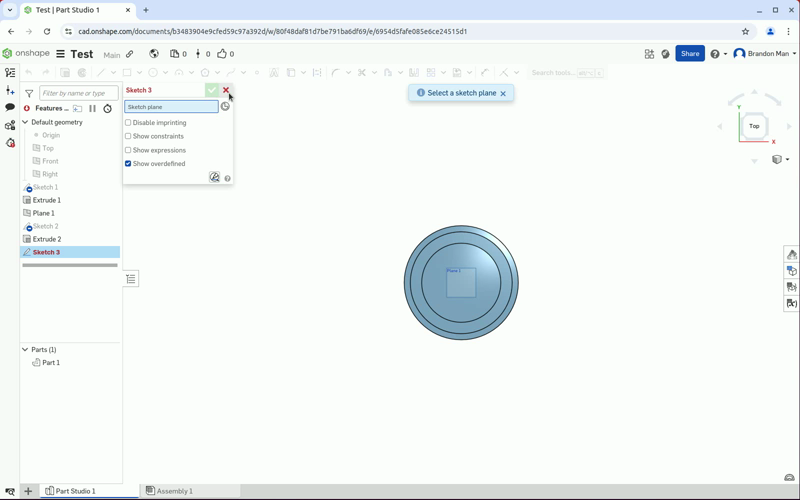
mouse_move(73, 215)
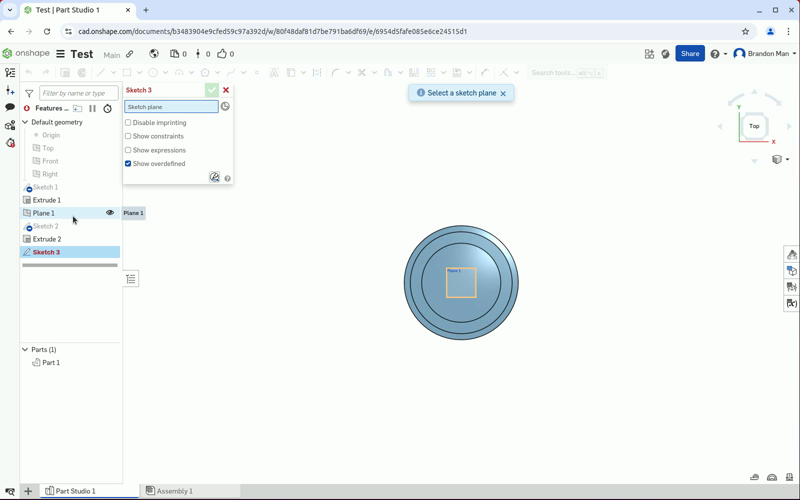
click(73, 215)
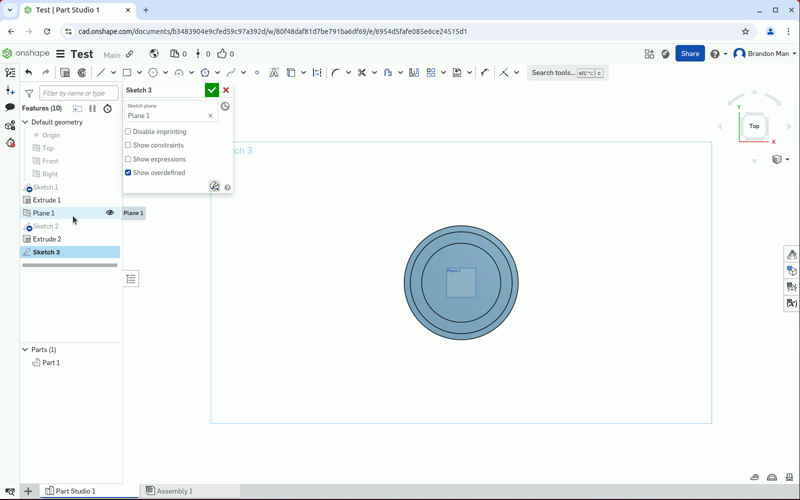
mouse_move(73, 352)
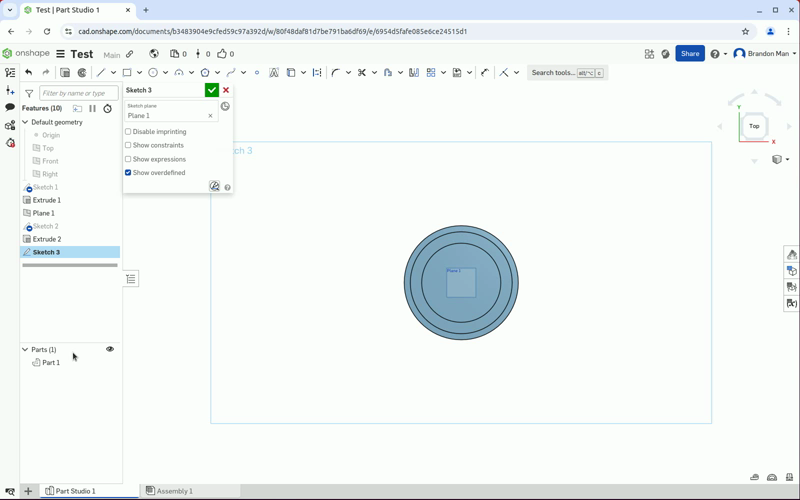
key(y)
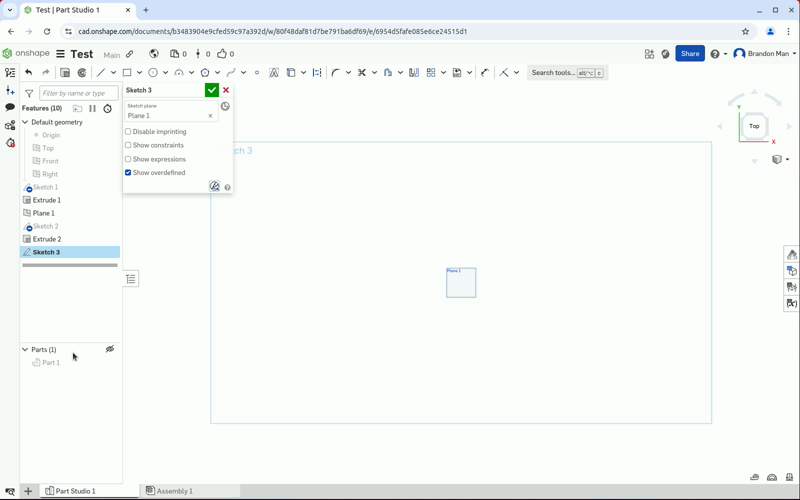
key(c)
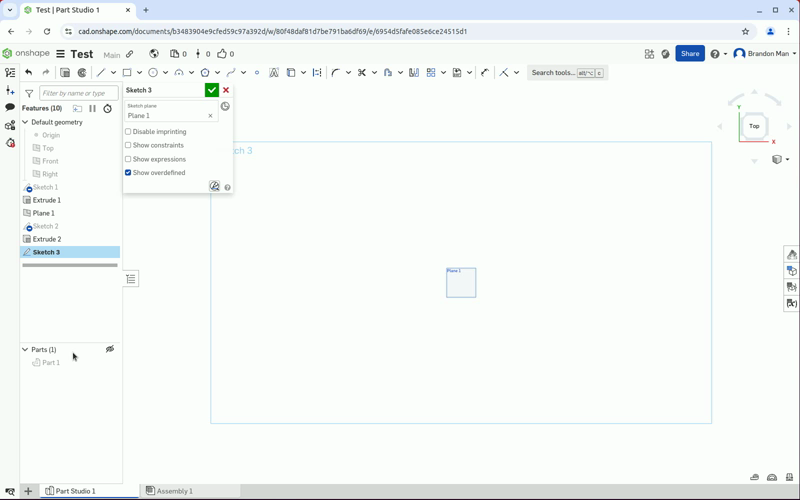
key_down(shift)
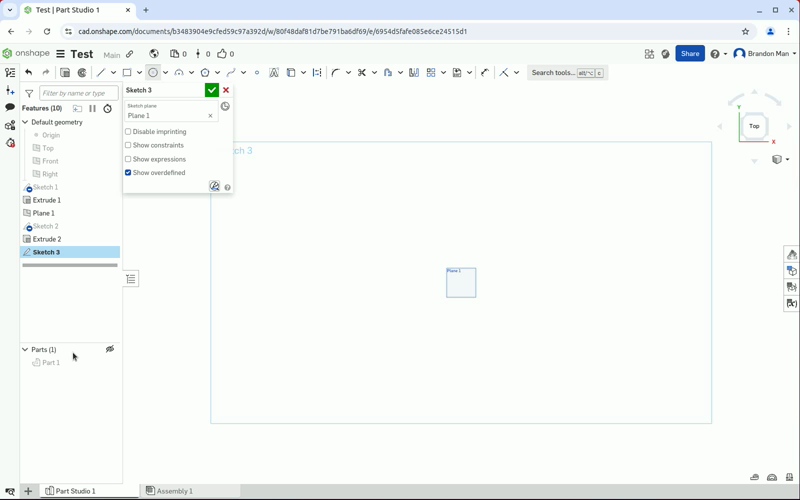
mouse_move(461, 282)
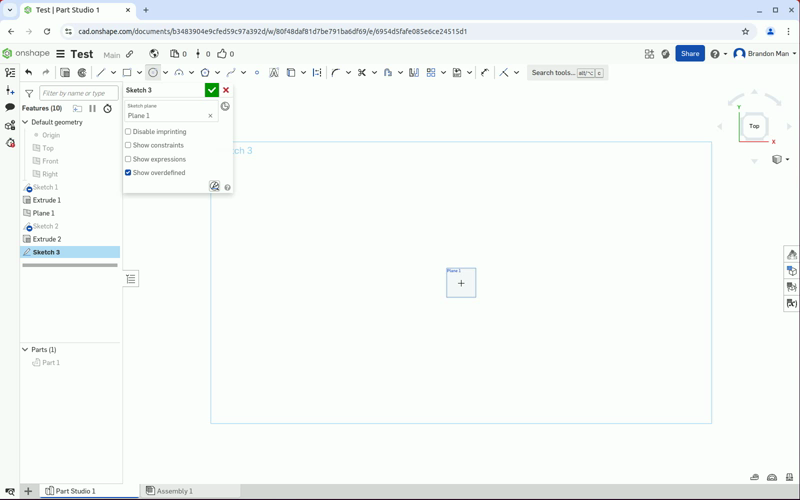
click(461, 282)
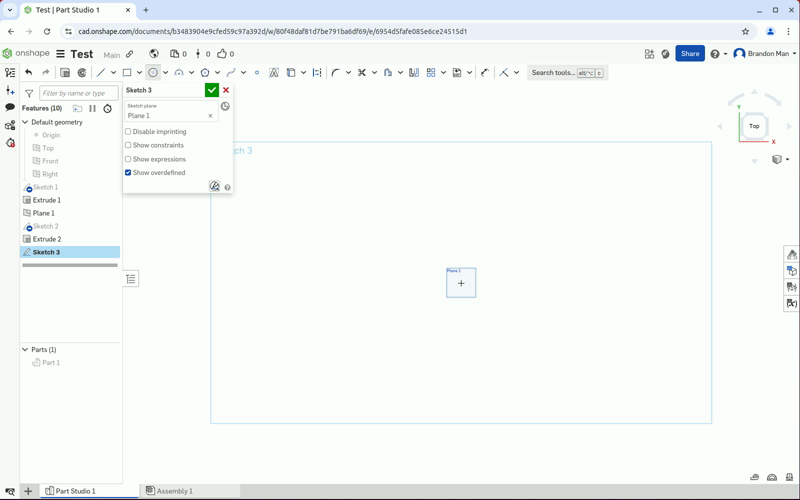
key_up(shift)
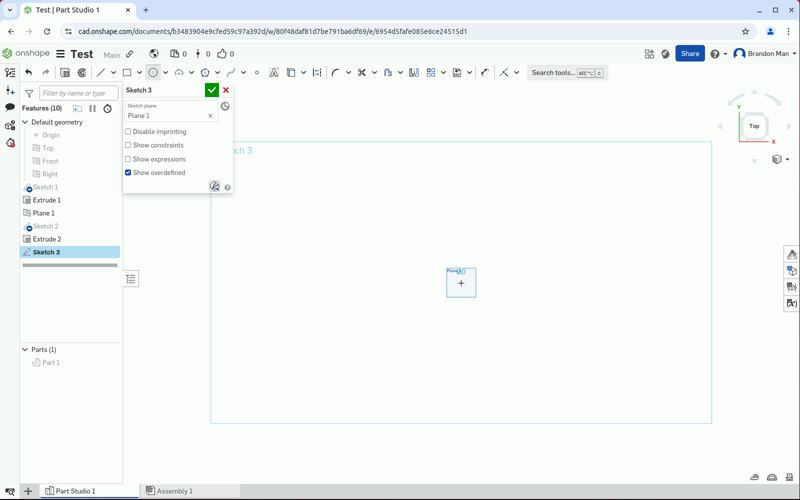
mouse_move(512, 282)
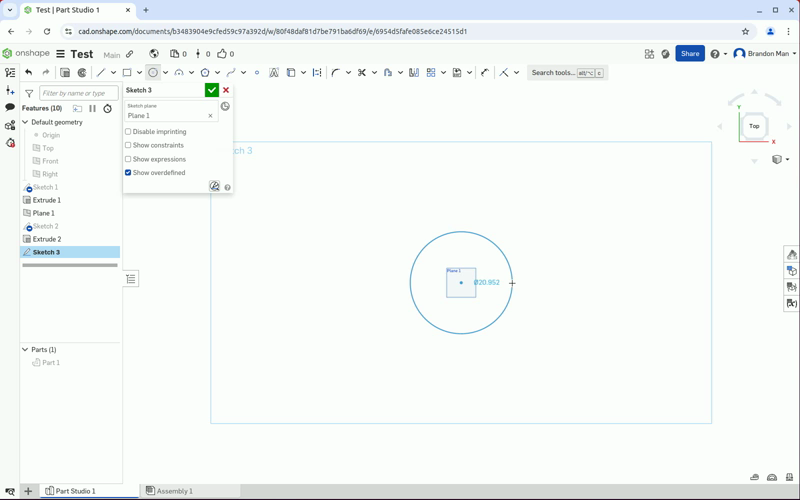
click(512, 282)
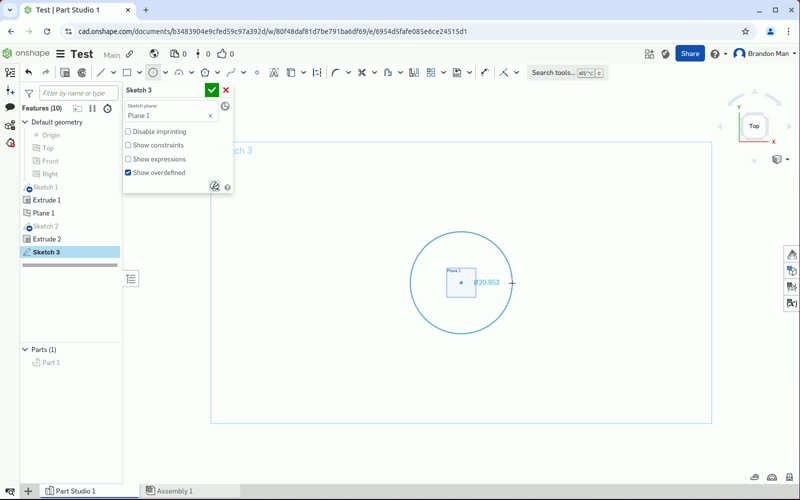
key(esc)
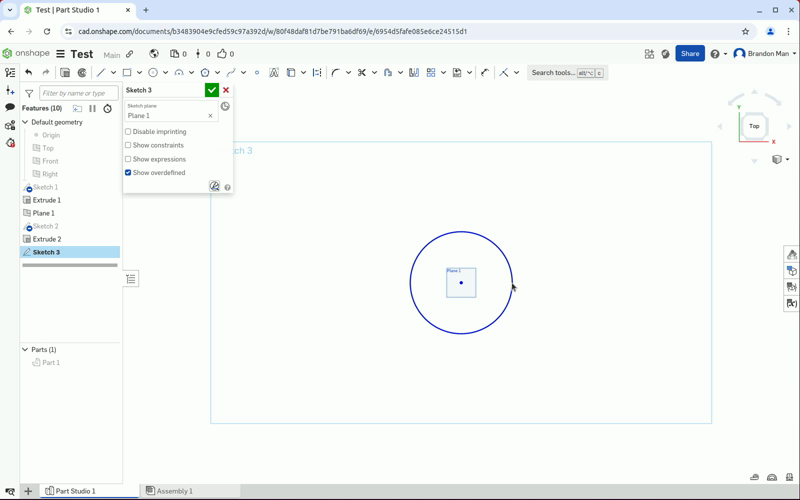
key(c)
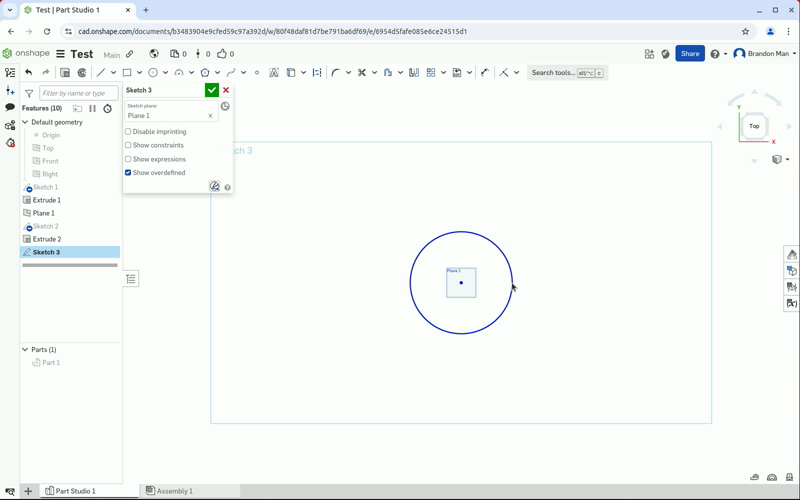
key_down(shift)
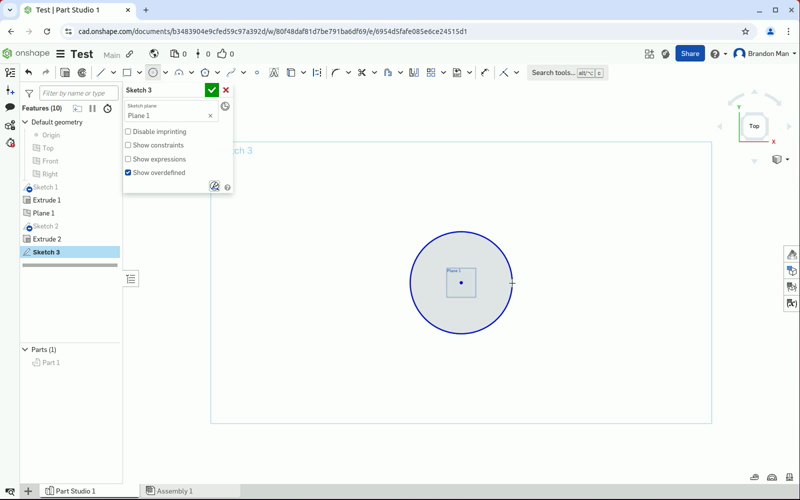
mouse_move(461, 282)
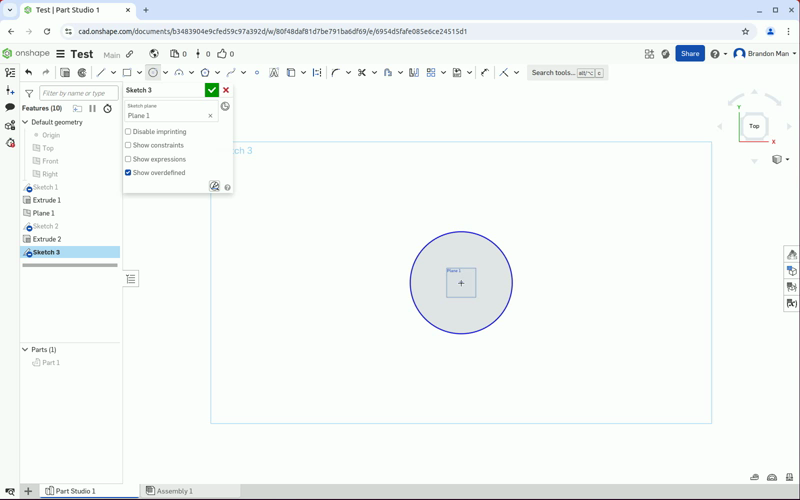
click(461, 282)
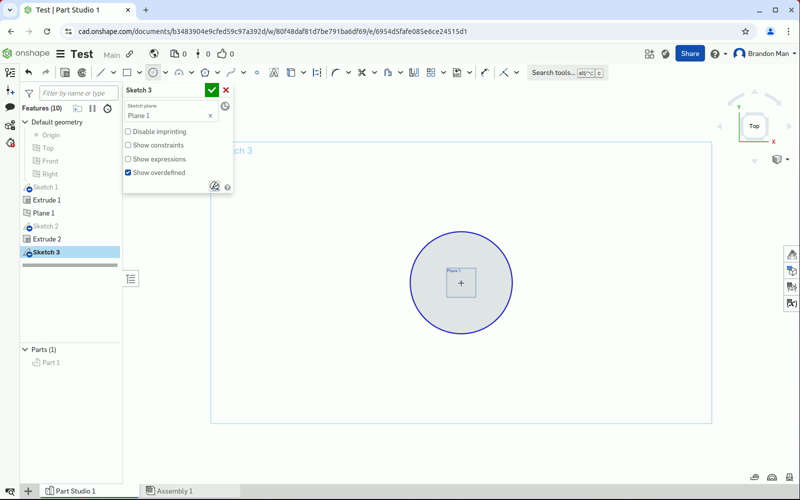
key_up(shift)
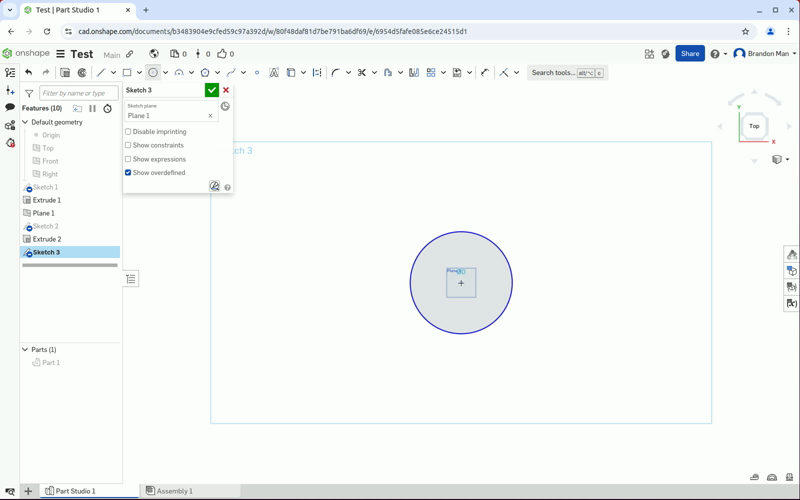
mouse_move(500, 282)
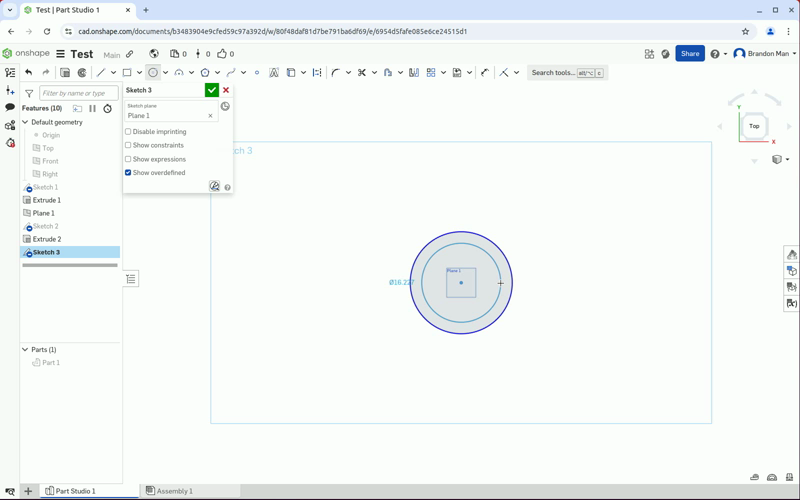
click(500, 282)
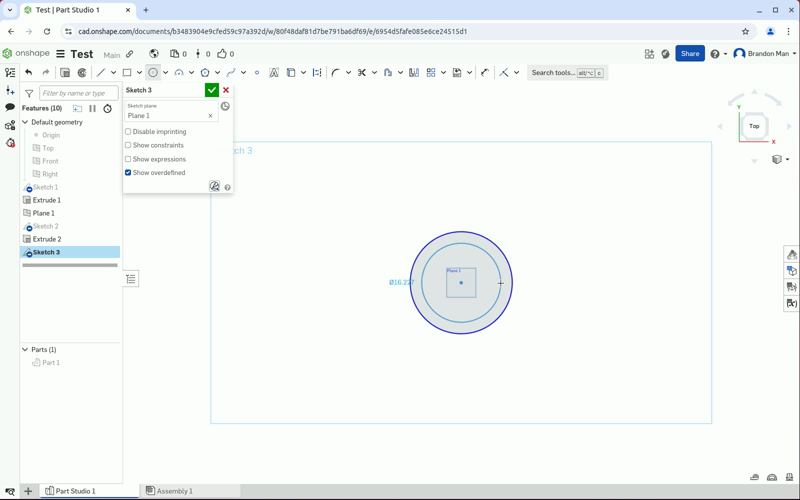
key(esc)
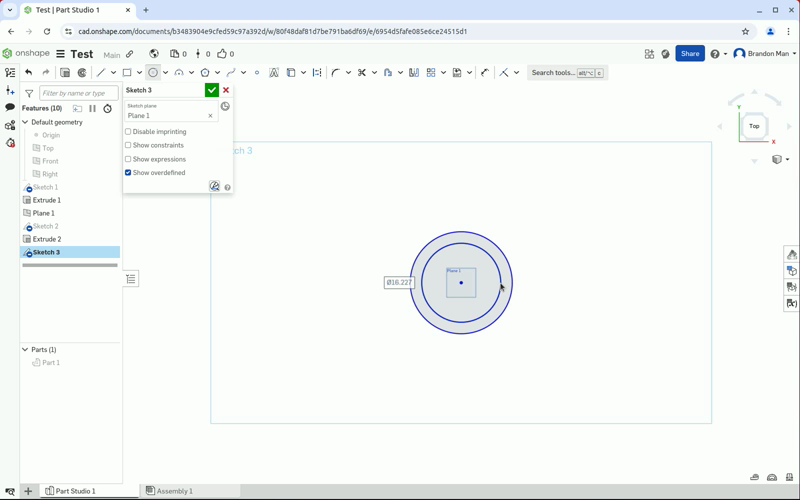
mouse_move(495, 311)
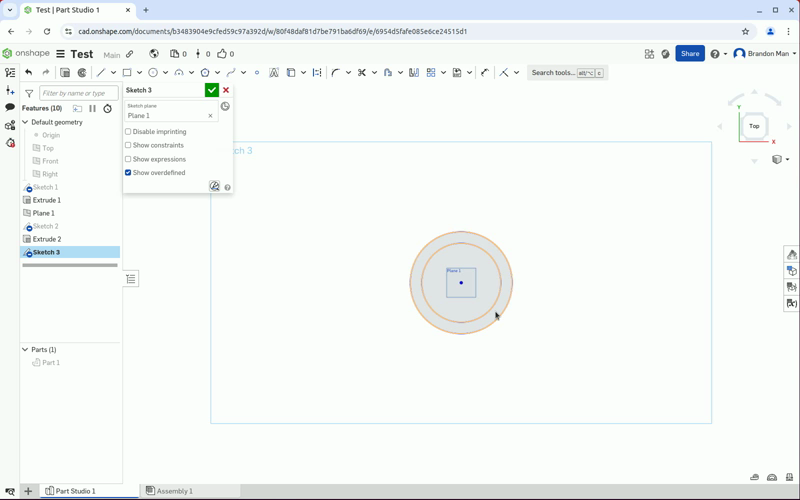
click(495, 311)
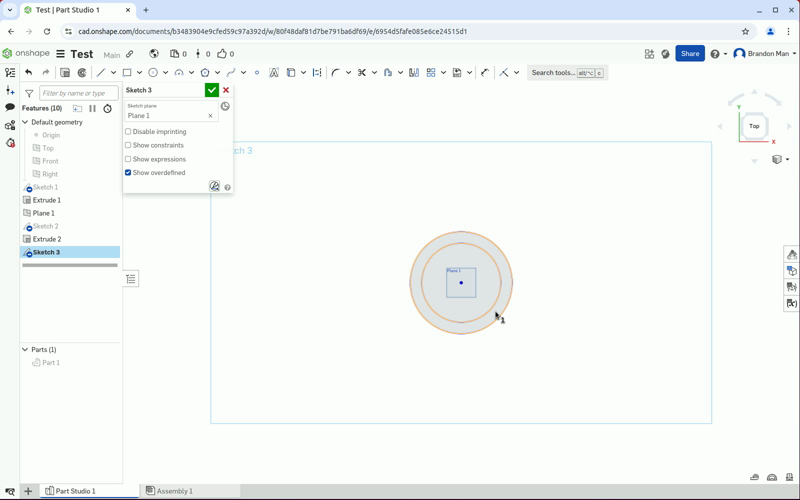
mouse_move(73, 352)
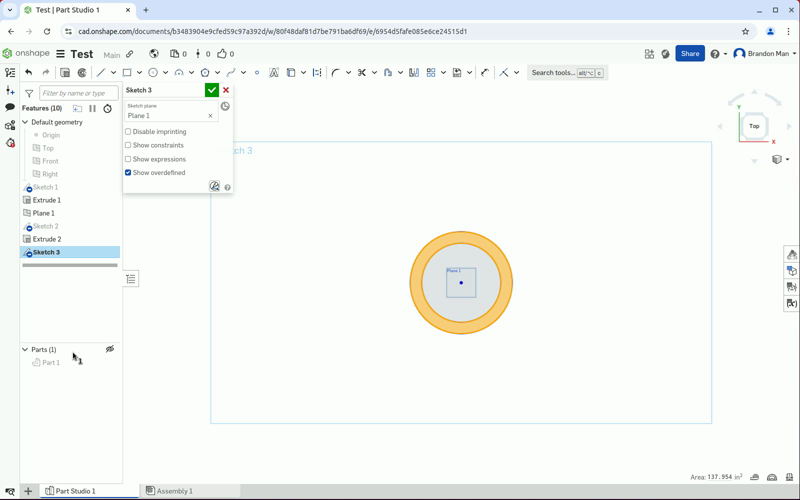
key(shift+y)
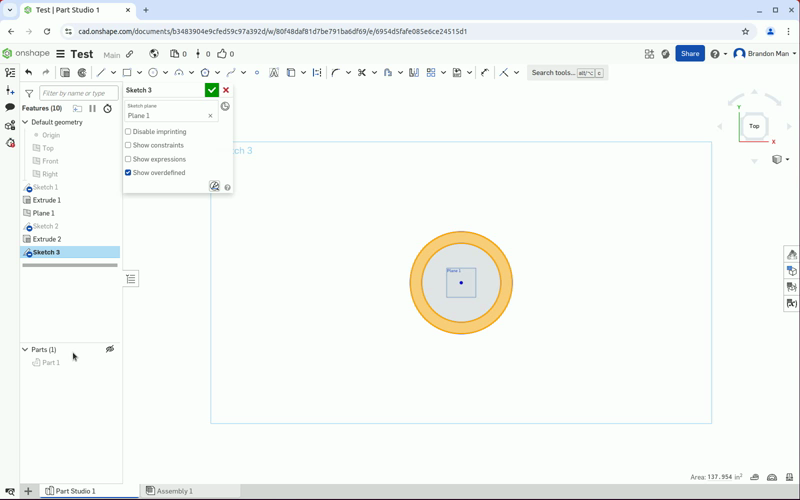
key(shift+e)
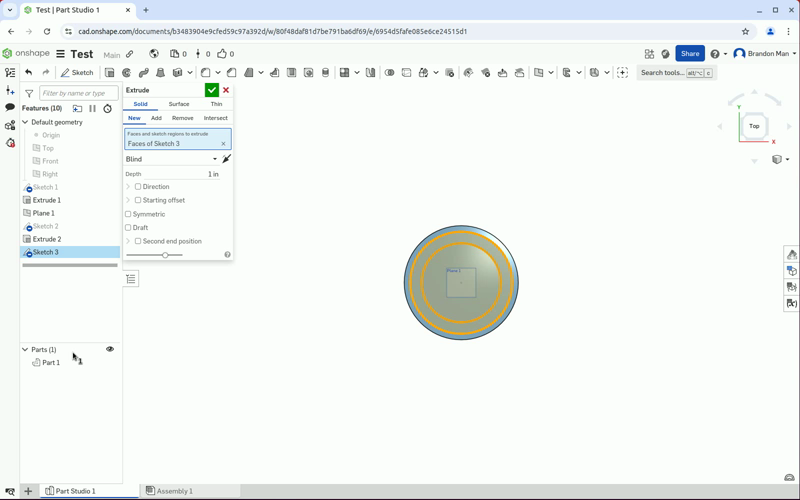
mouse_move(143, 106)
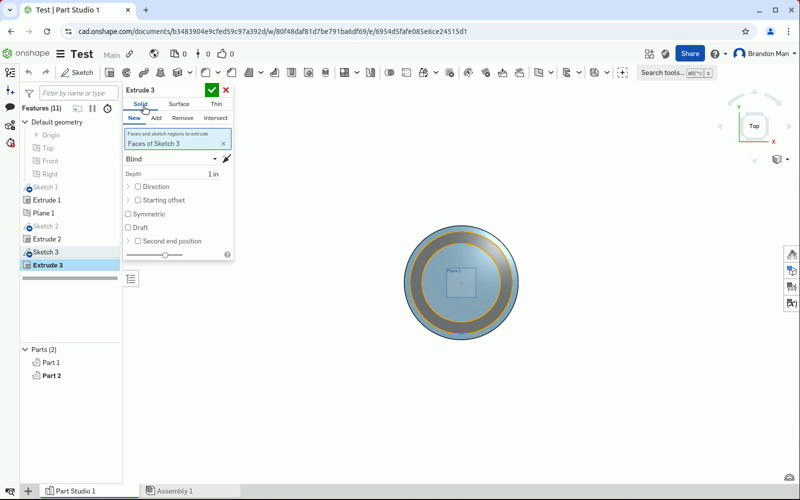
click(143, 106)
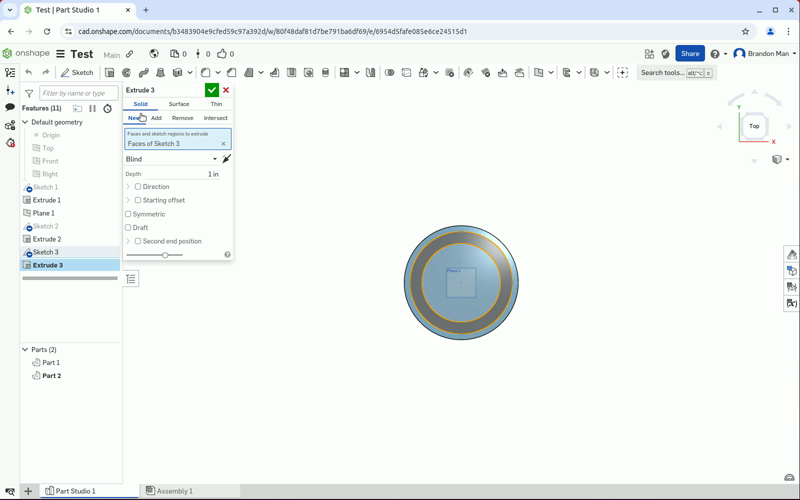
mouse_move(137, 120)
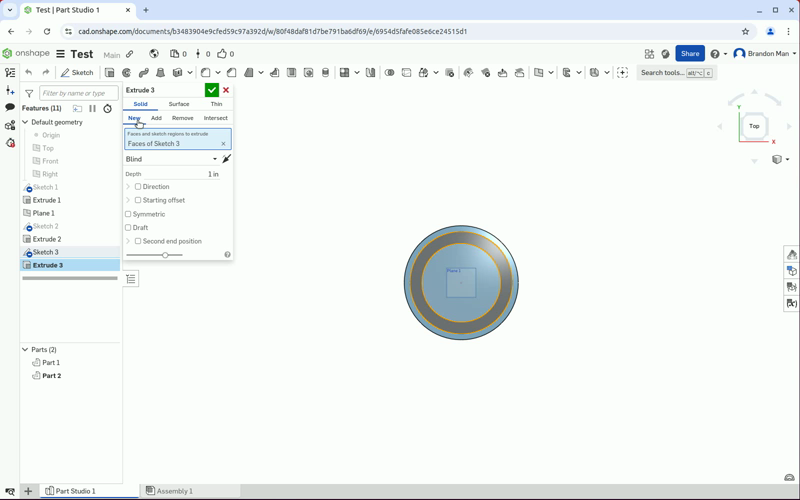
click(137, 120)
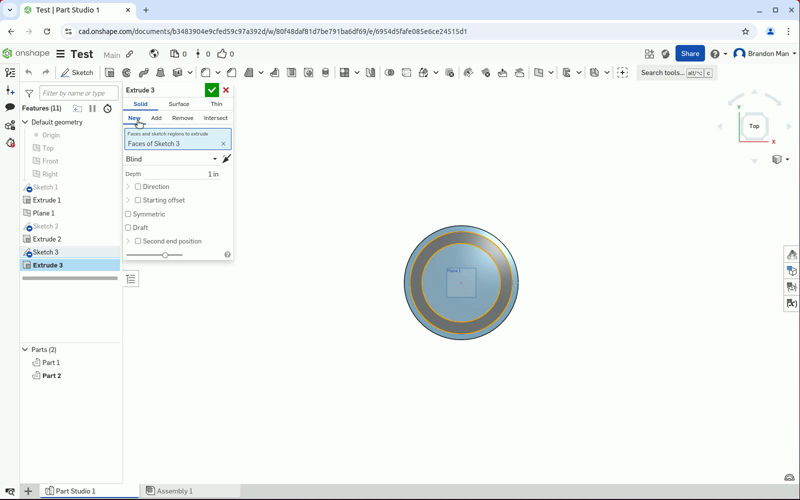
key(tab, 4)
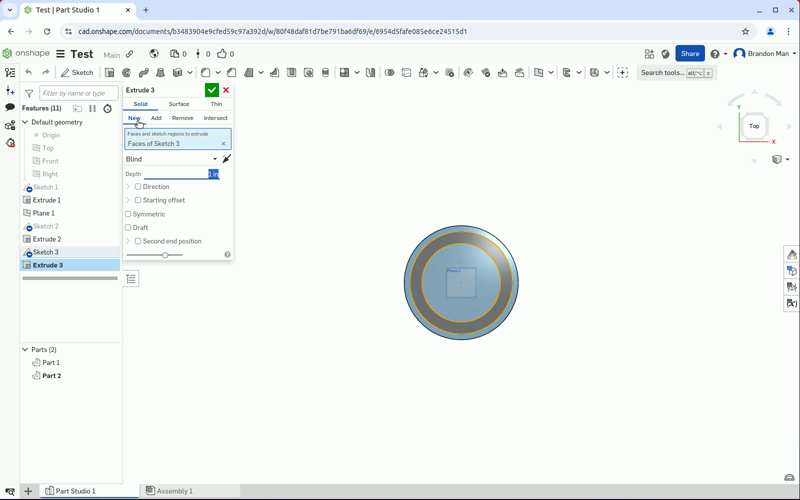
text(-4.574)
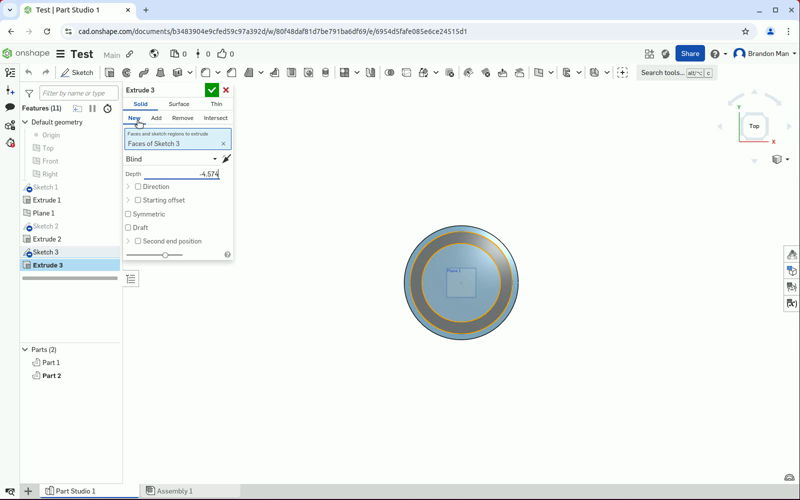
key(enter)
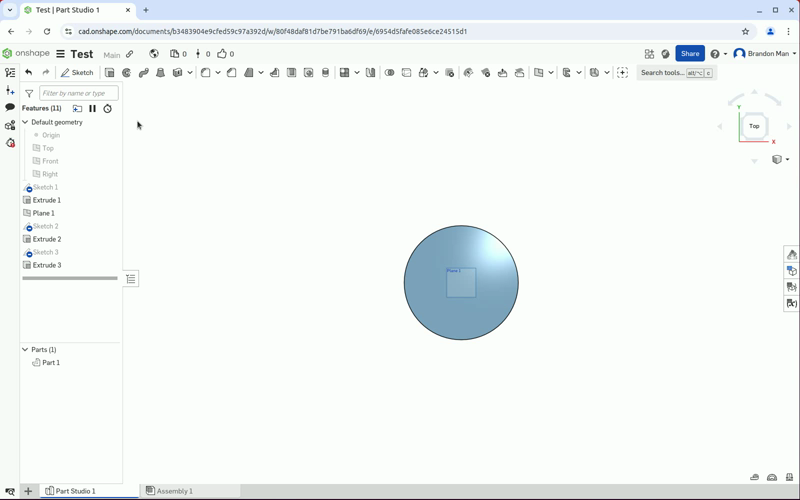
key(shift+h)
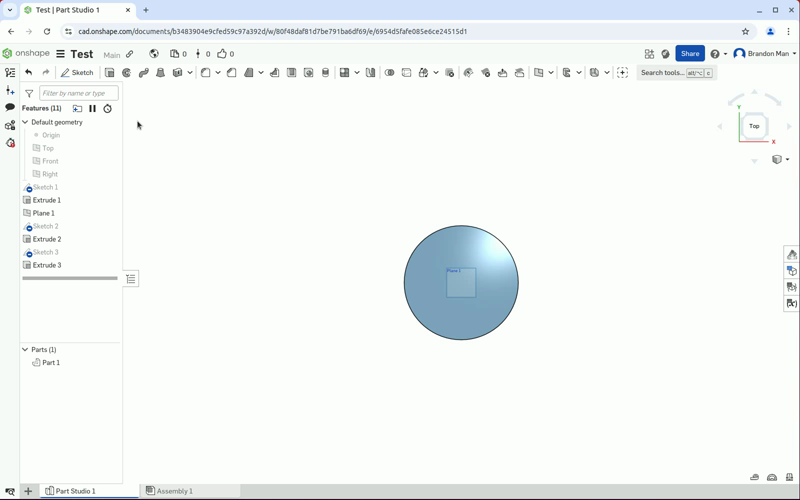
key(shift+h)
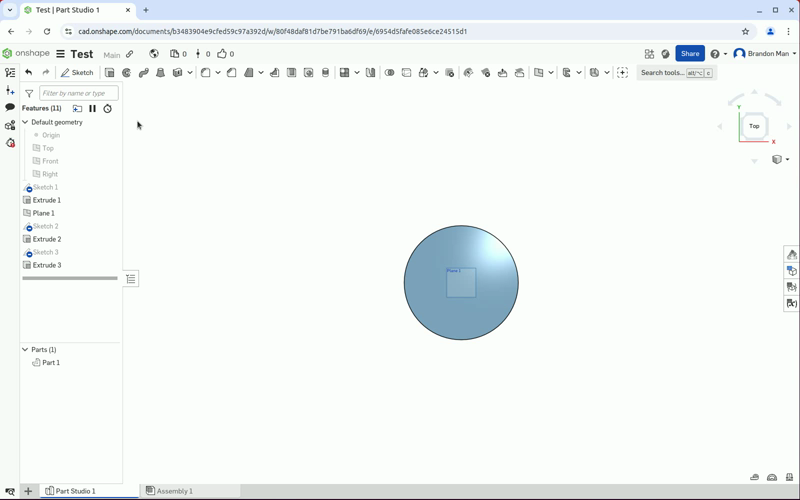
mouse_move(73, 189)
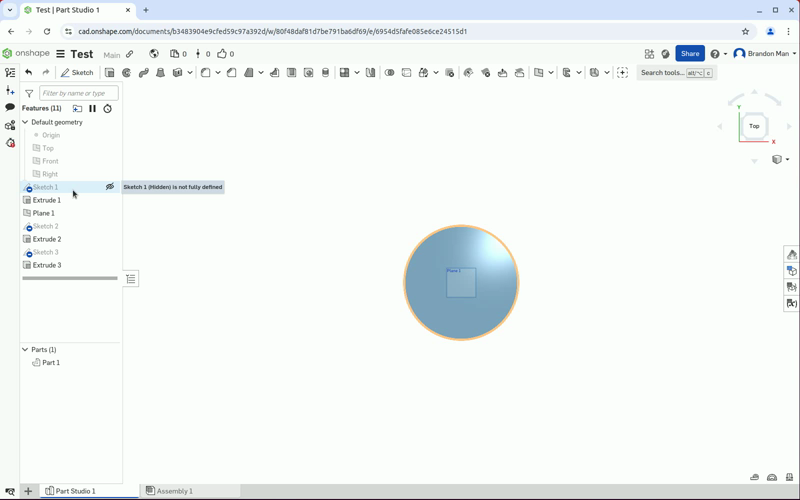
click(73, 189)
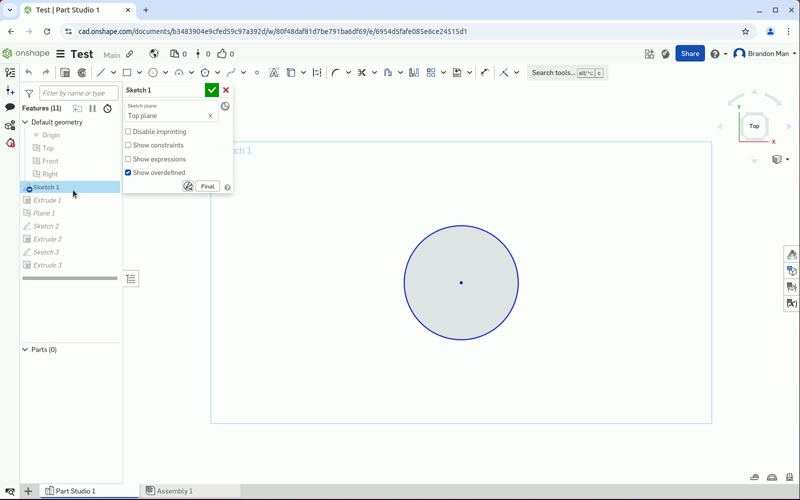
mouse_move(229, 92)
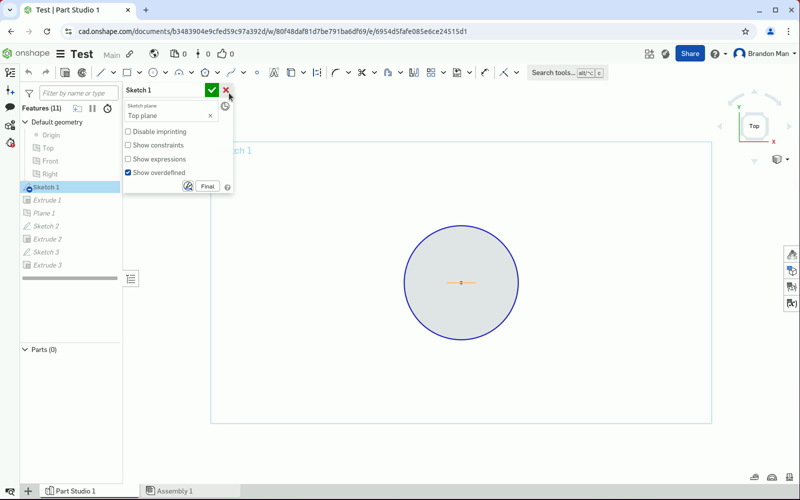
click(229, 92)
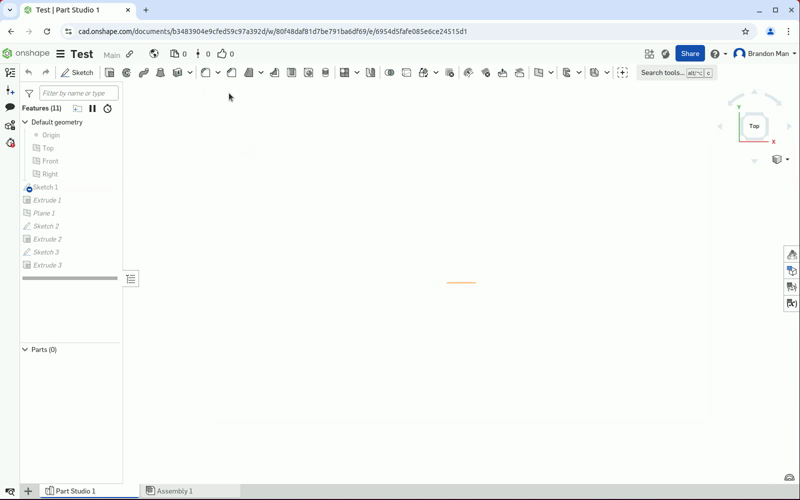
key(shift+s)
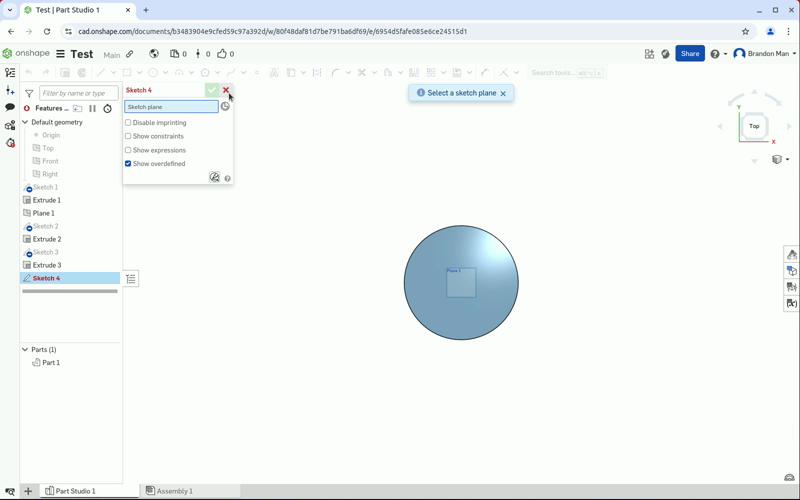
mouse_move(73, 215)
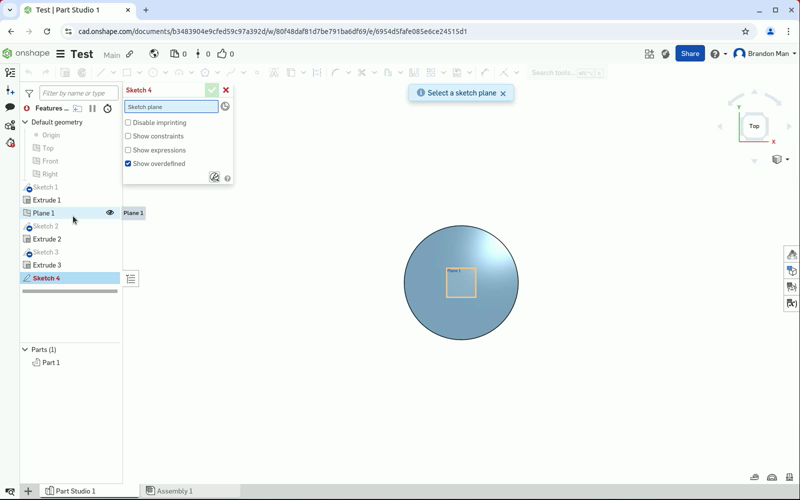
click(73, 215)
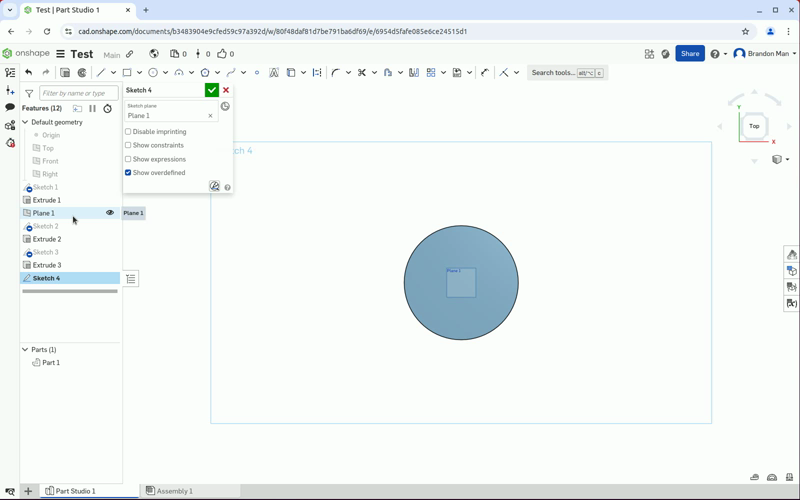
mouse_move(73, 352)
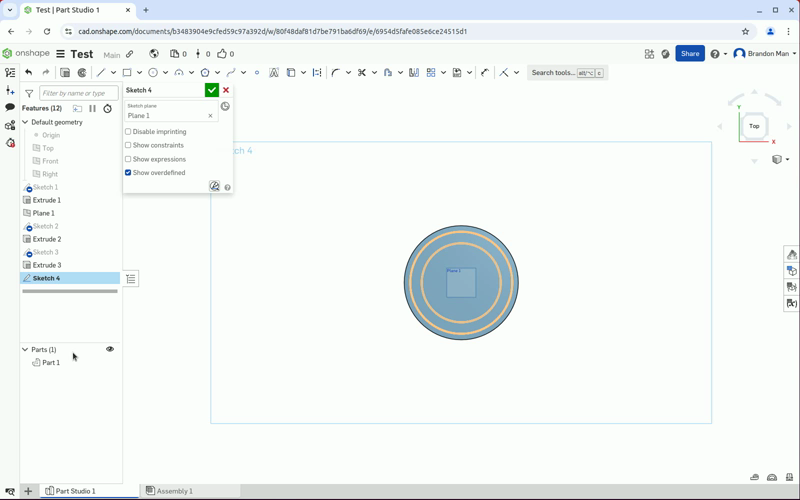
key(y)
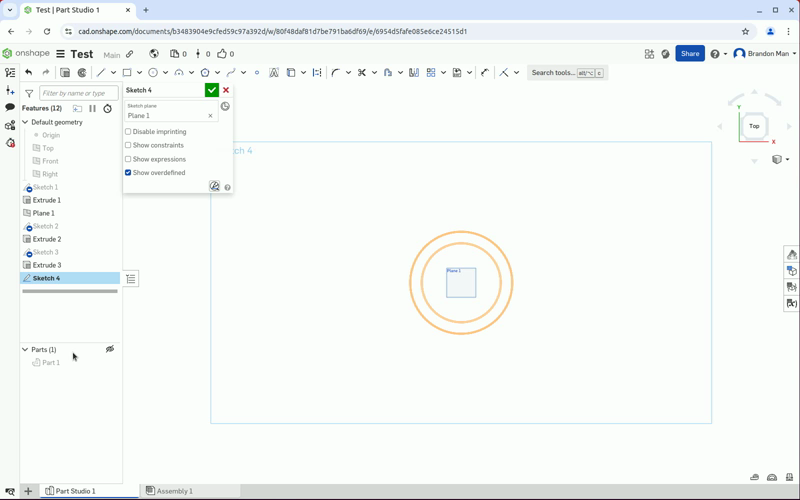
key(c)
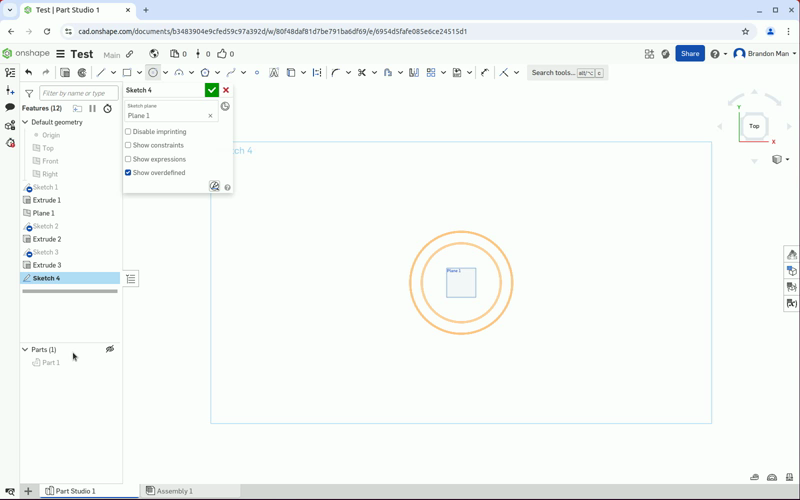
key_down(shift)
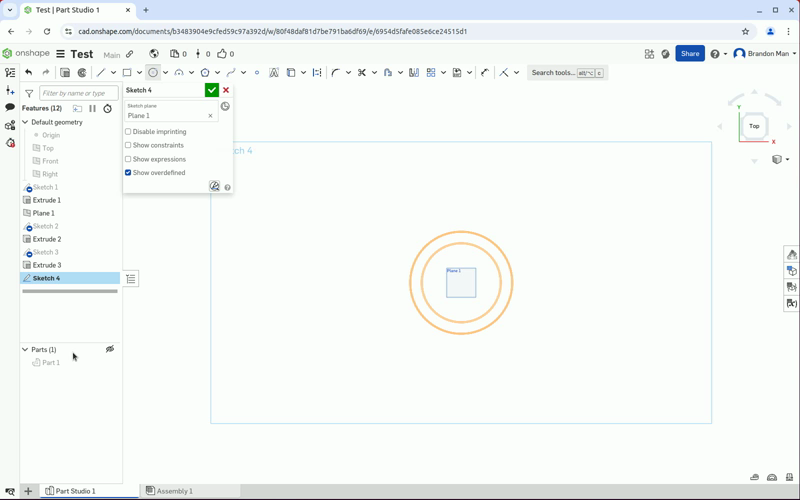
mouse_move(460, 282)
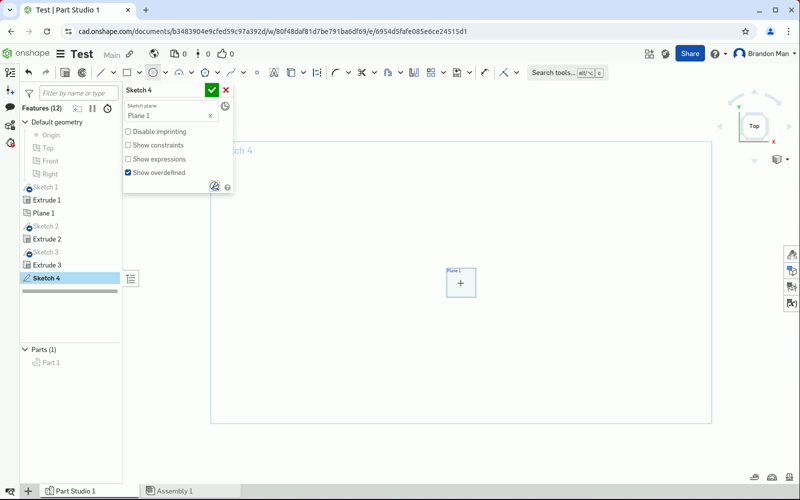
click(460, 282)
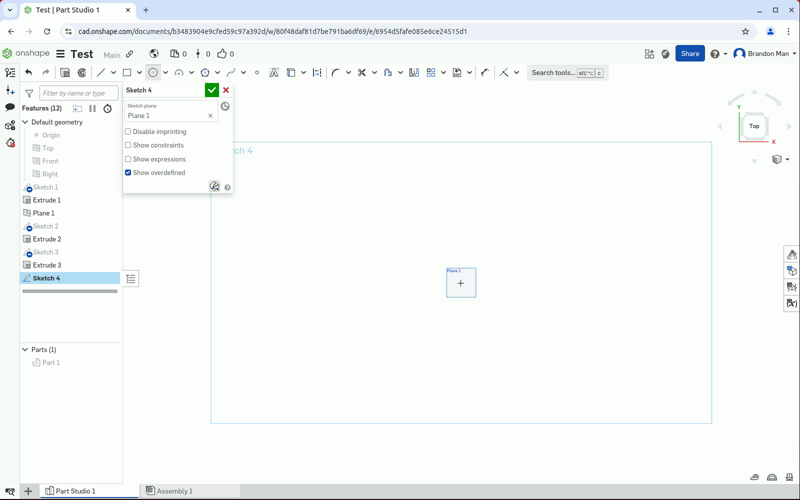
key_up(shift)
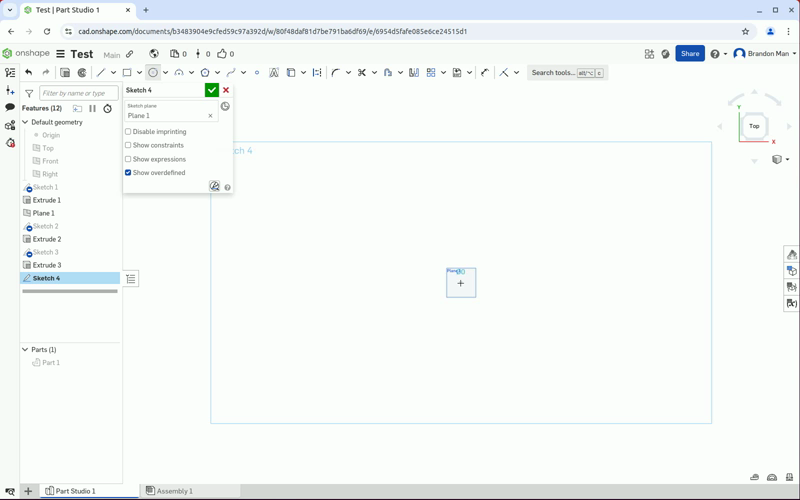
mouse_move(500, 282)
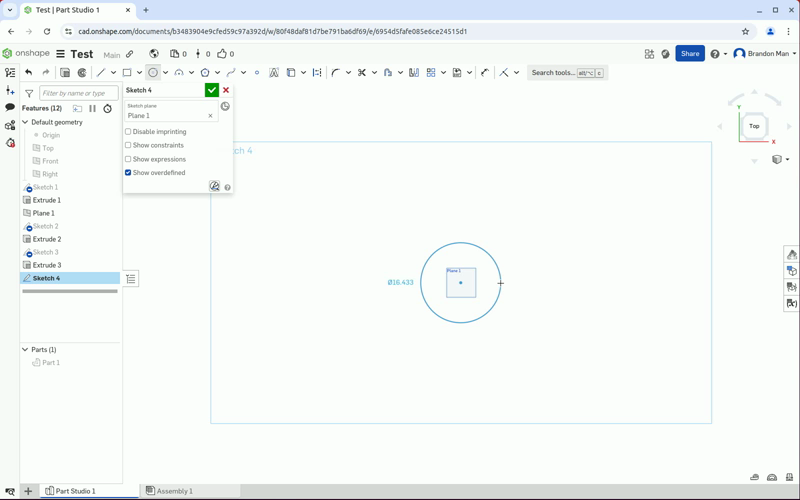
click(500, 282)
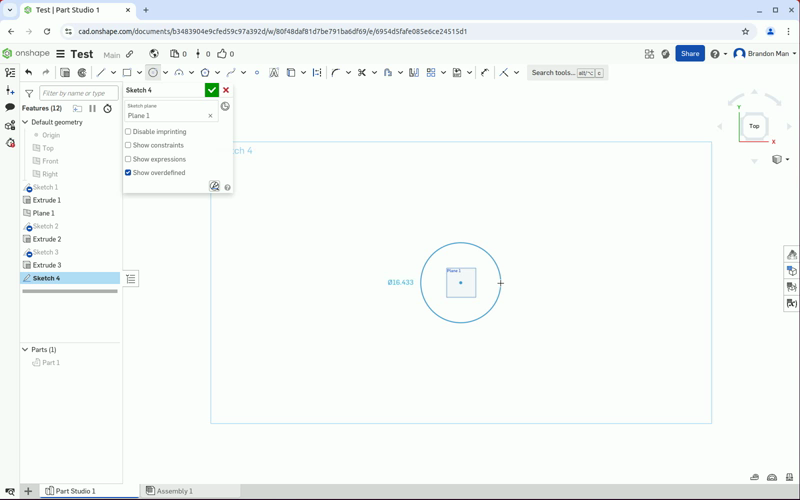
key(esc)
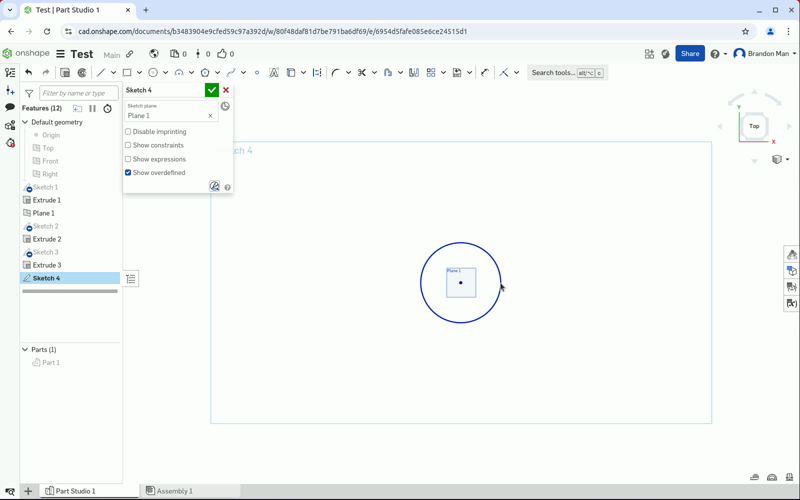
mouse_move(469, 253)
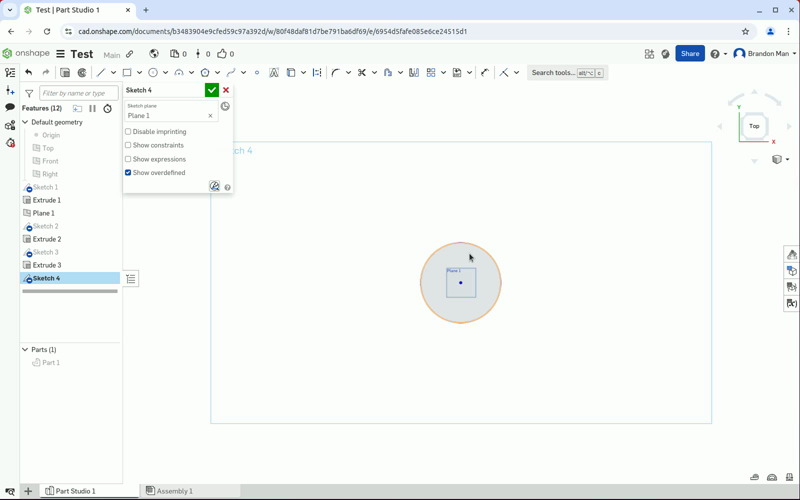
click(469, 253)
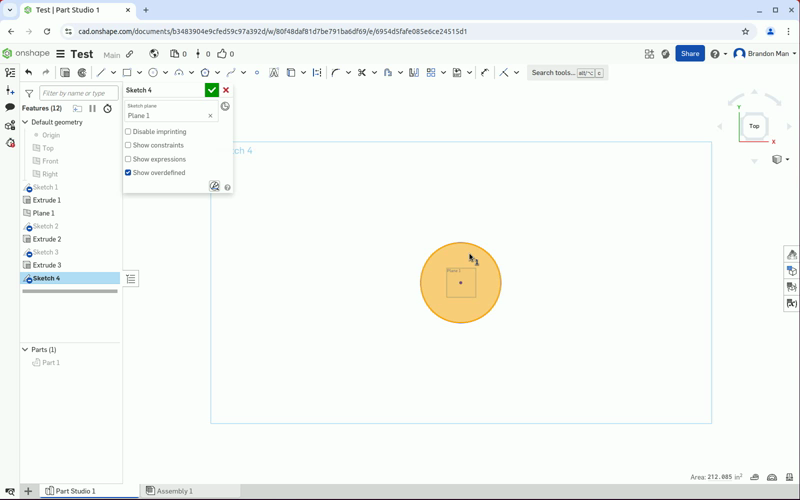
mouse_move(73, 352)
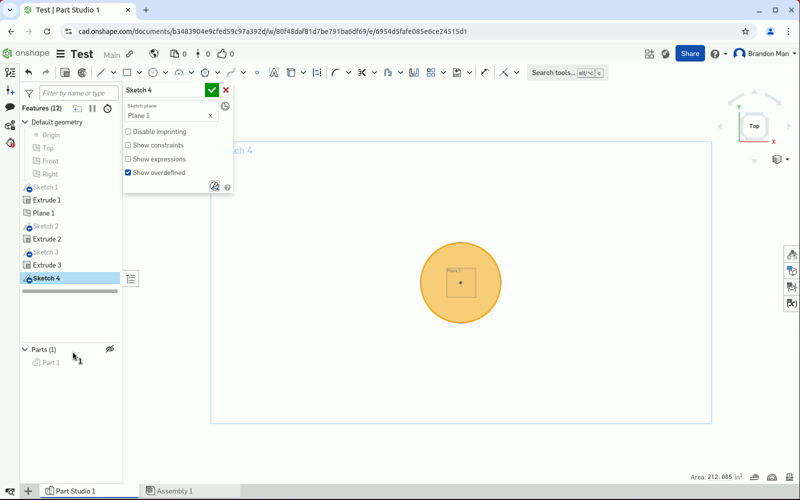
key(shift+y)
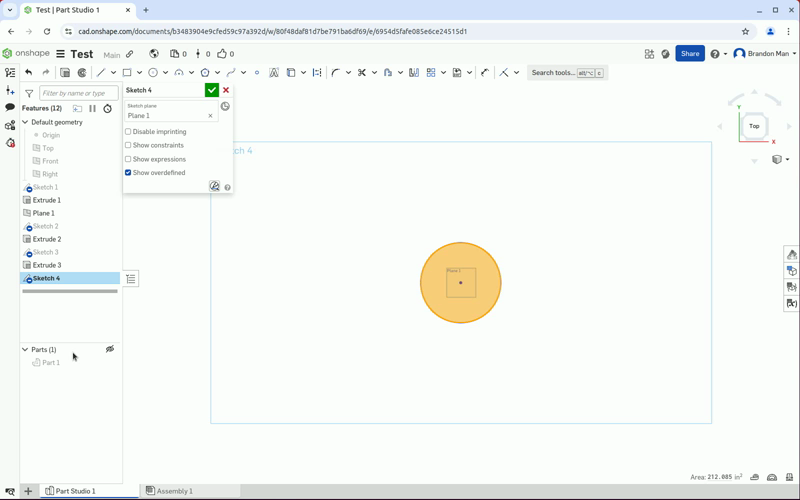
key(shift+e)
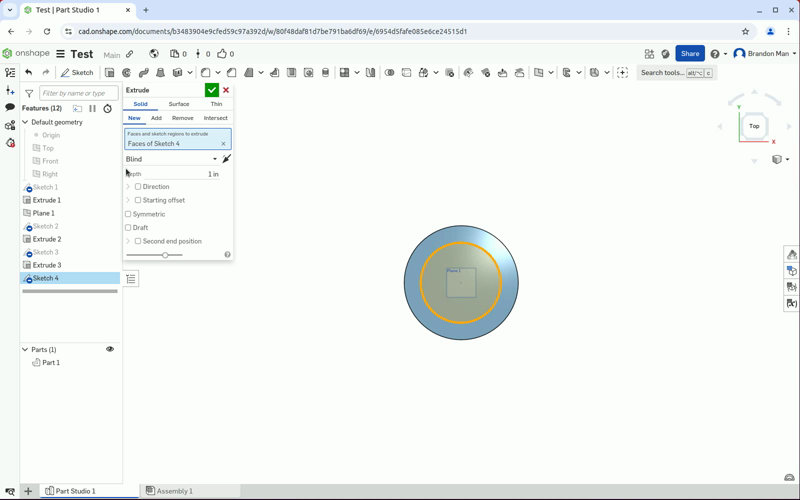
mouse_move(143, 106)
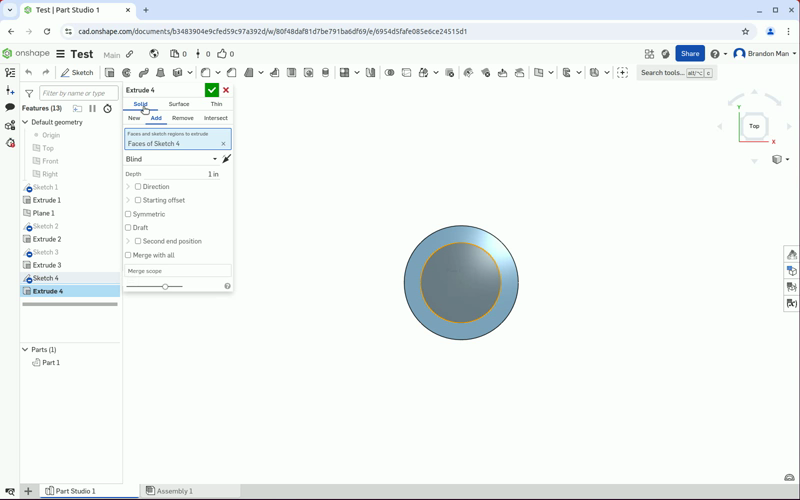
click(143, 106)
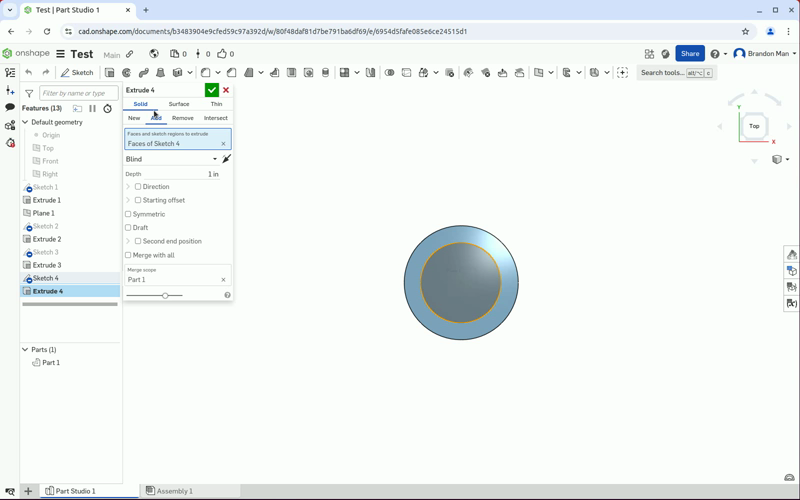
mouse_move(186, 120)
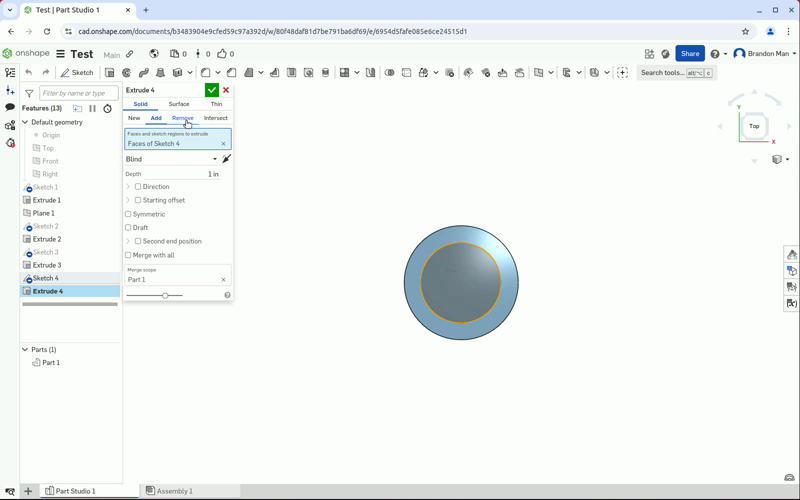
click(186, 120)
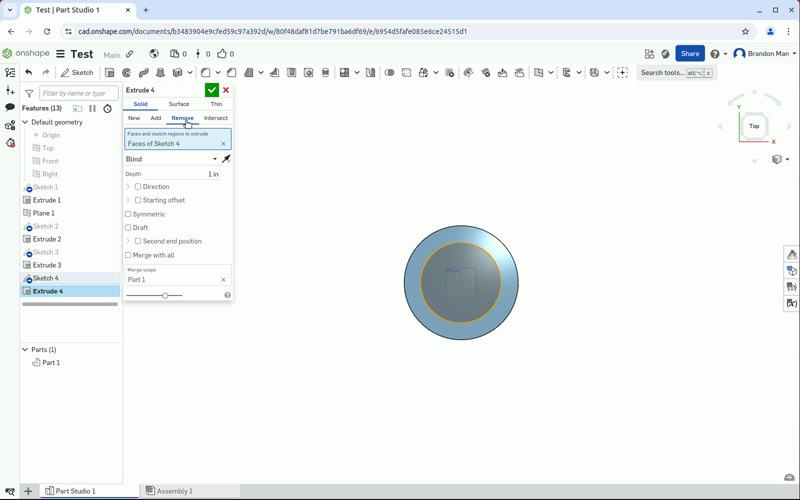
key(tab, 4)
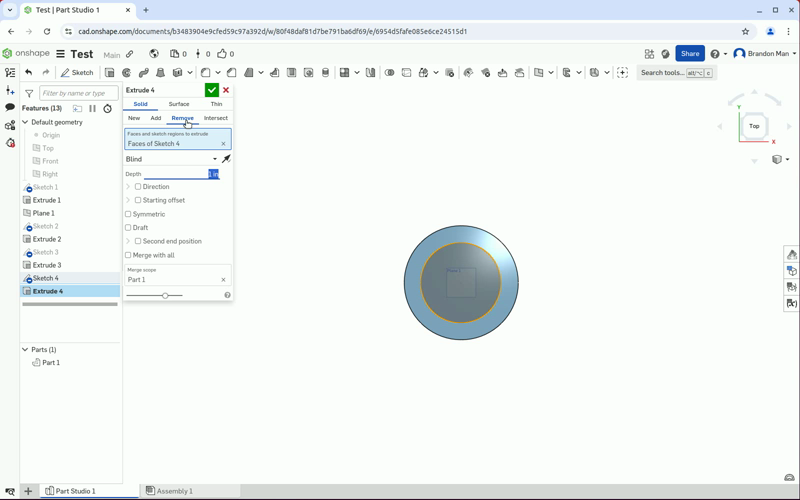
text(20.701)
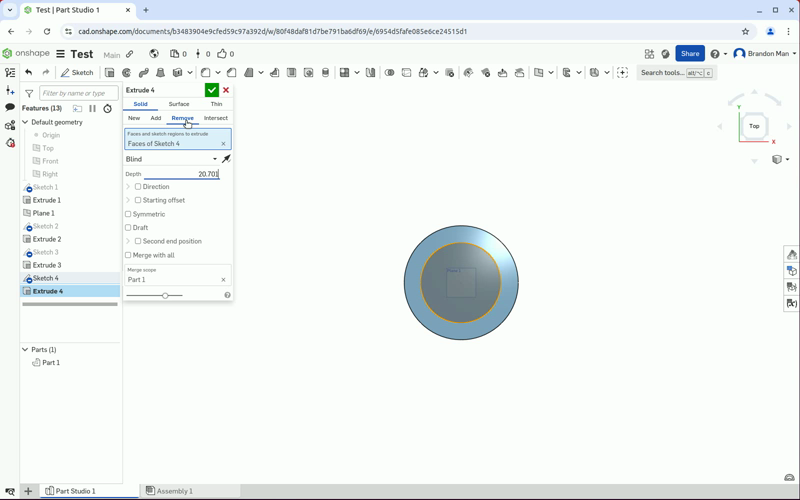
key(tab, 6)
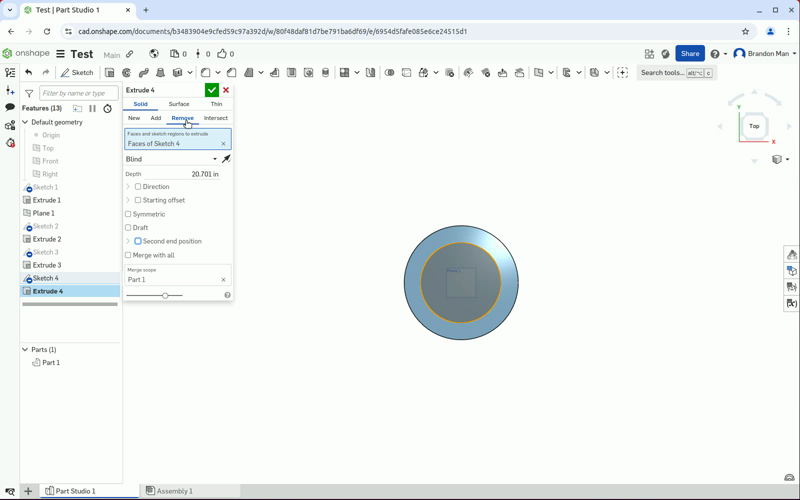
key(space)
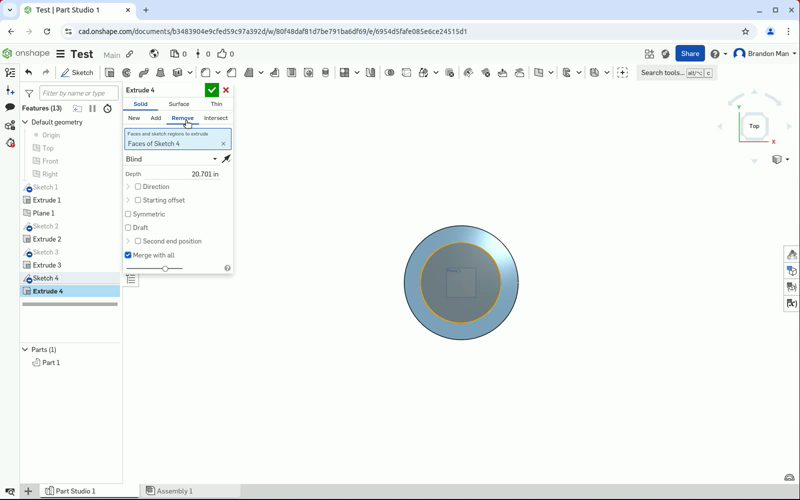
key(enter)
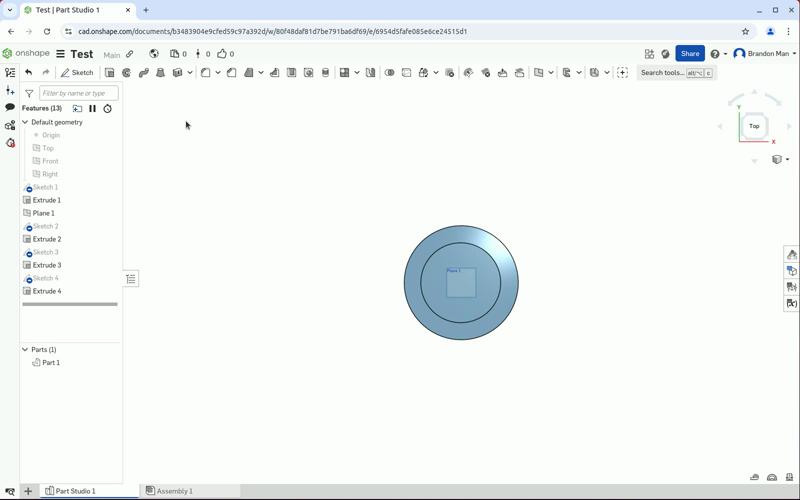
key(shift+h)
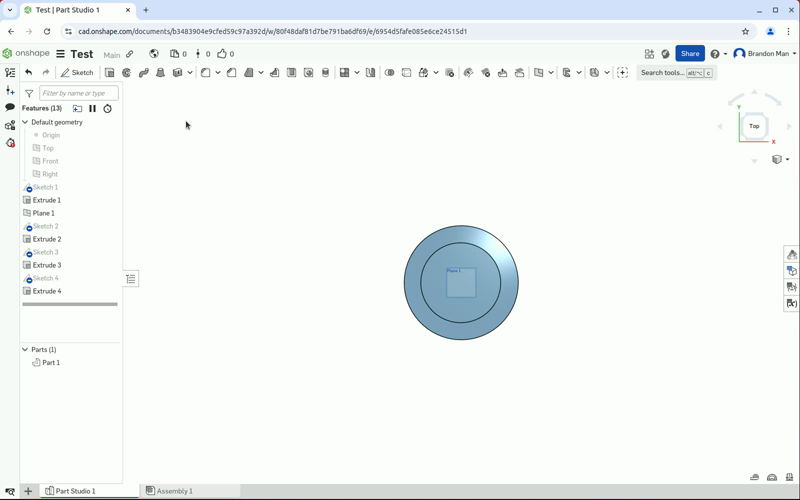
key(shift+h)
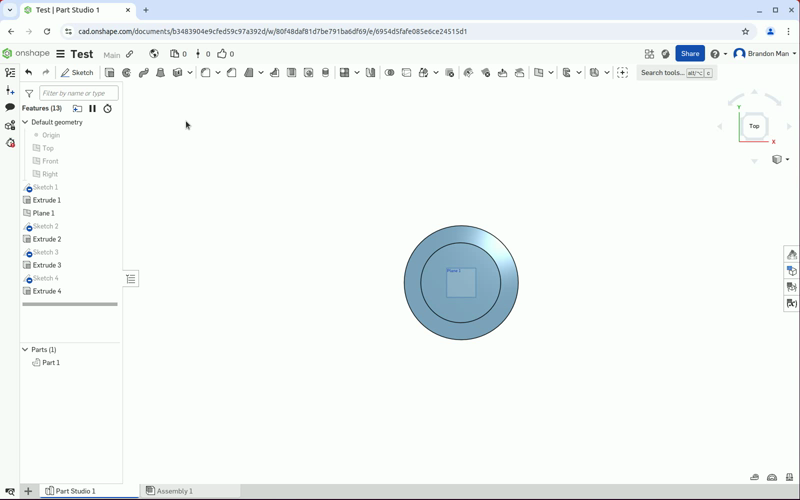
mouse_move(73, 189)
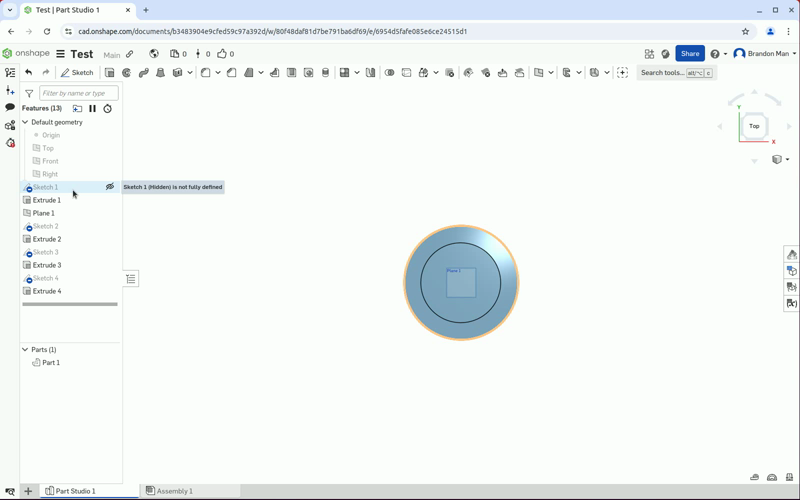
click(73, 189)
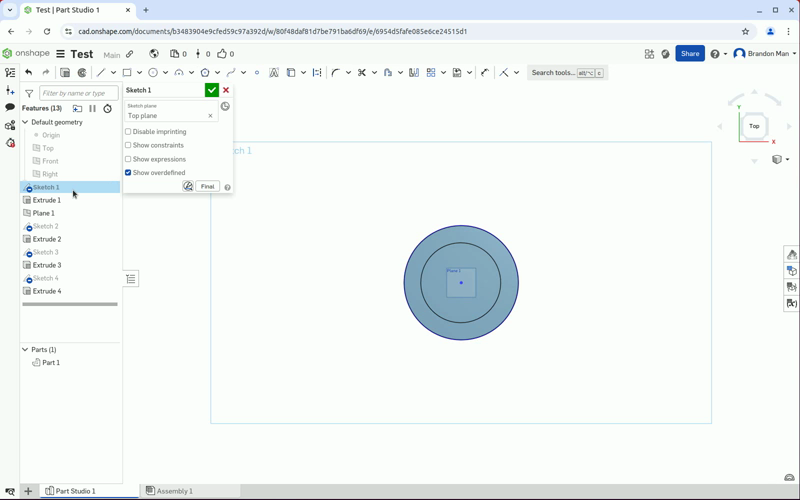
mouse_move(229, 92)
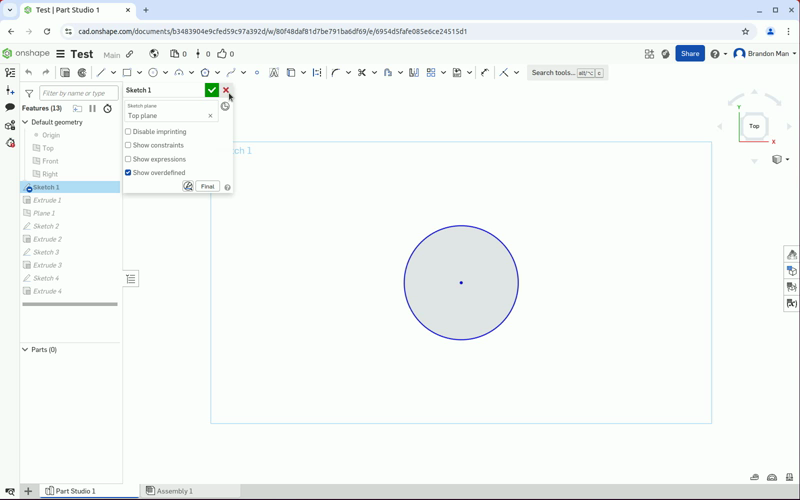
click(229, 92)
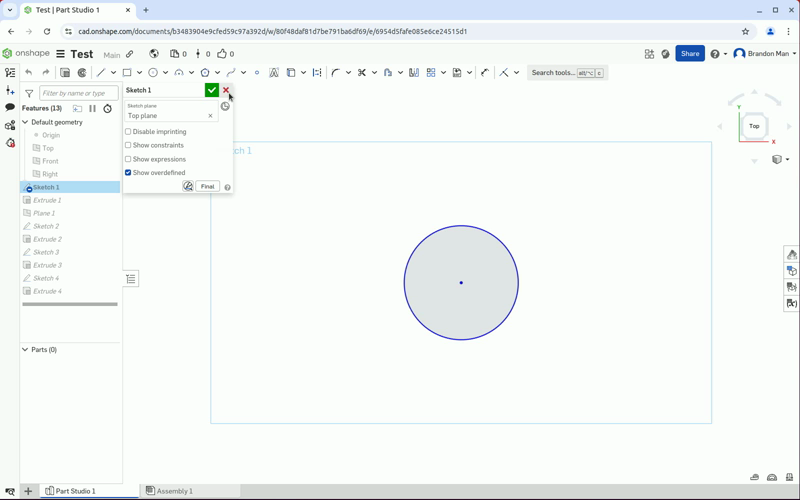
key(shift+s)
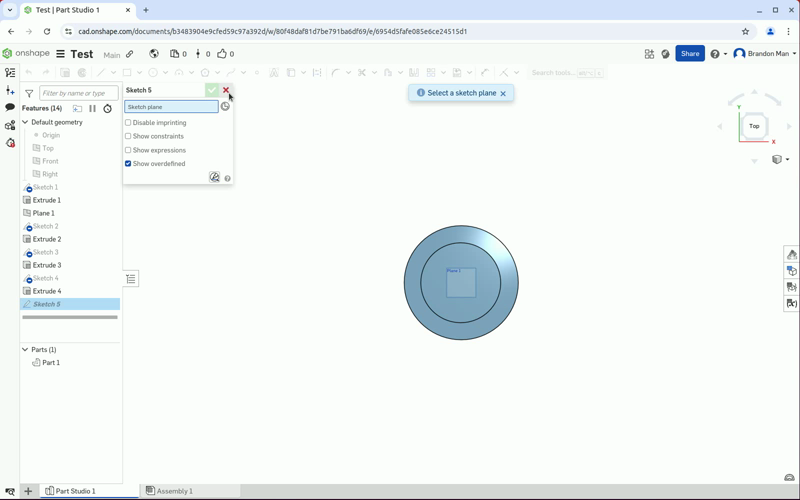
mouse_move(73, 215)
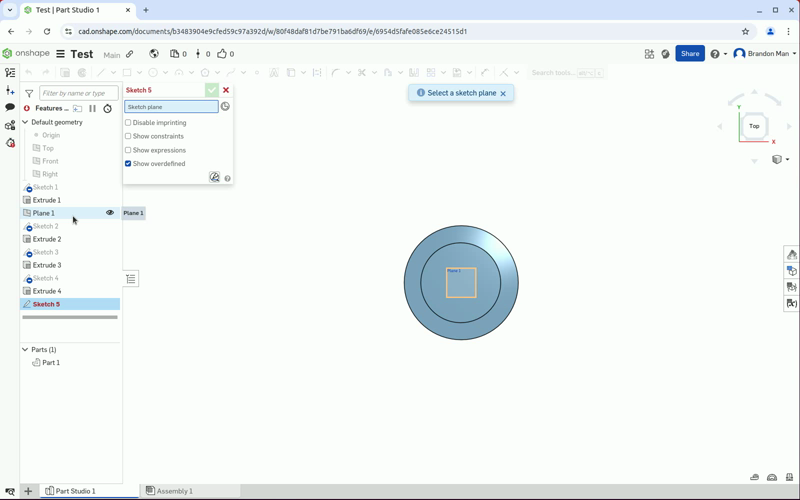
click(73, 215)
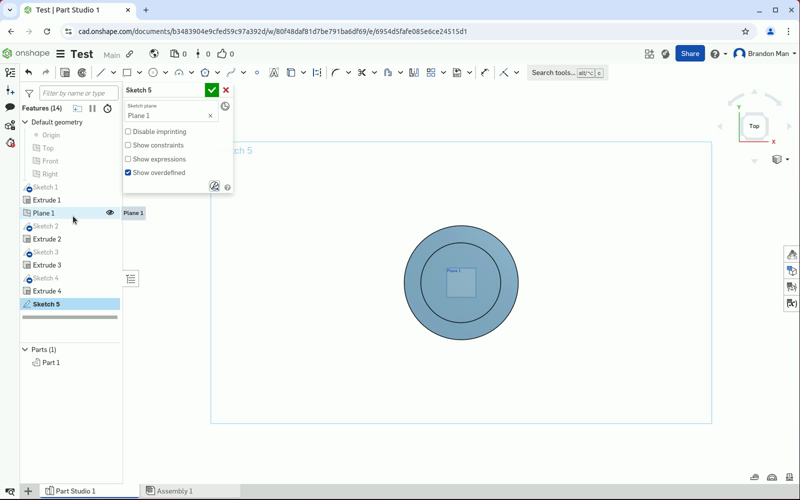
mouse_move(73, 352)
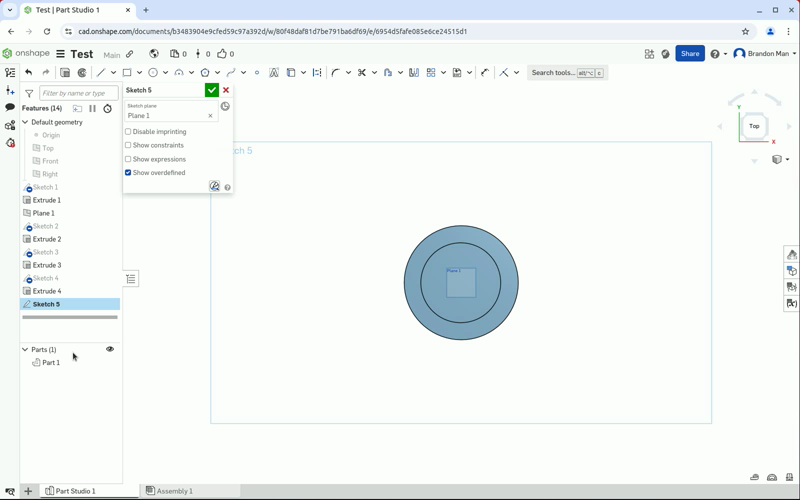
key(y)
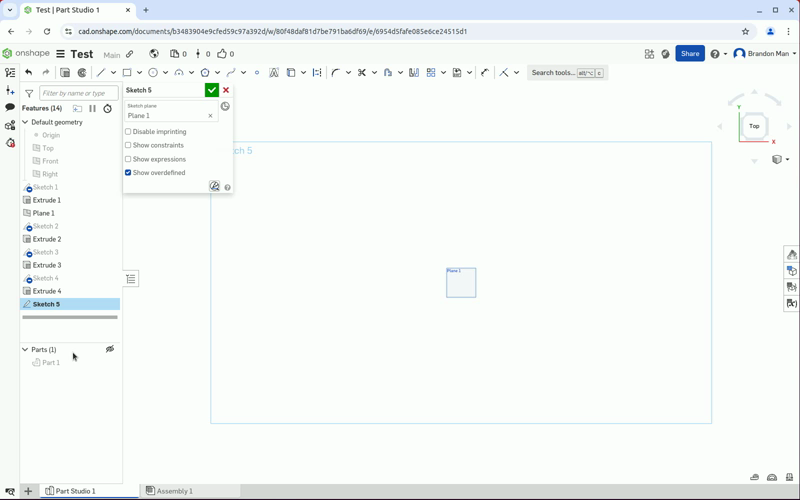
key(c)
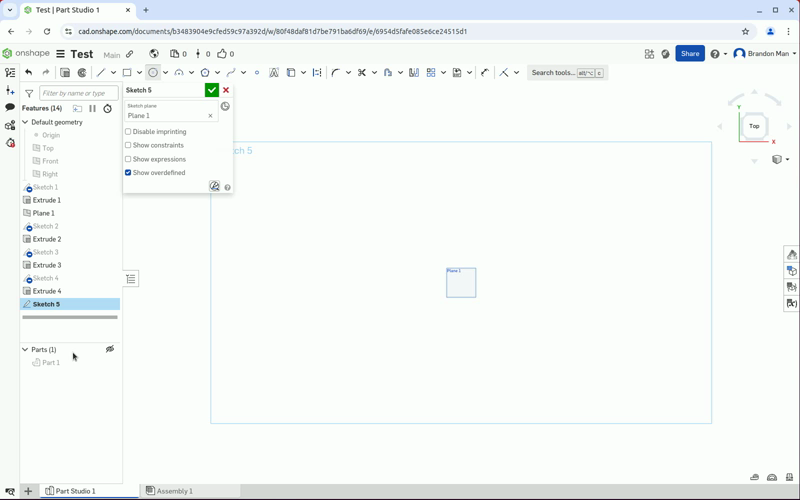
key_down(shift)
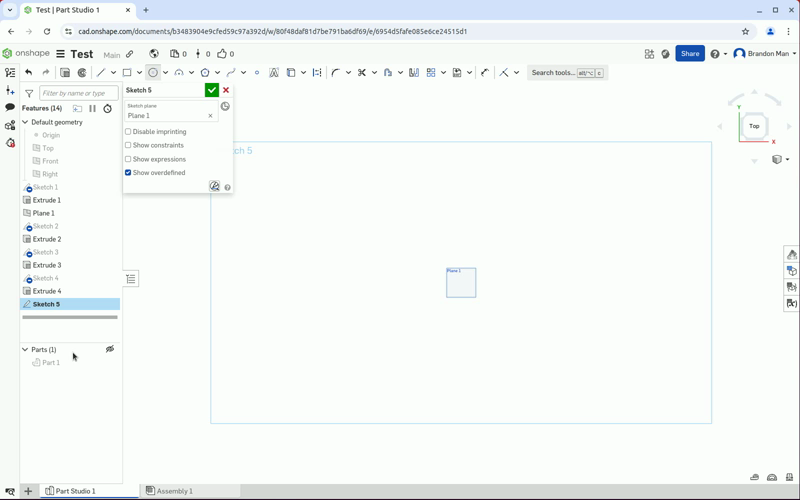
mouse_move(460, 282)
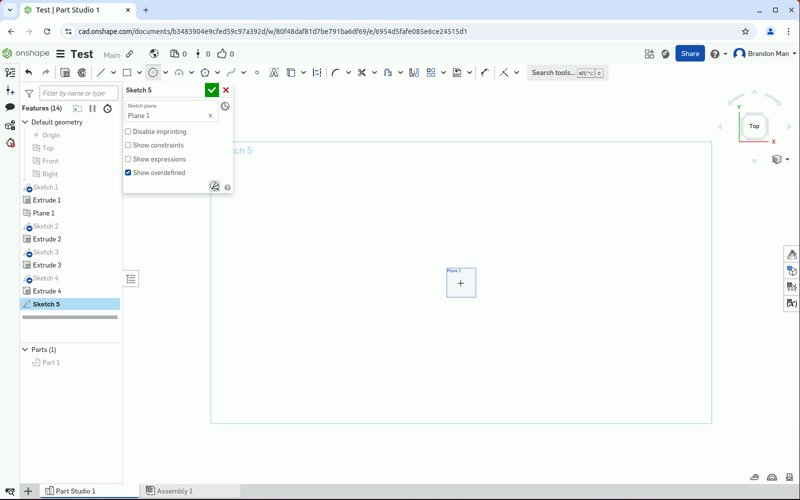
click(460, 282)
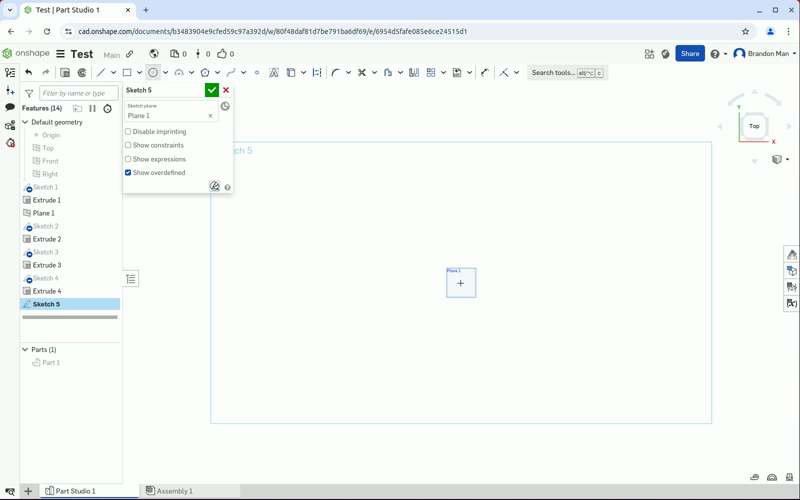
key_up(shift)
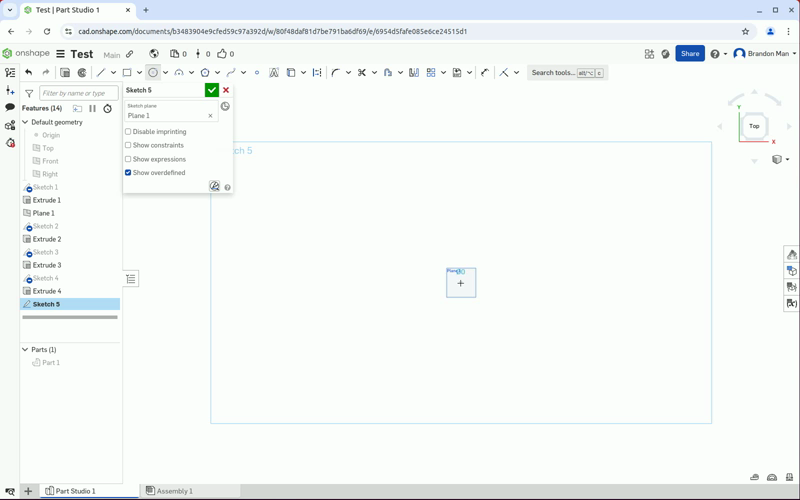
mouse_move(500, 282)
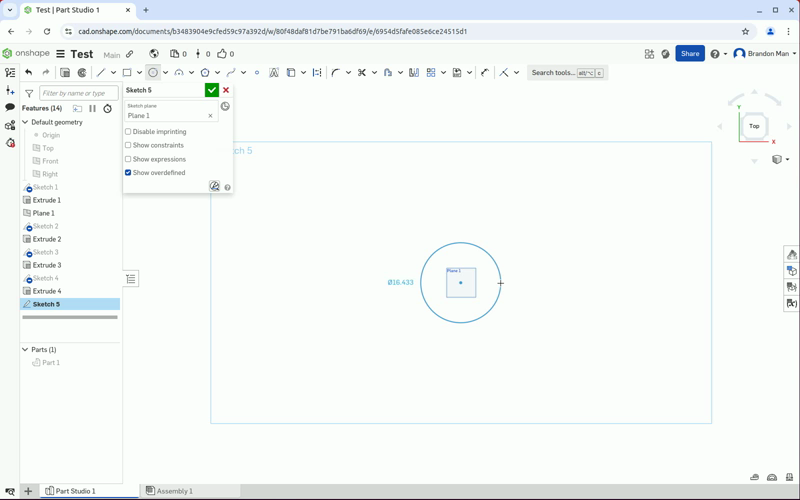
click(500, 282)
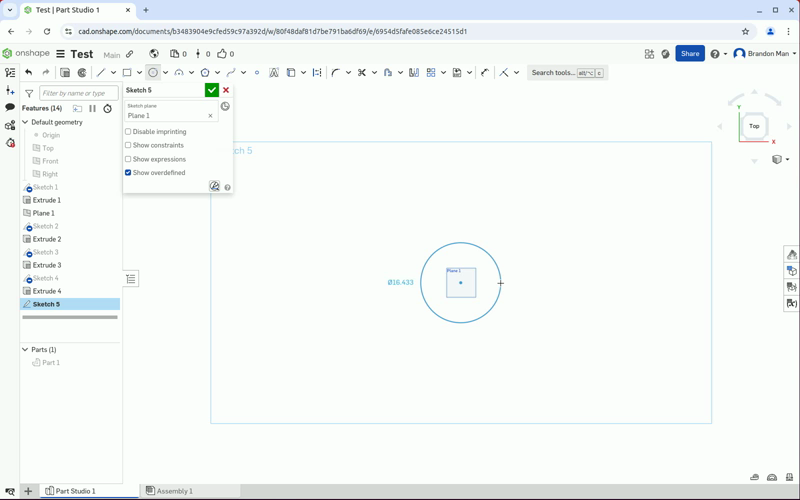
key(esc)
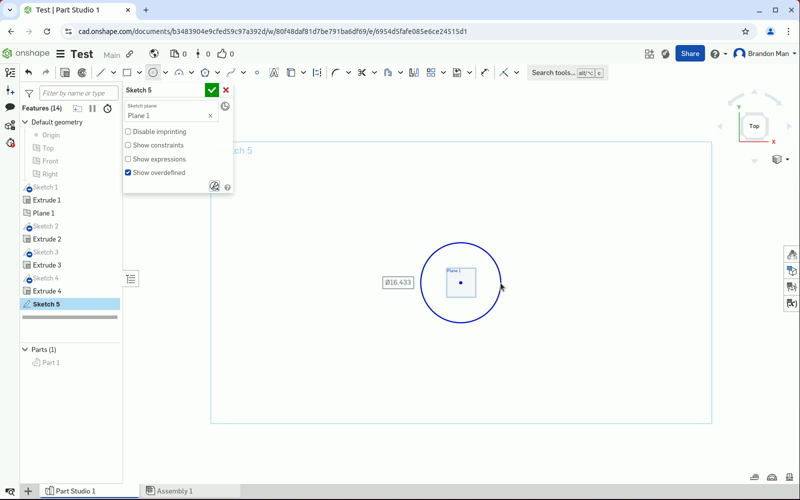
mouse_move(450, 310)
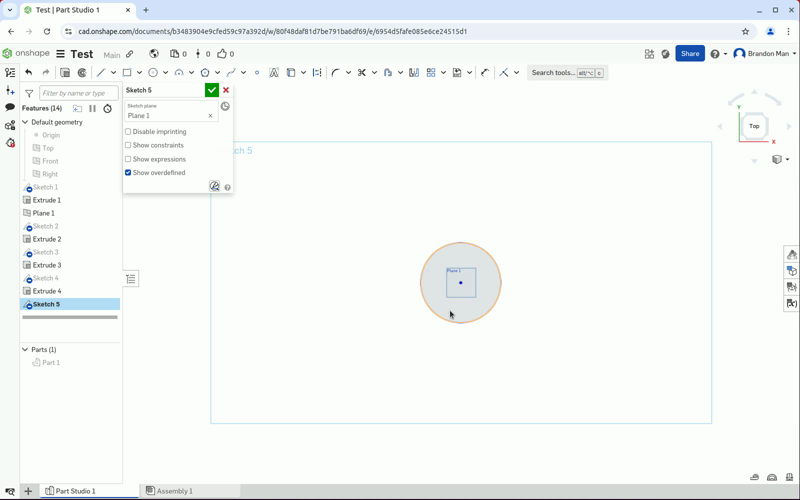
click(450, 310)
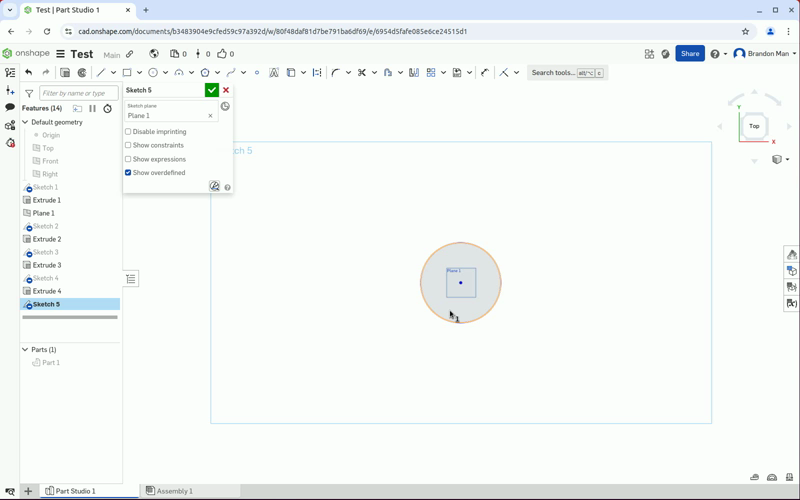
mouse_move(73, 352)
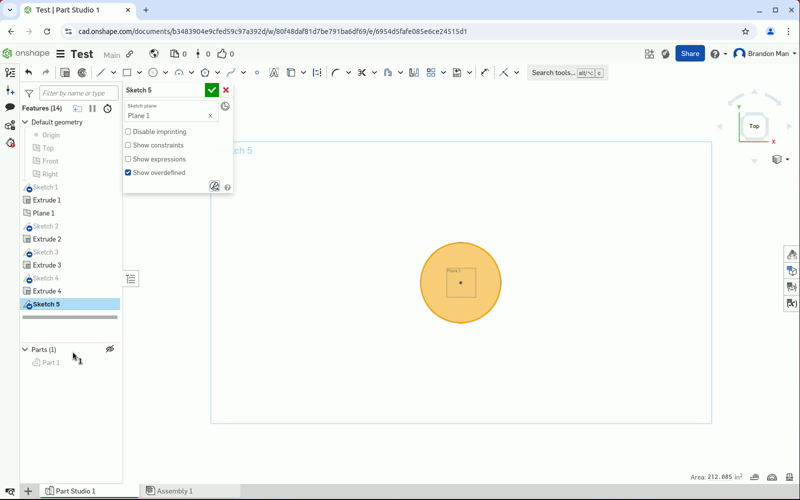
key(shift+y)
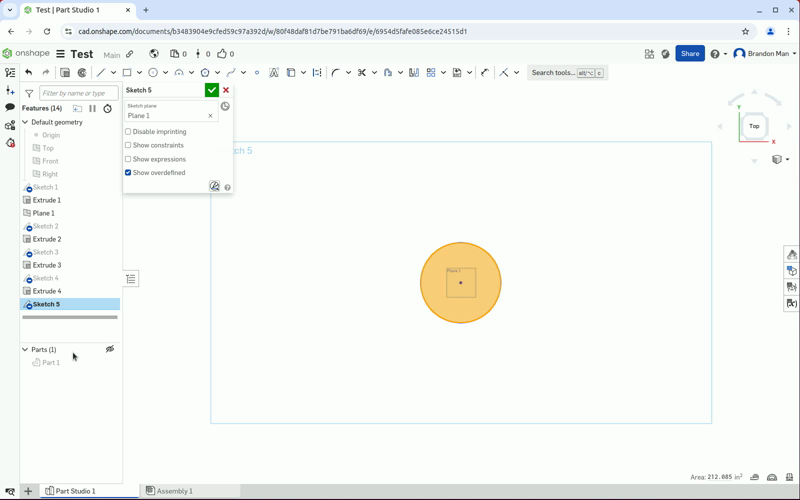
key(shift+e)
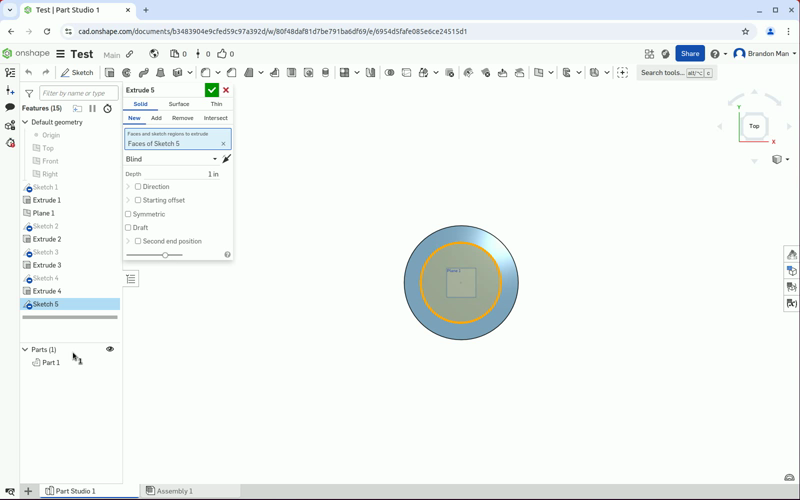
mouse_move(143, 106)
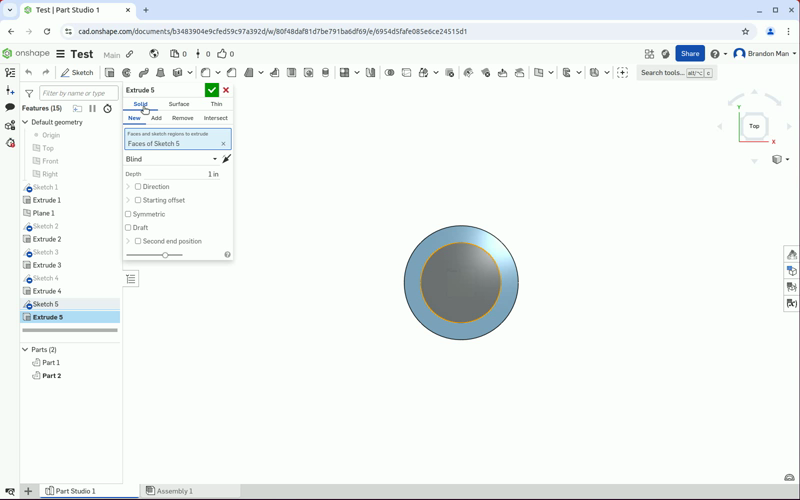
click(143, 106)
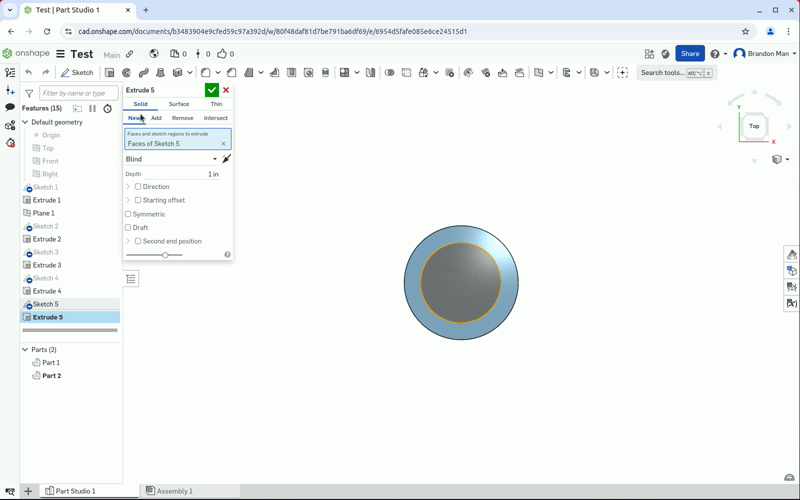
mouse_move(137, 120)
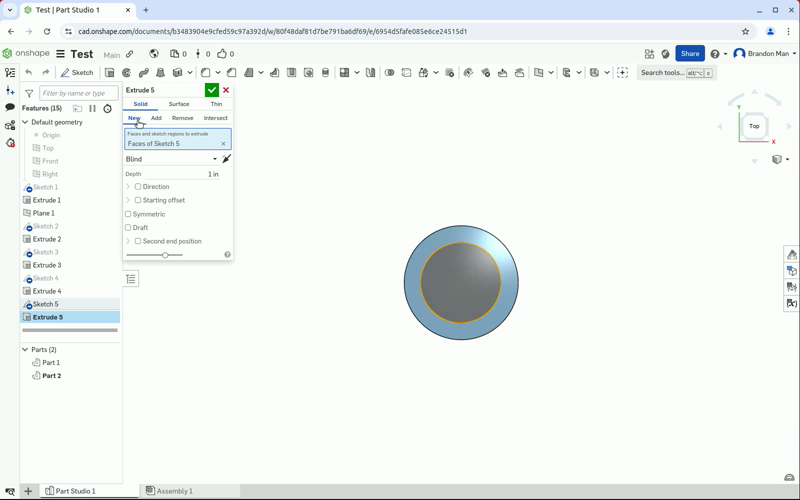
click(137, 120)
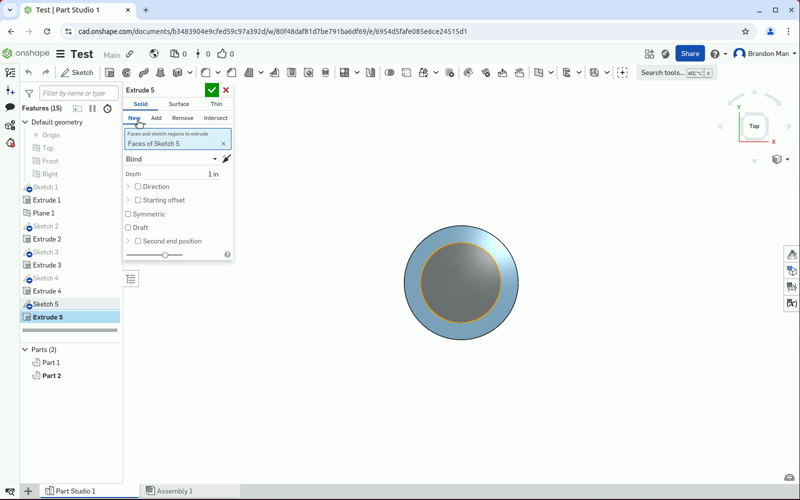
key(tab, 4)
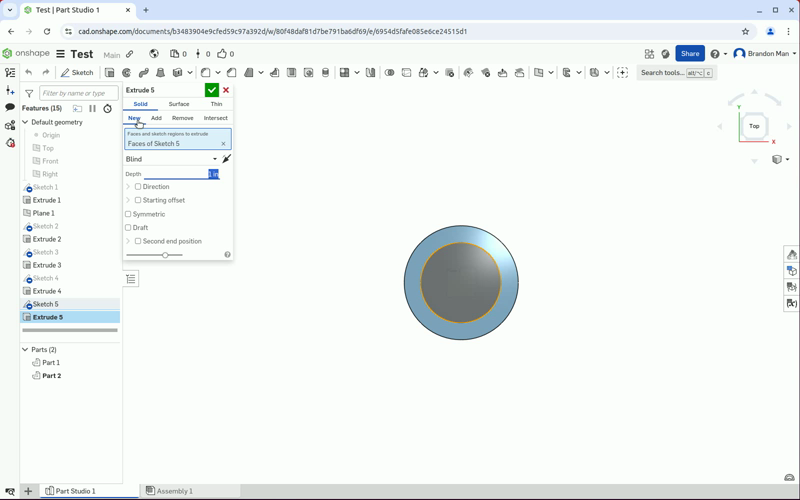
text(-4.574)
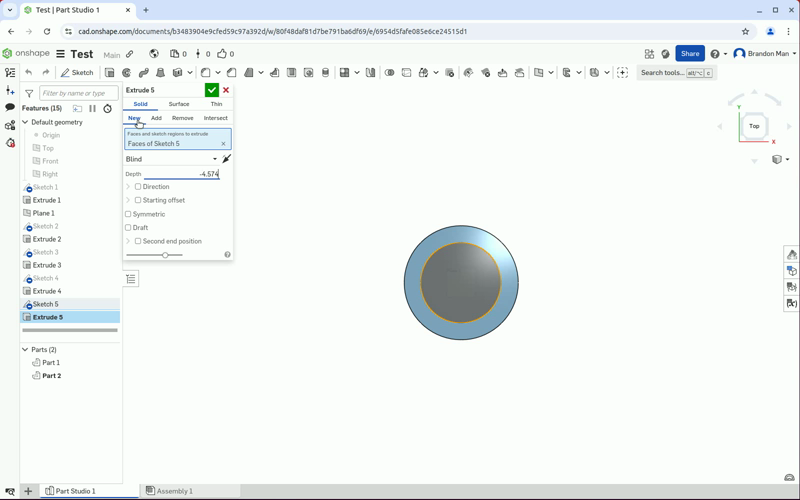
key(enter)
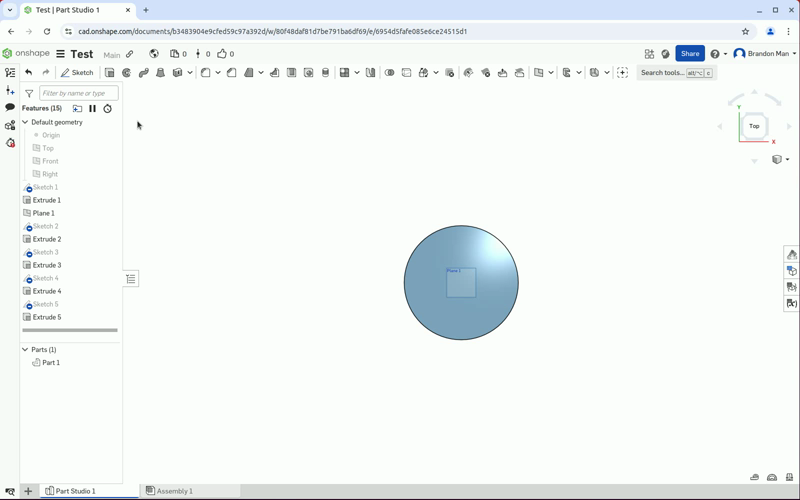
key(shift+h)
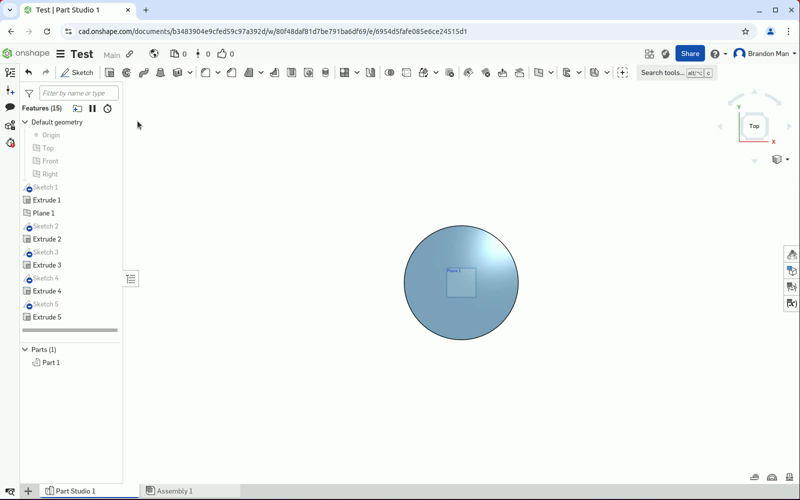
key(shift+h)
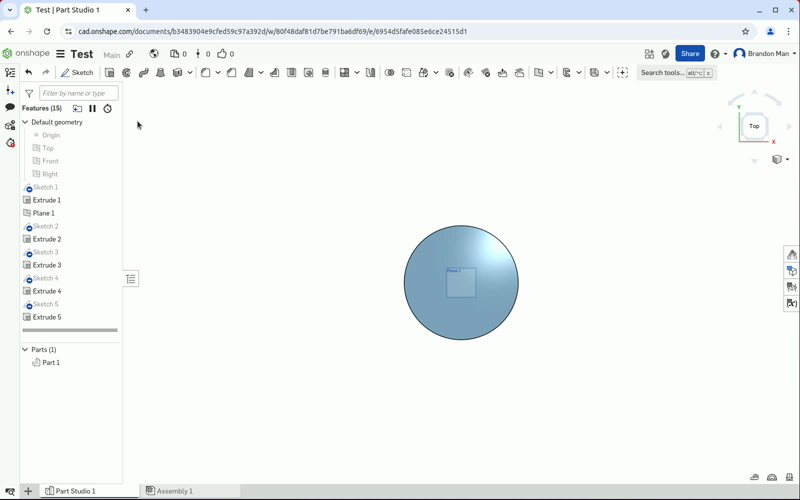
mouse_move(73, 189)
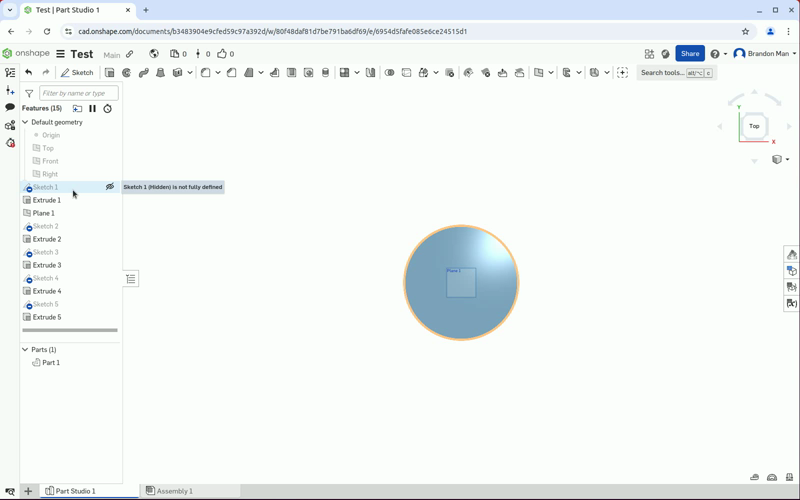
click(73, 189)
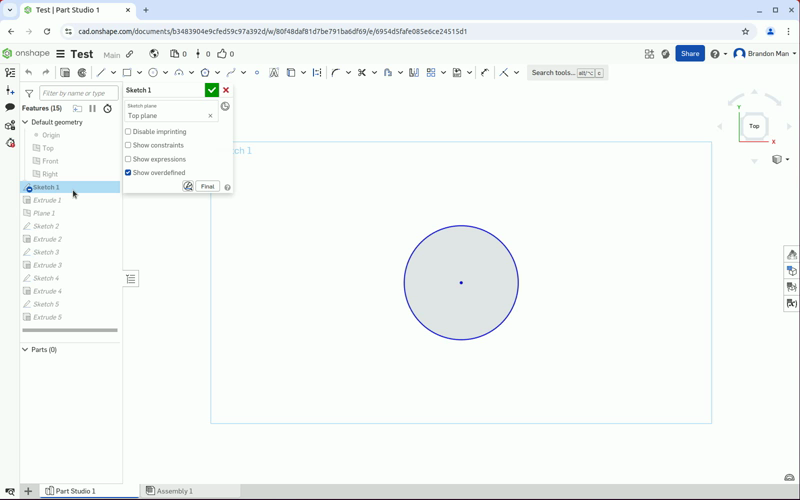
mouse_move(229, 92)
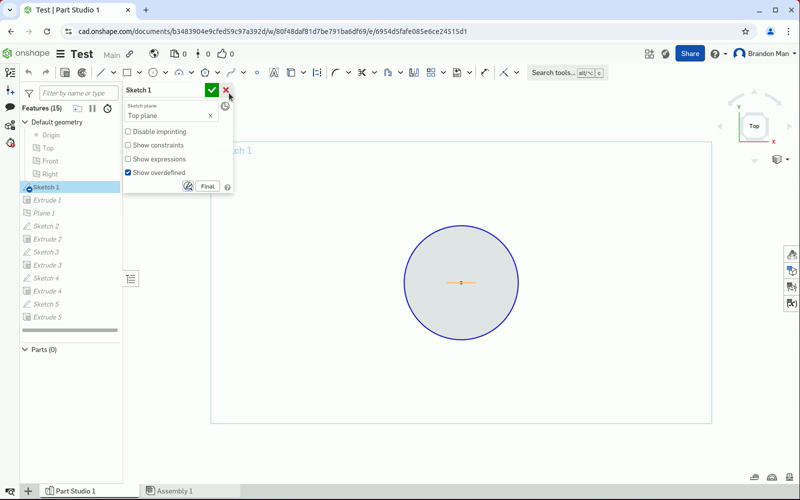
click(229, 92)
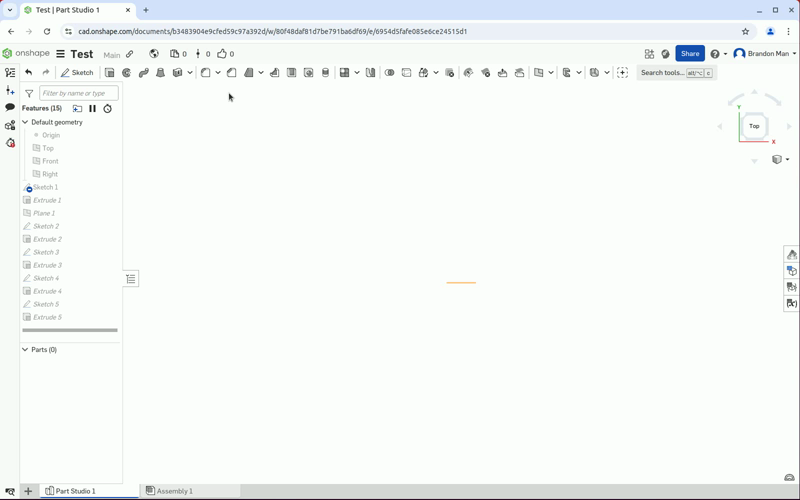
key(shift+s)
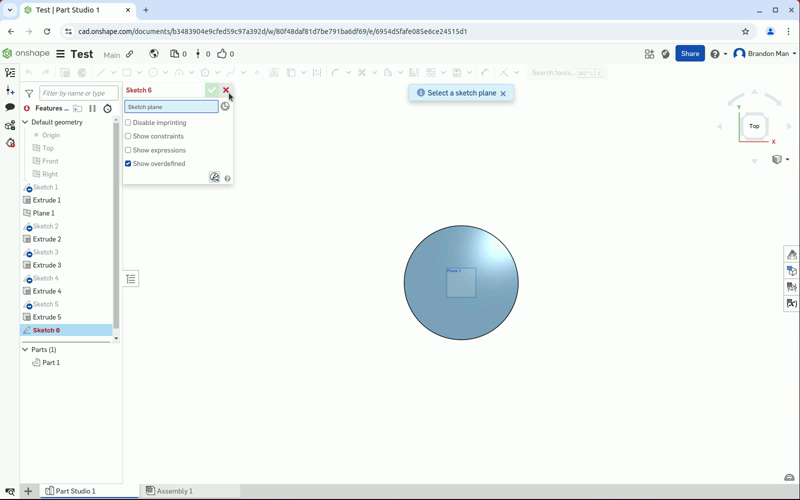
mouse_move(69, 215)
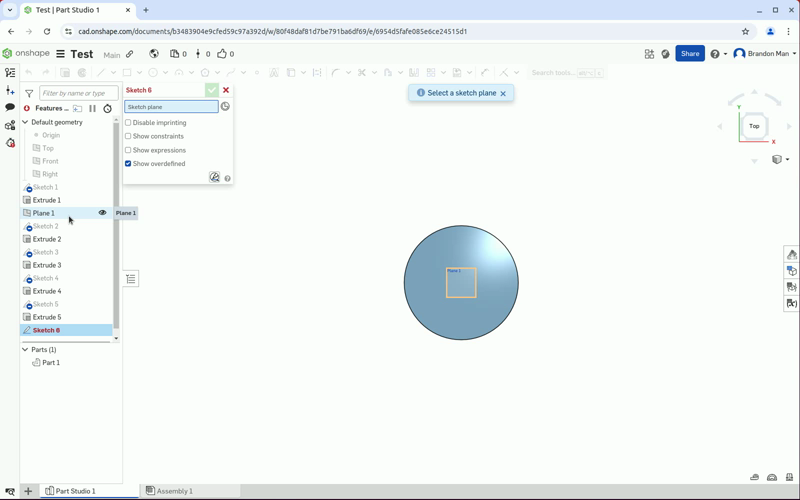
click(69, 215)
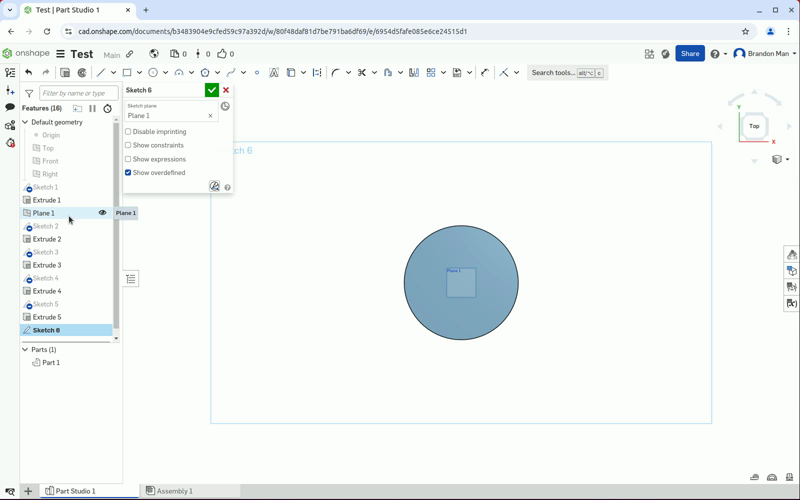
mouse_move(73, 352)
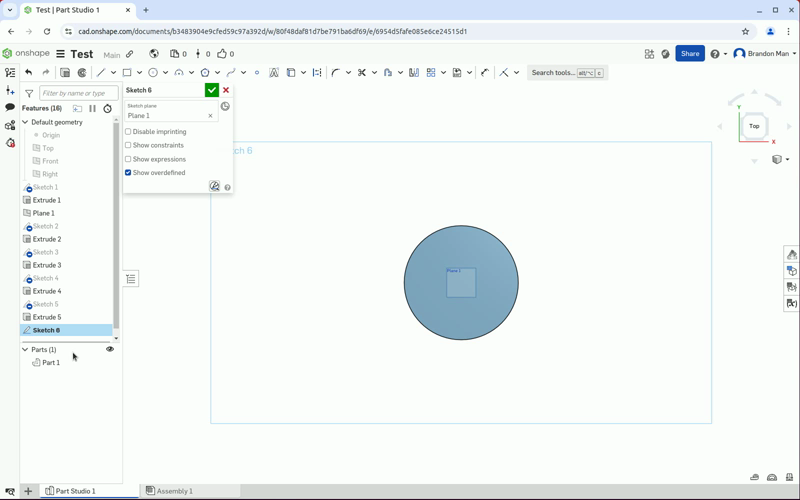
key(y)
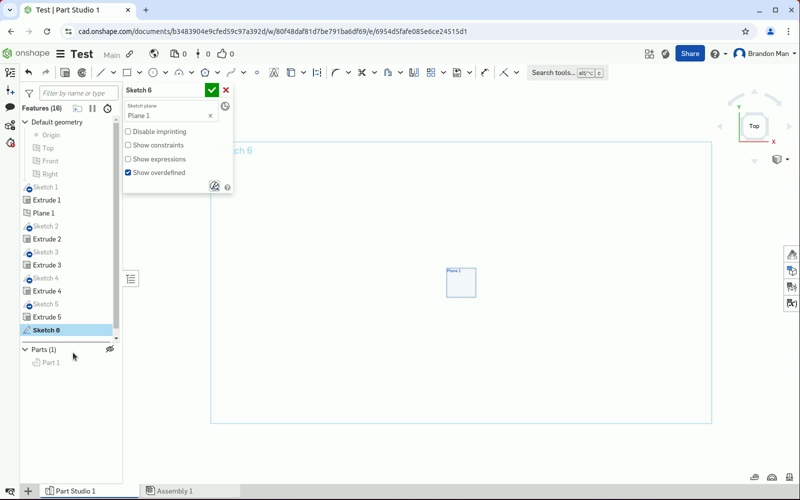
key(c)
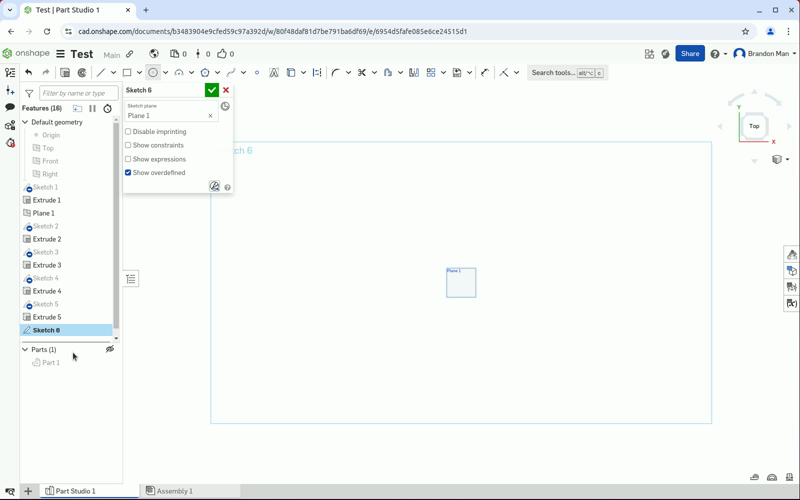
key_down(shift)
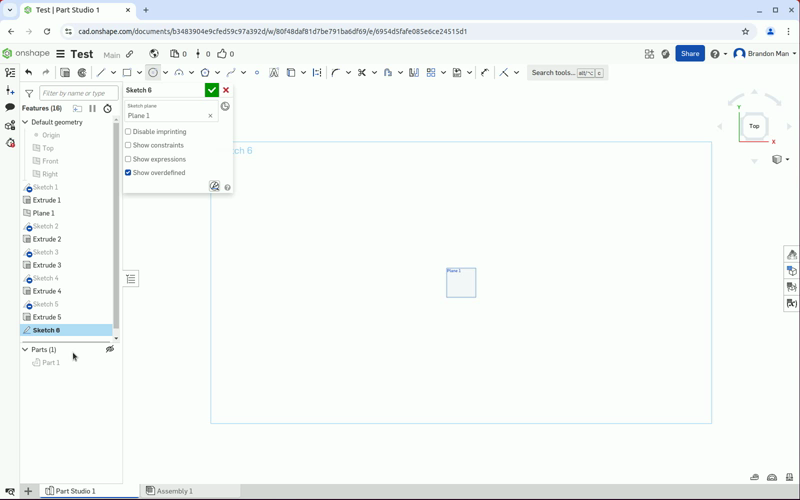
mouse_move(460, 282)
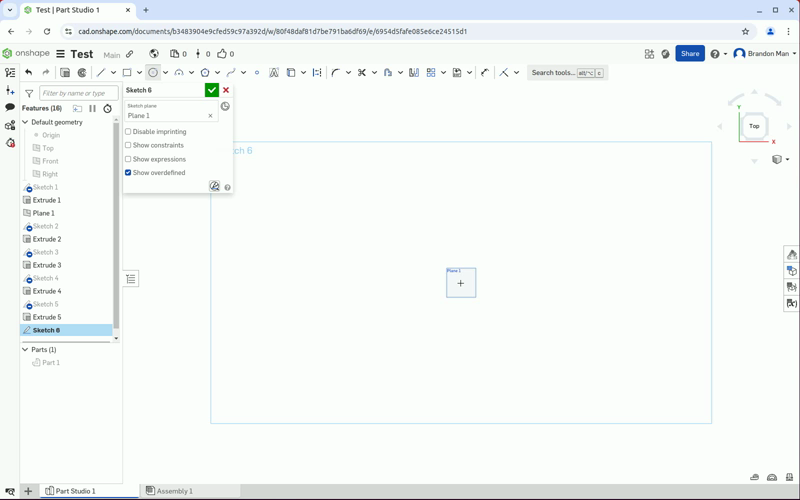
click(460, 282)
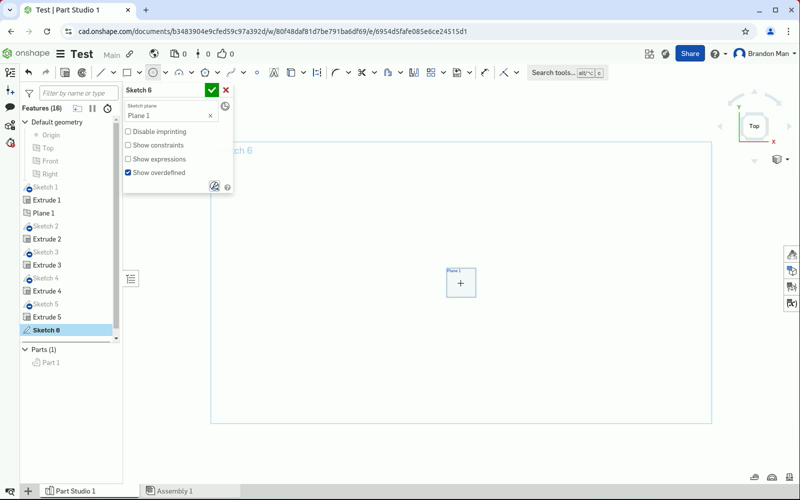
key_up(shift)
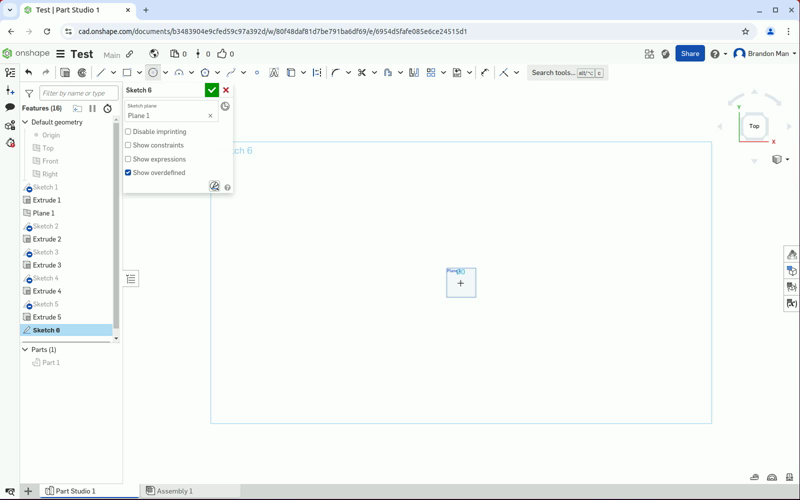
mouse_move(500, 282)
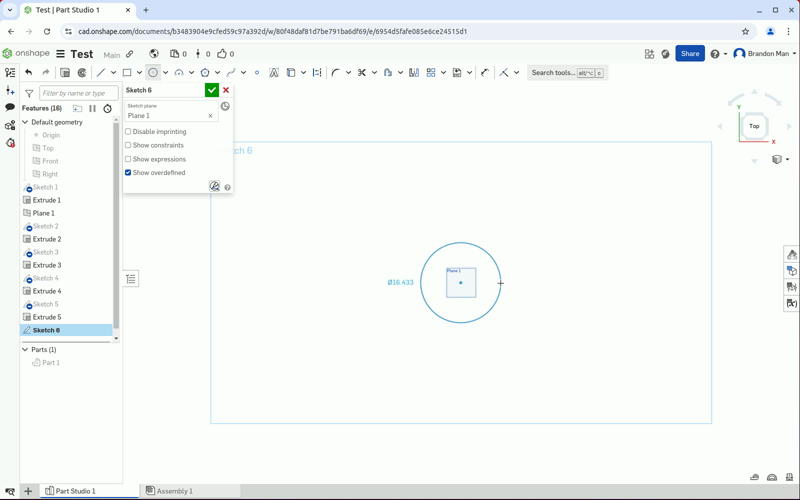
click(500, 282)
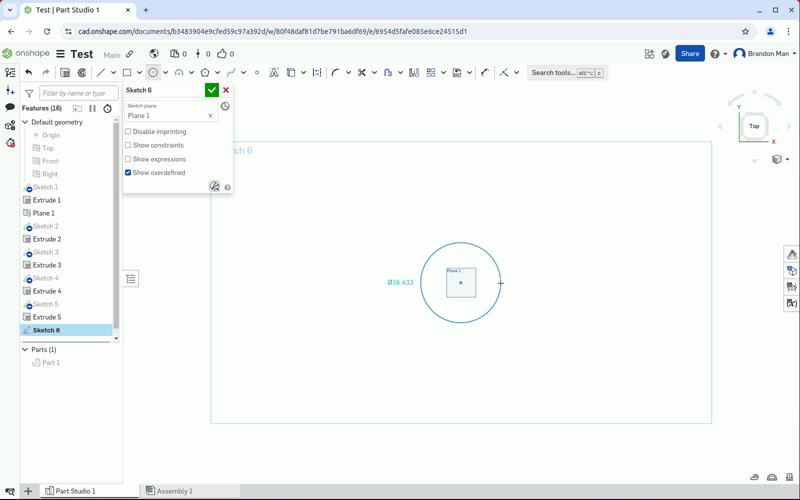
key(esc)
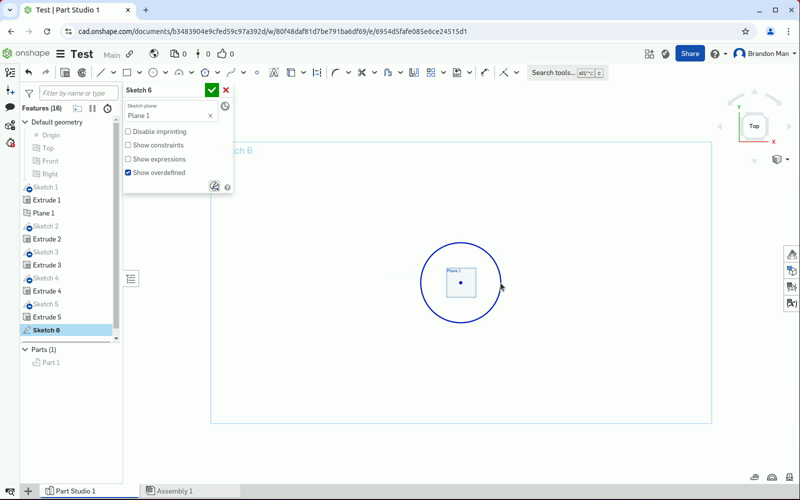
mouse_move(473, 302)
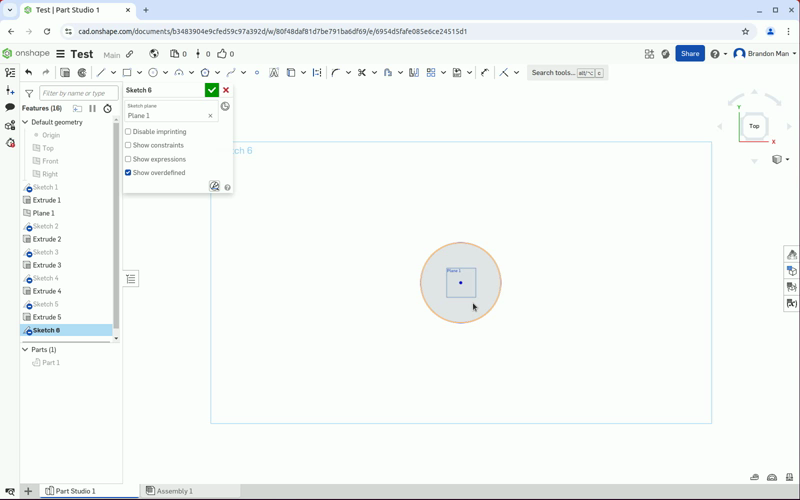
click(473, 302)
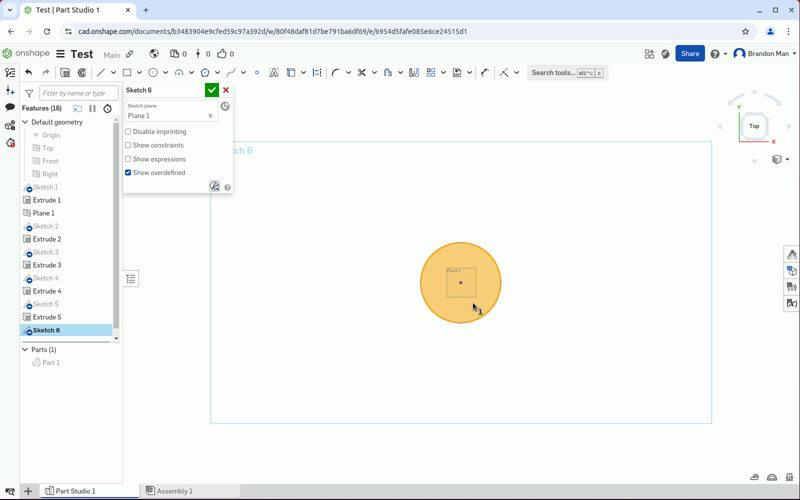
mouse_move(73, 352)
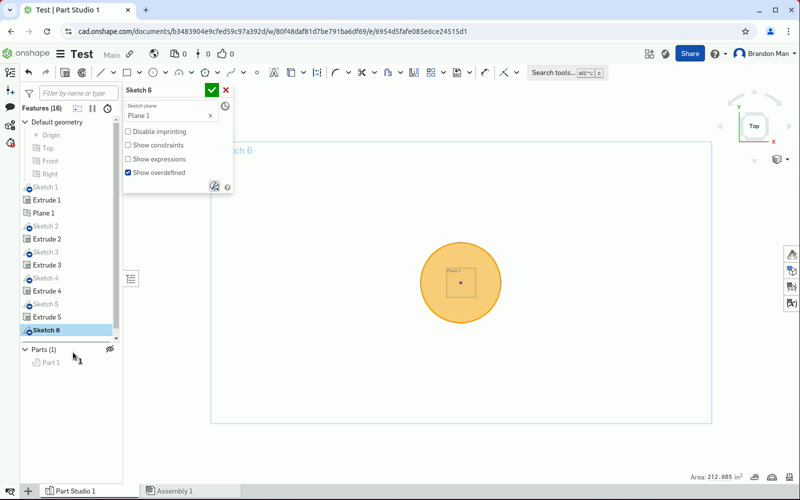
key(shift+y)
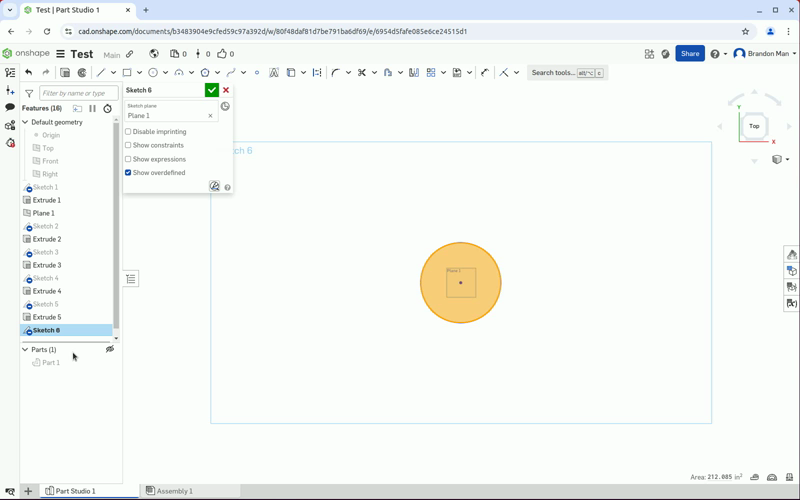
key(shift+e)
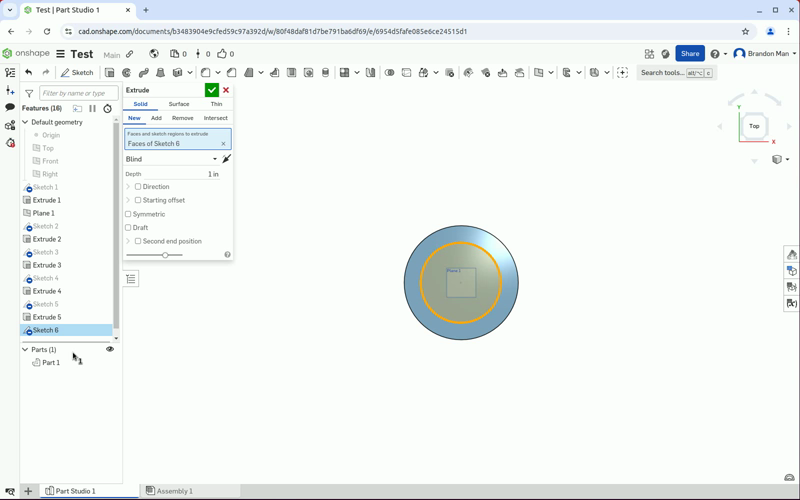
mouse_move(143, 106)
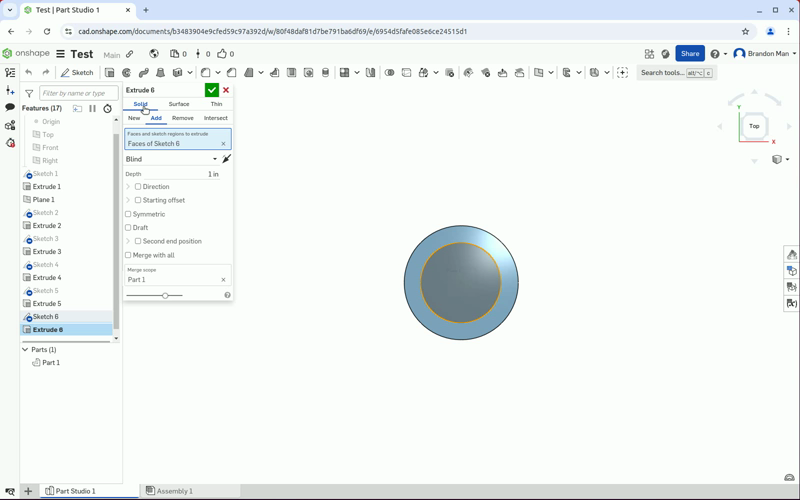
click(143, 106)
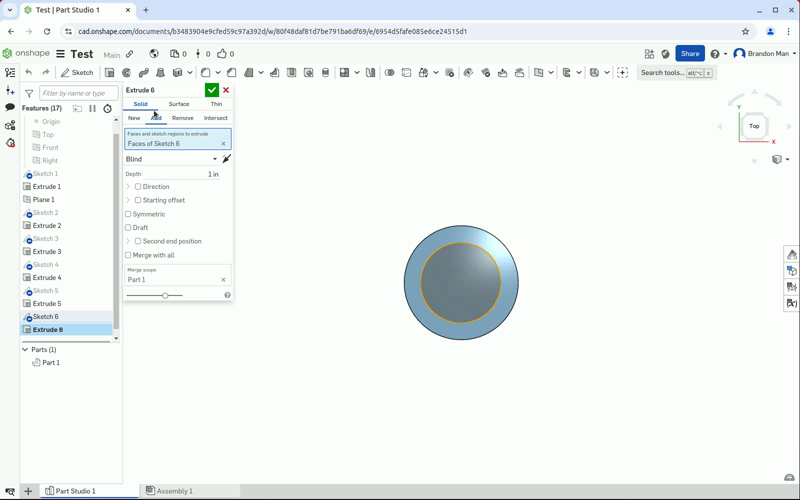
mouse_move(186, 120)
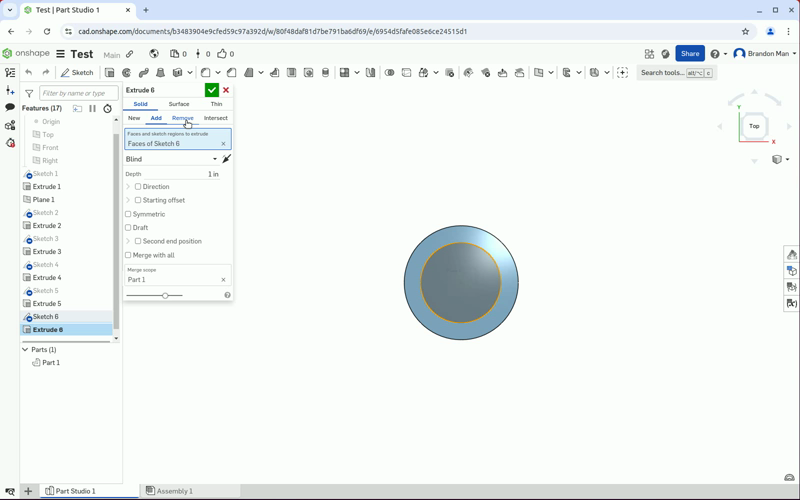
click(186, 120)
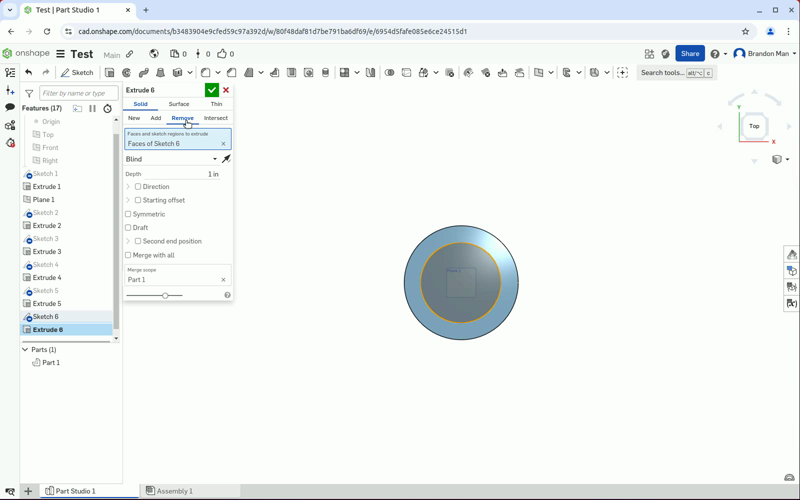
key(tab, 4)
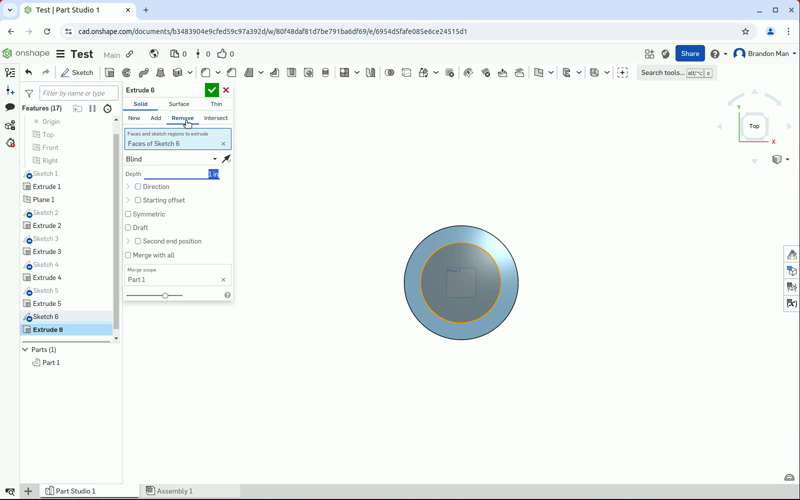
text(4.574)
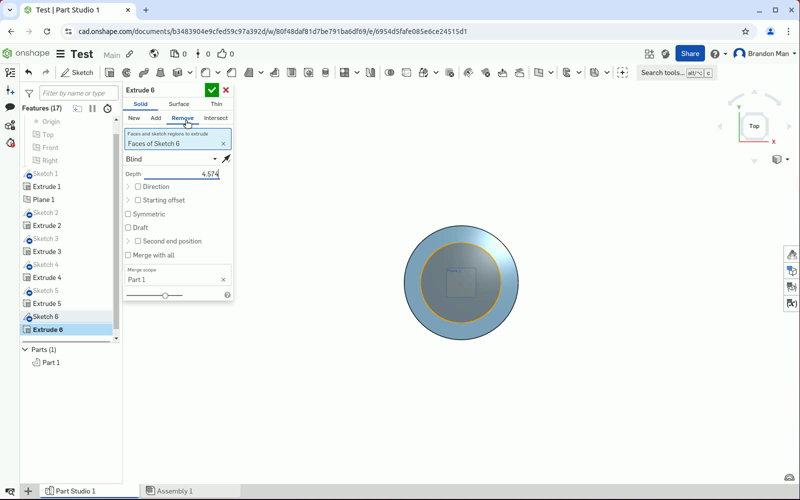
key(tab, 6)
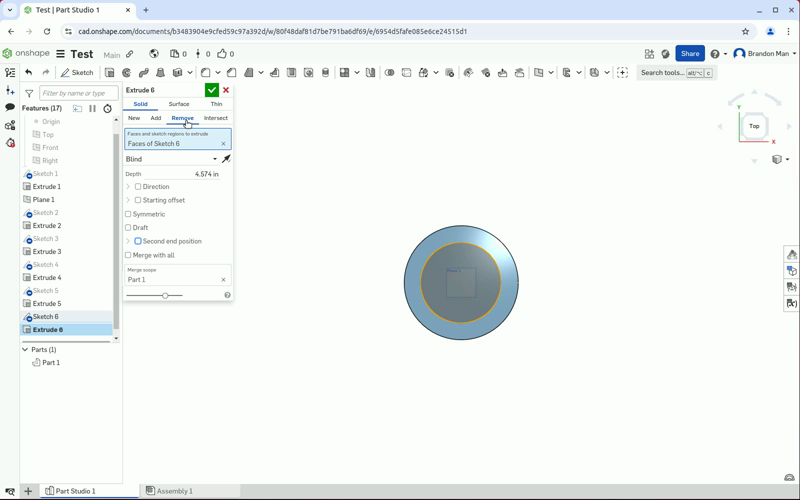
key(space)
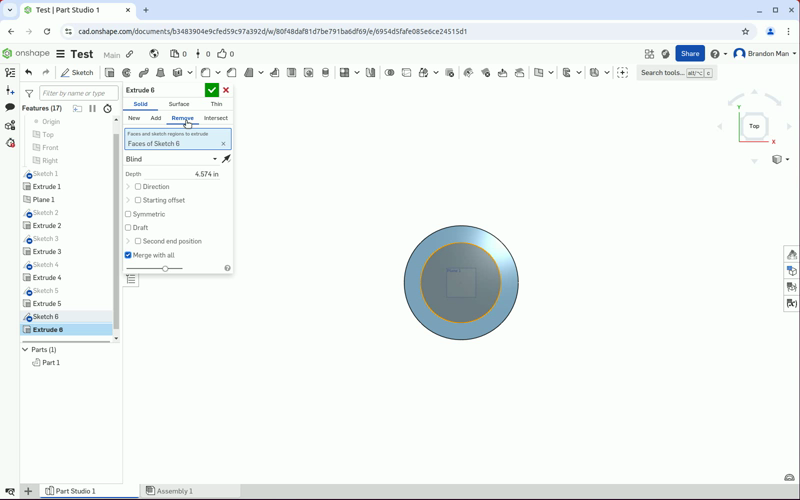
key(enter)
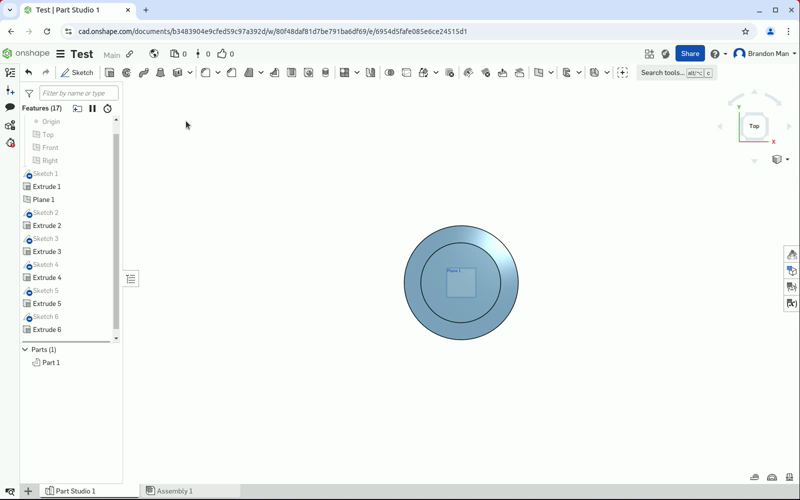
key(shift+h)
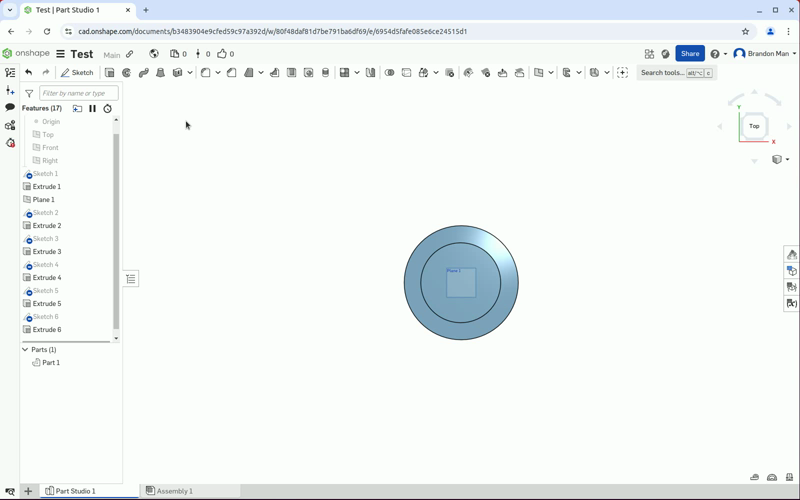
key(shift+h)
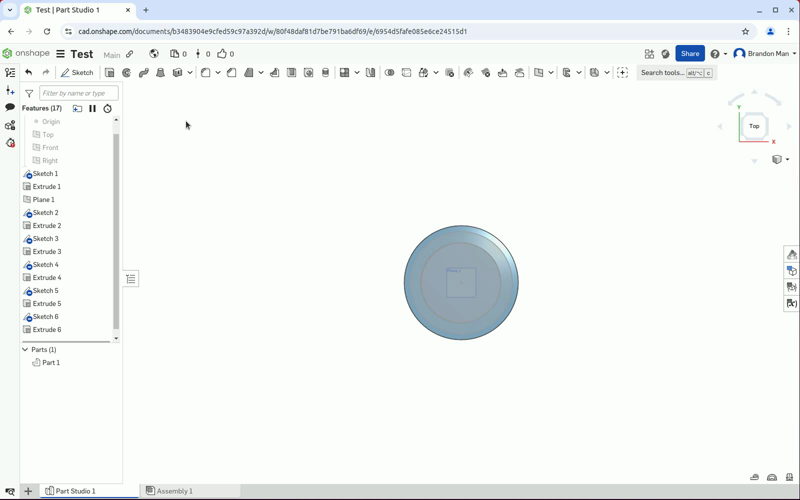
key(shift+7)
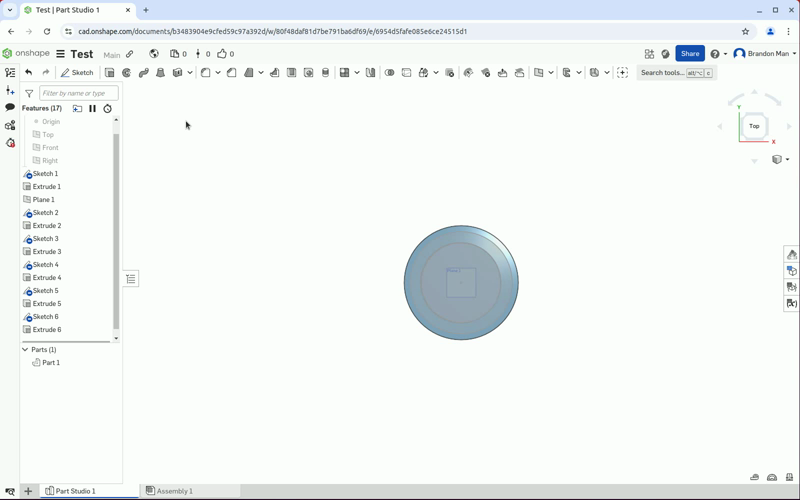
key(up, 3)
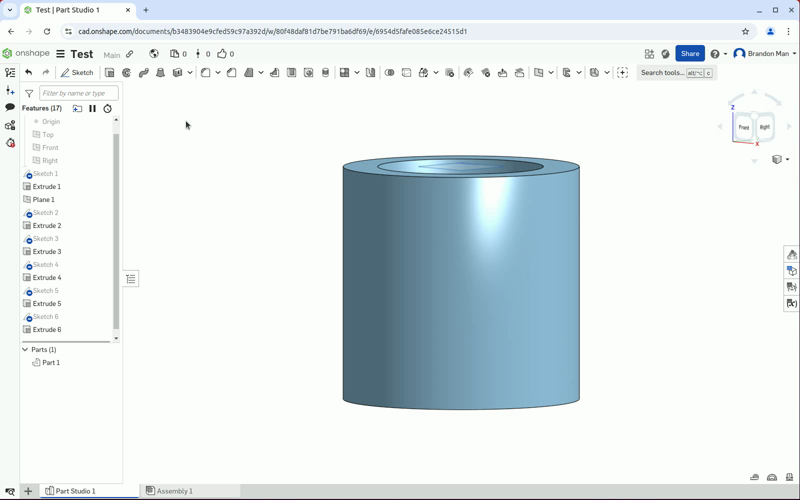
key(left, 3)
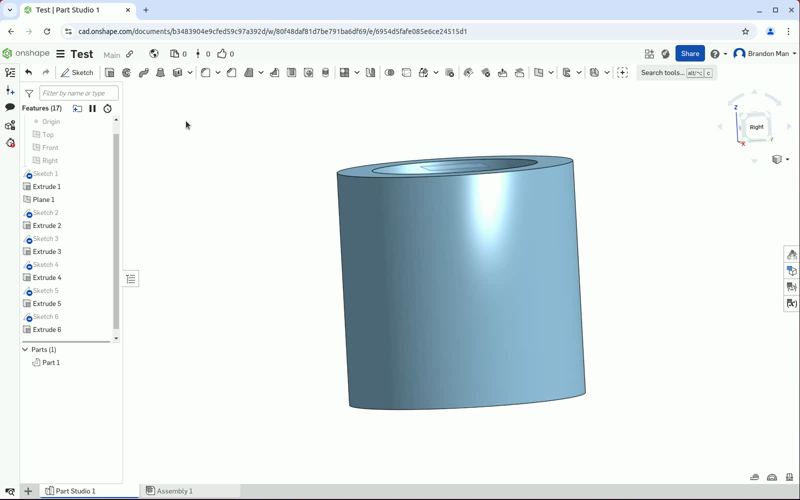
key(right, 3)
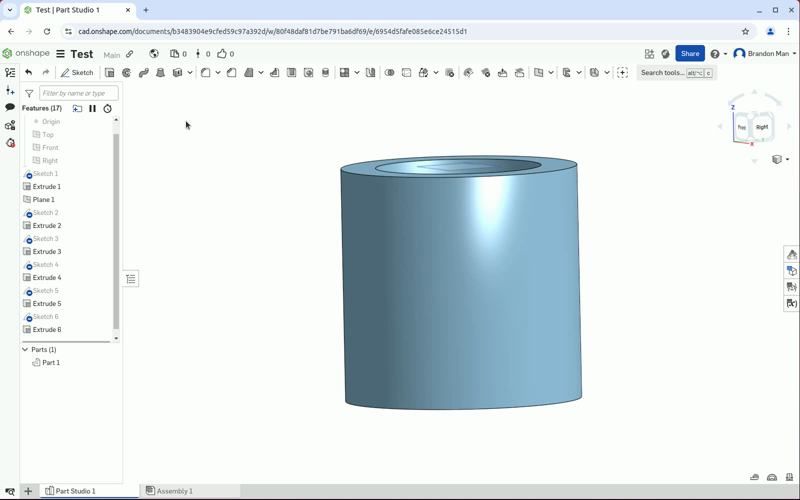
key(down, 3)
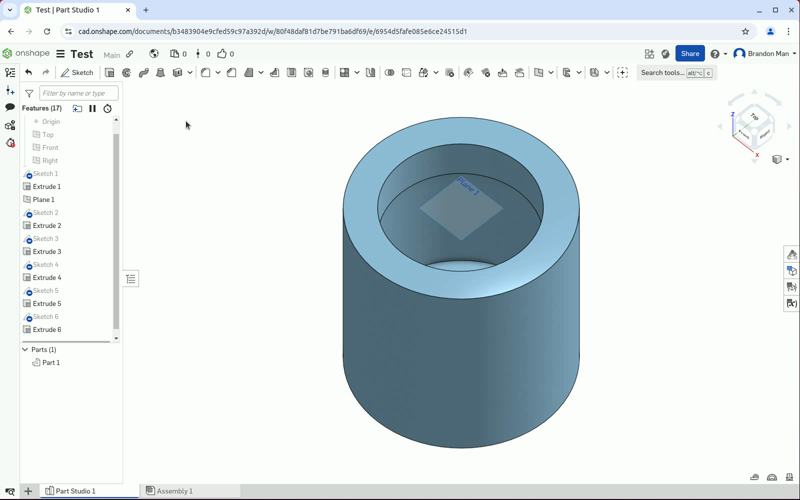
mouse_move(69, 176)
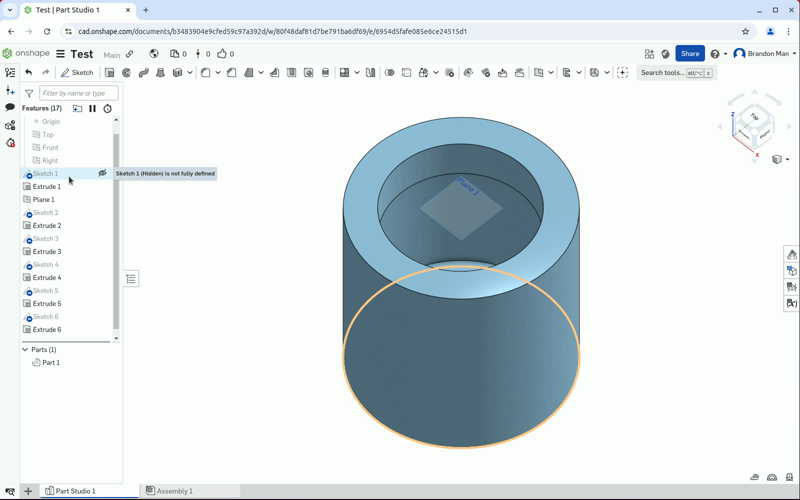
click(69, 176)